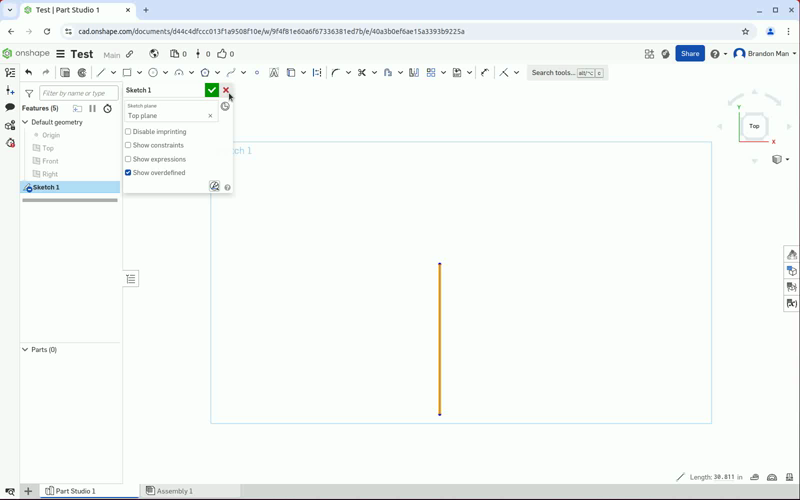
key(shift+h)
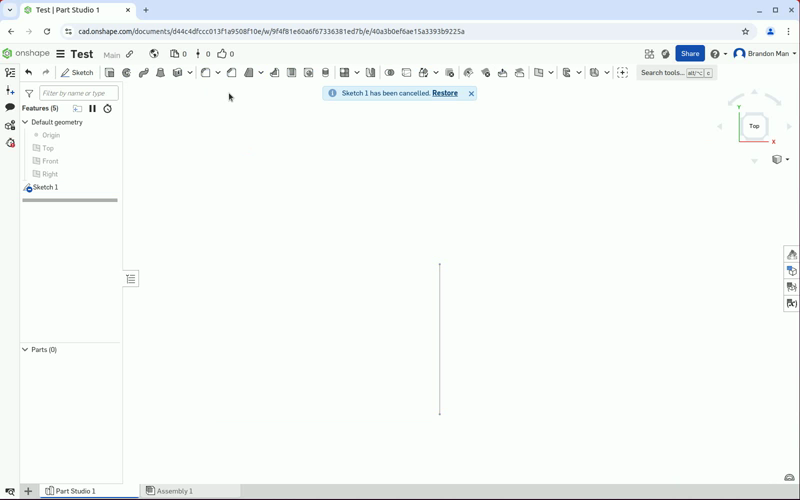
key(shift+s)
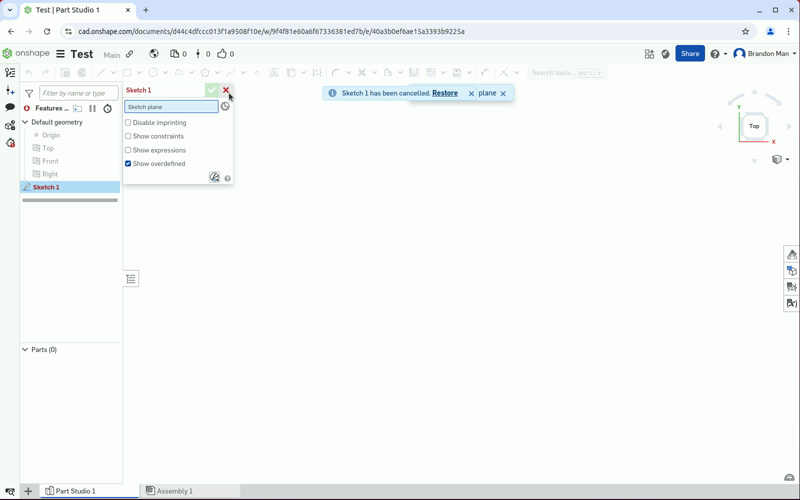
mouse_move(73, 150)
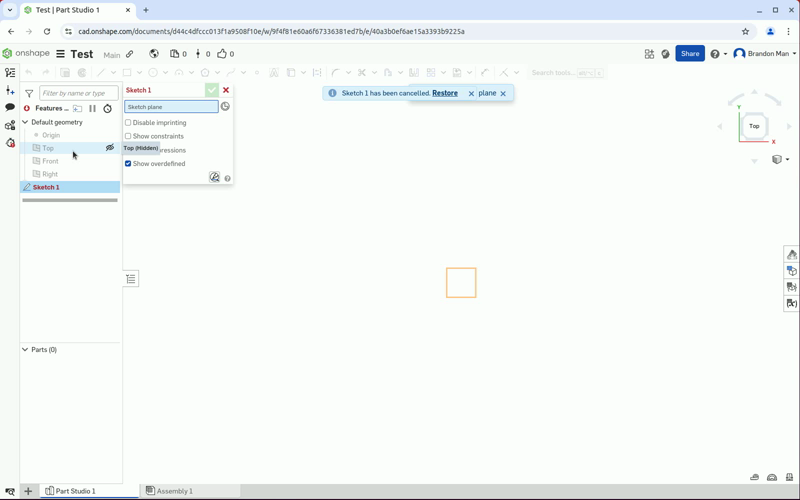
click(73, 150)
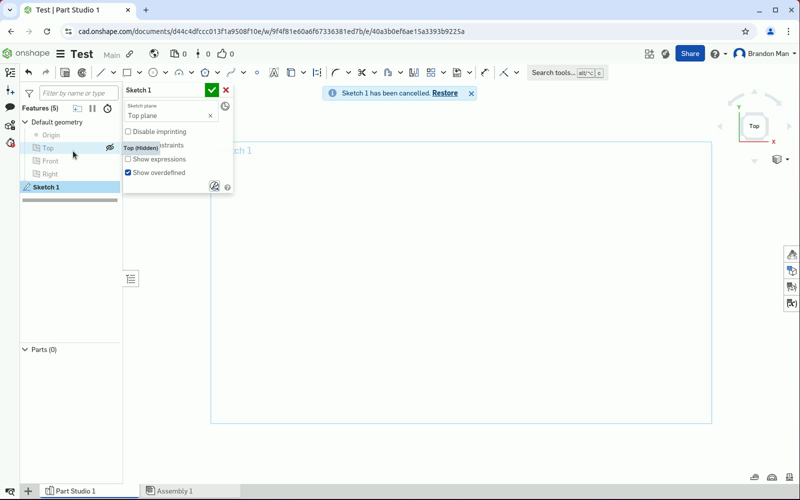
mouse_move(73, 352)
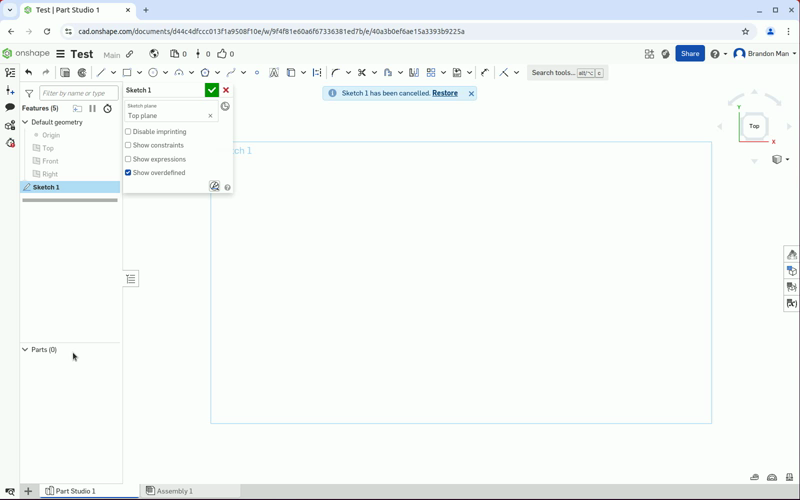
key(y)
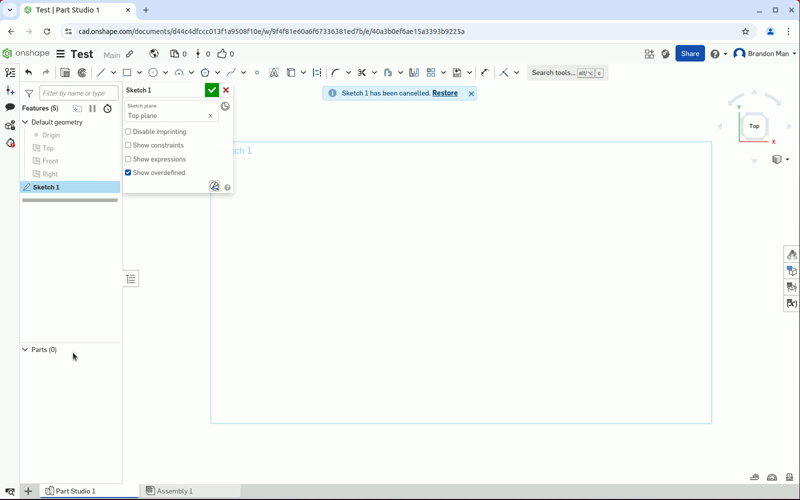
key(c)
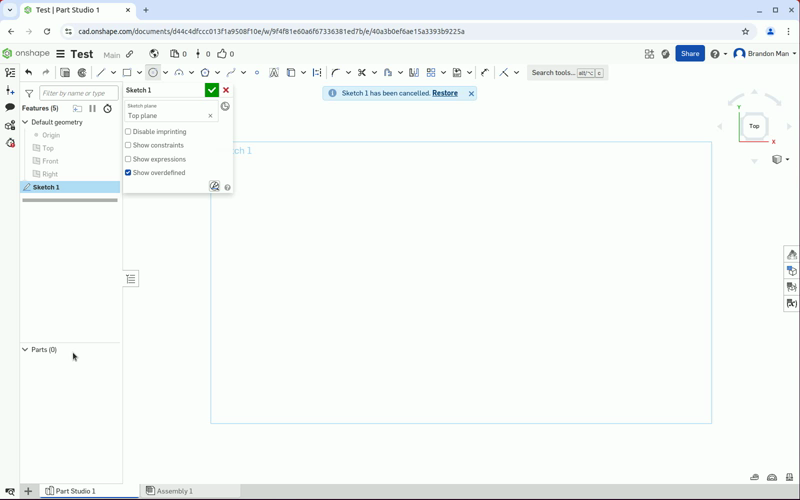
key_down(shift)
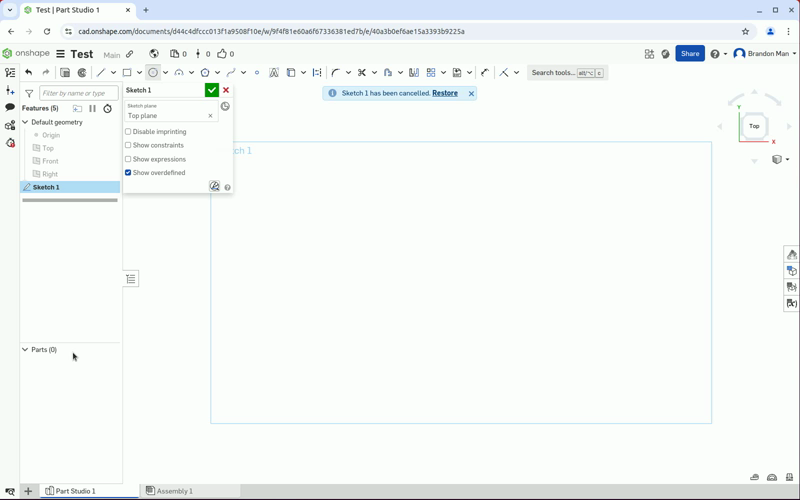
mouse_move(461, 282)
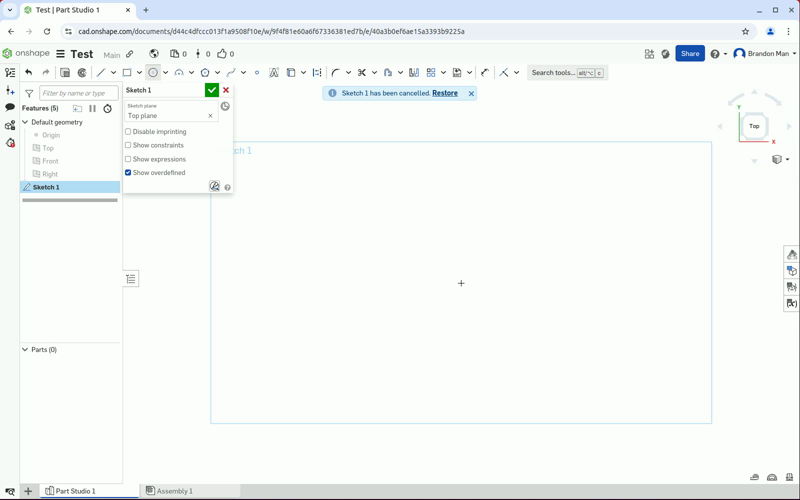
click(461, 282)
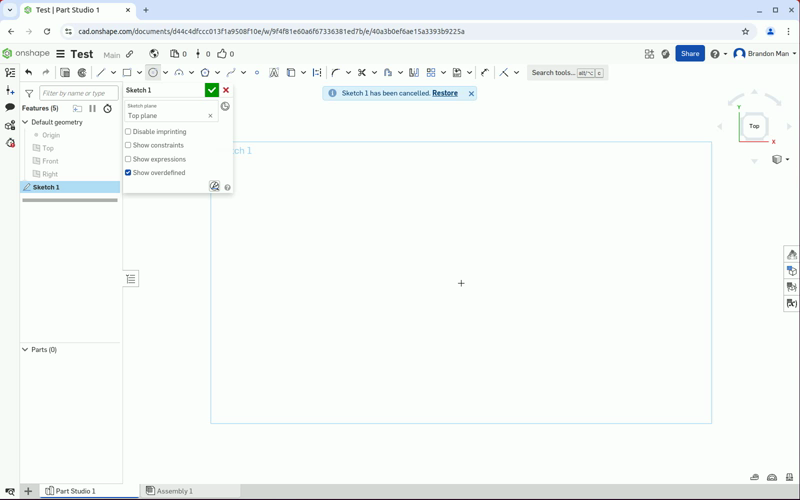
key_up(shift)
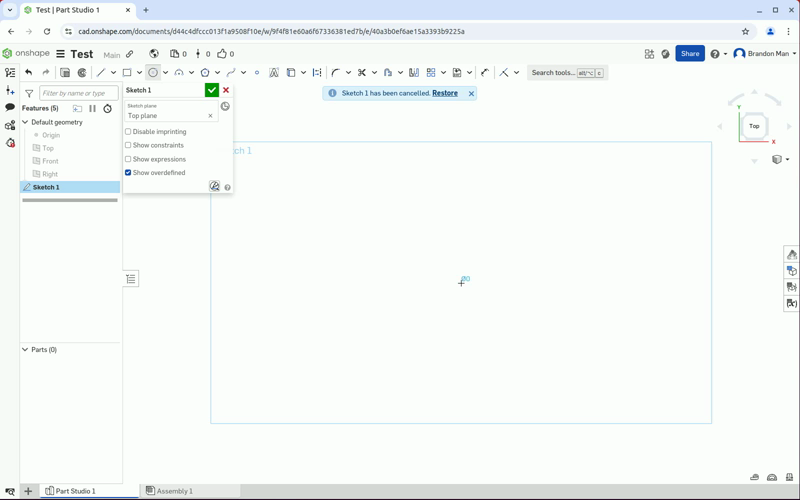
mouse_move(574, 282)
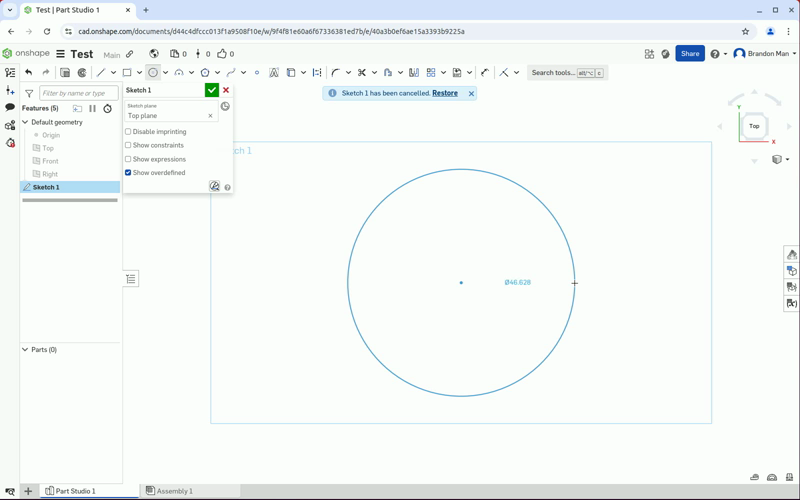
click(574, 282)
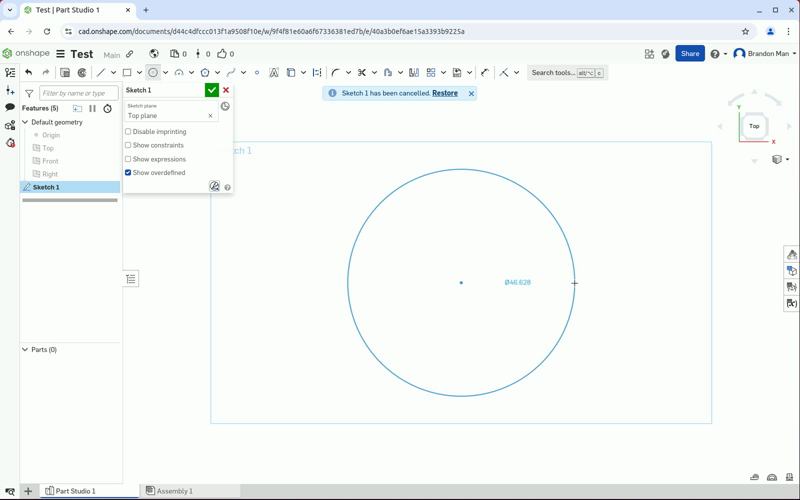
key(esc)
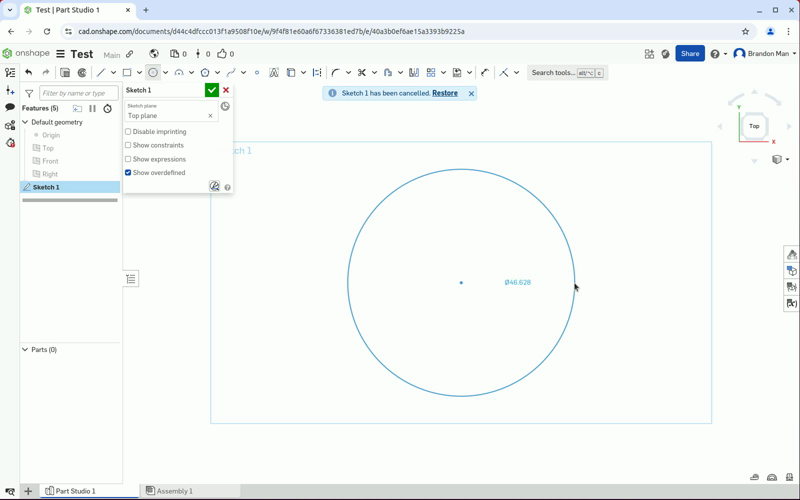
mouse_move(495, 358)
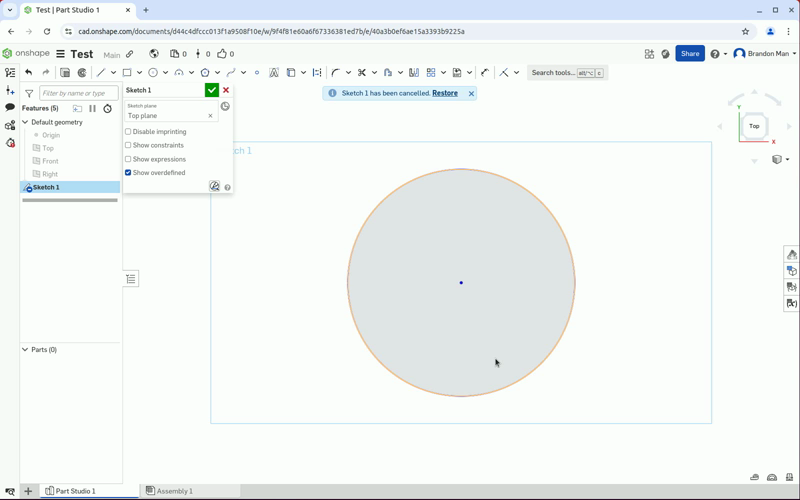
click(495, 358)
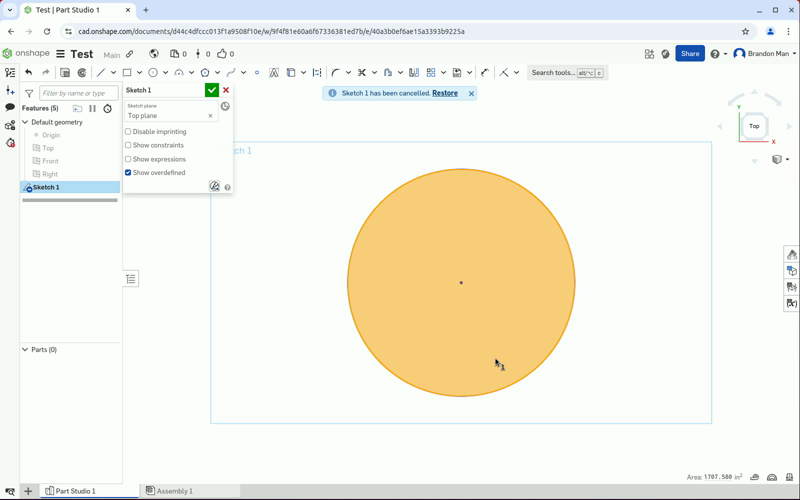
mouse_move(73, 352)
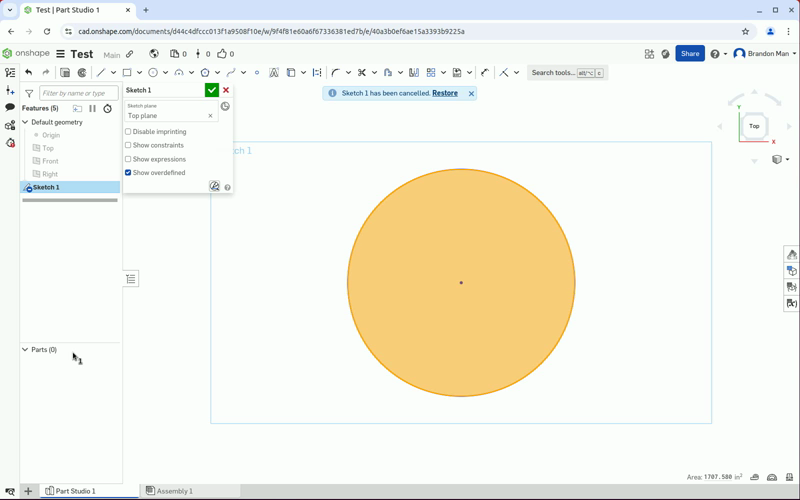
key(shift+y)
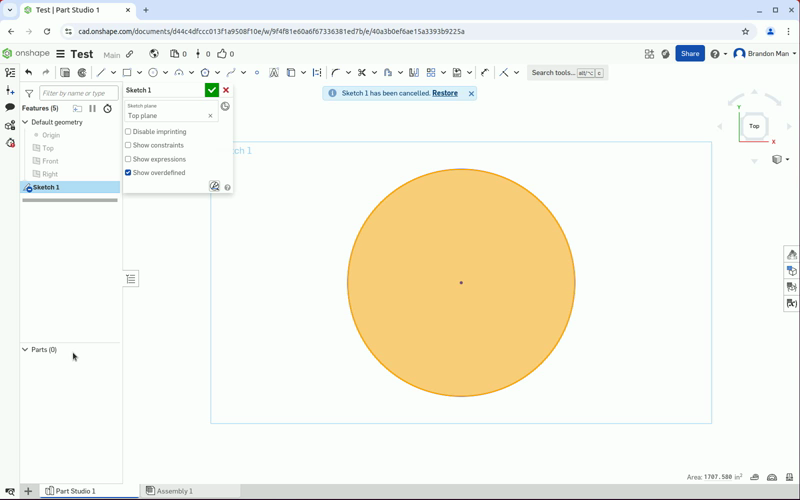
key(shift+e)
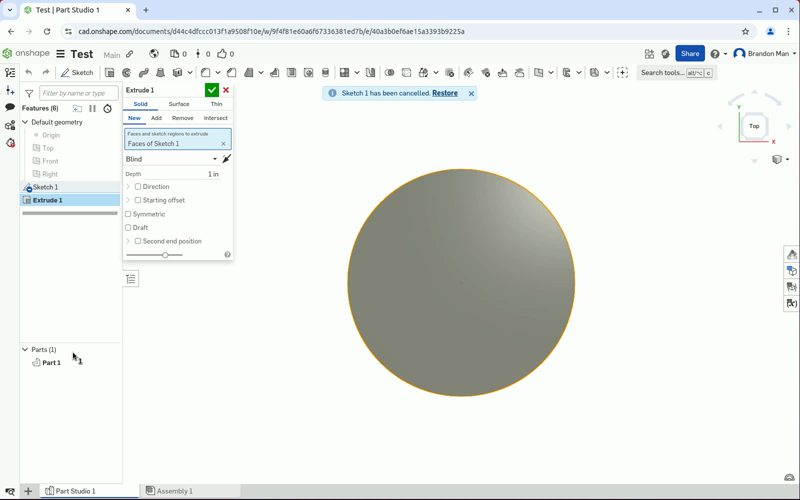
mouse_move(143, 106)
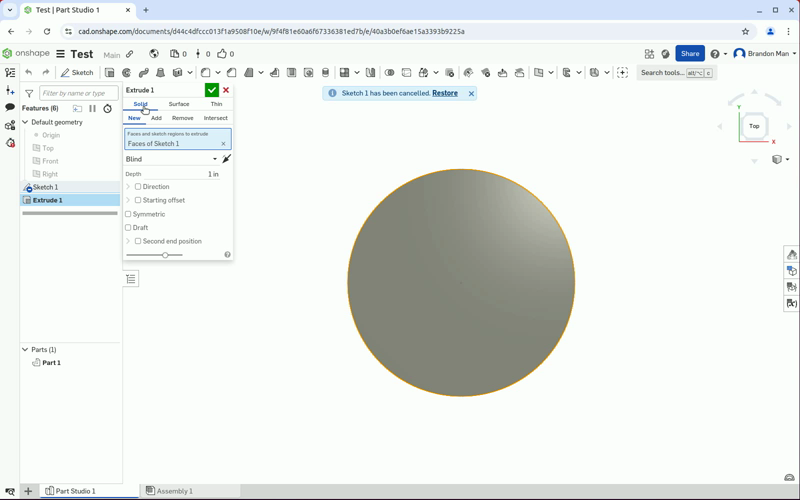
click(143, 106)
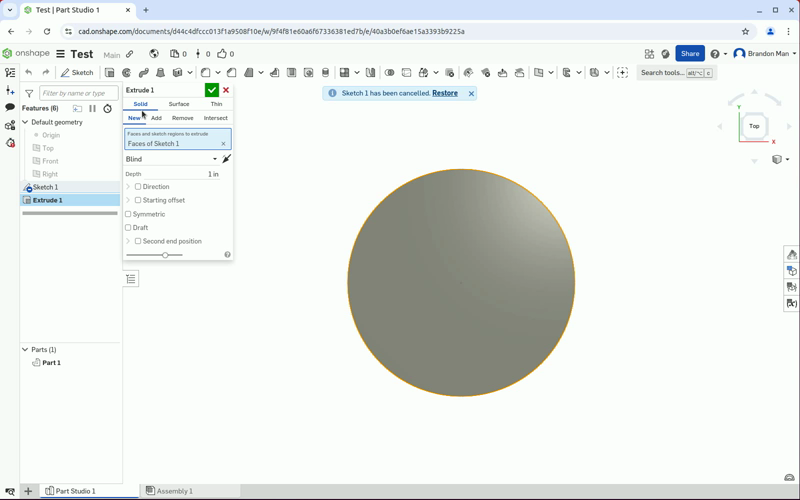
mouse_move(137, 120)
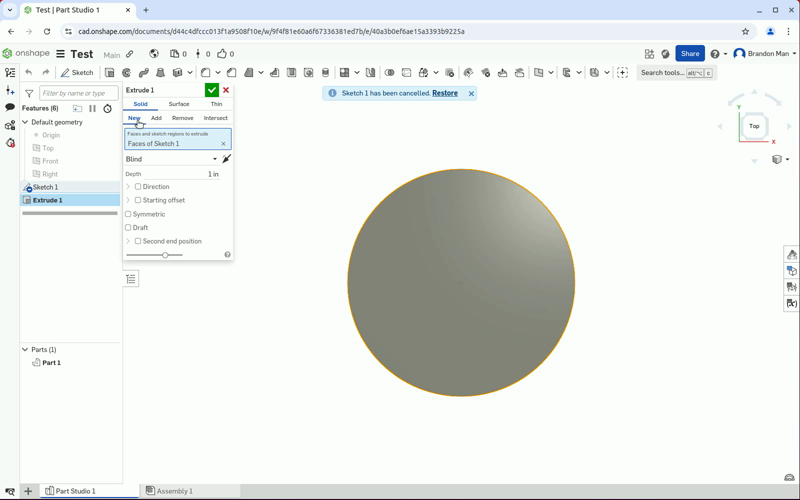
click(137, 120)
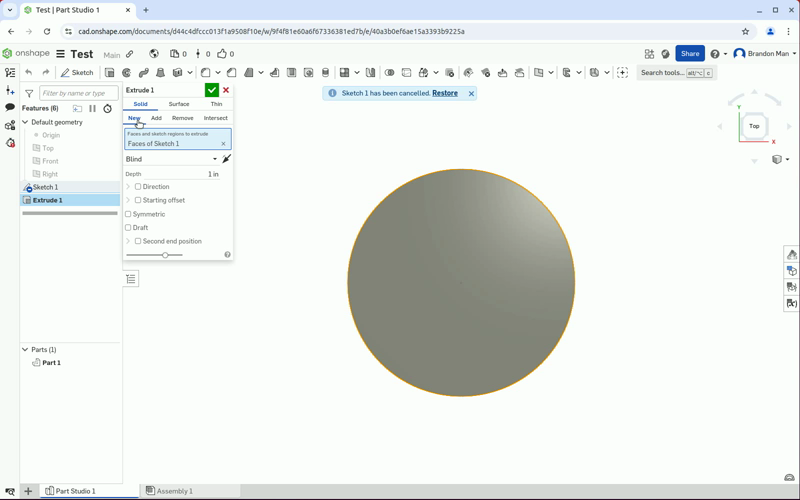
key(tab, 4)
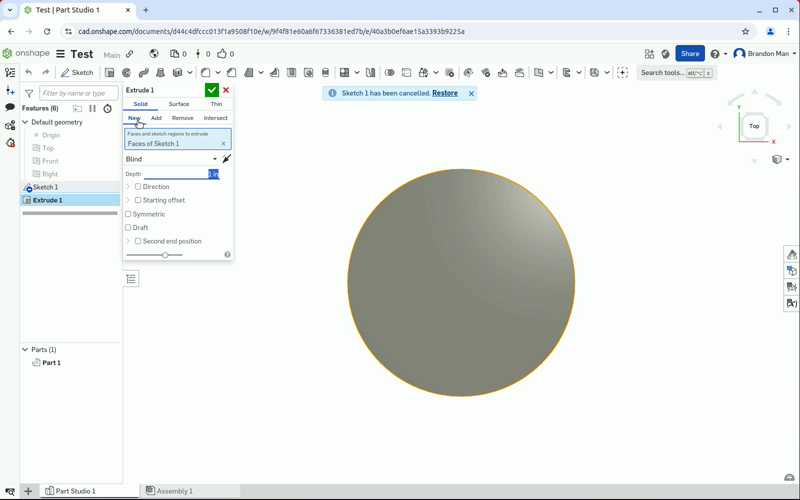
text(3.851)
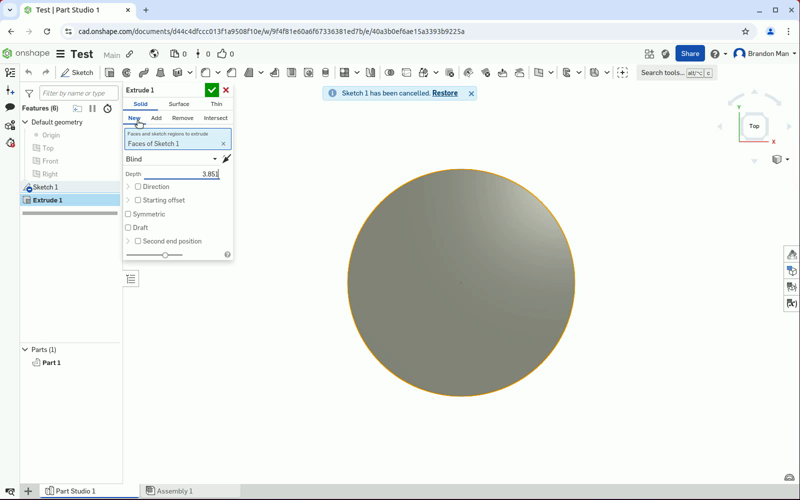
key(enter)
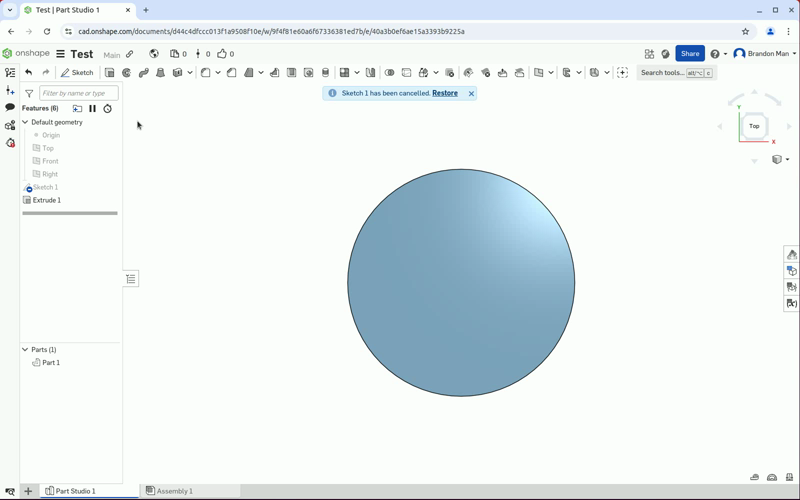
key(shift+h)
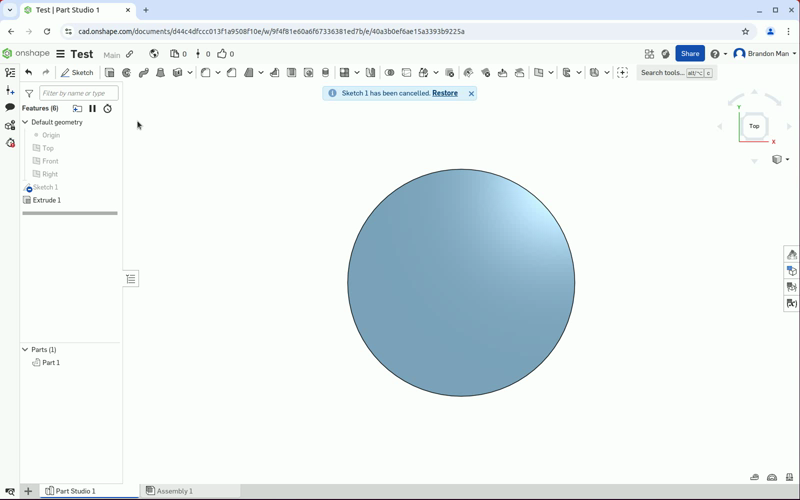
key(shift+h)
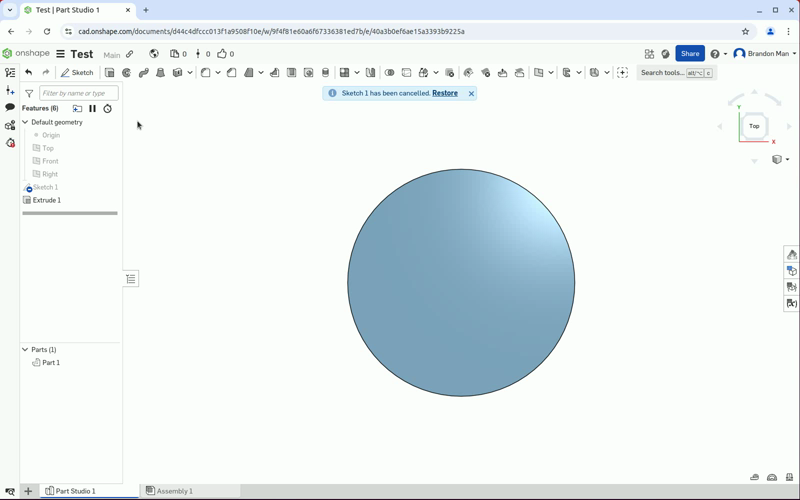
mouse_move(73, 189)
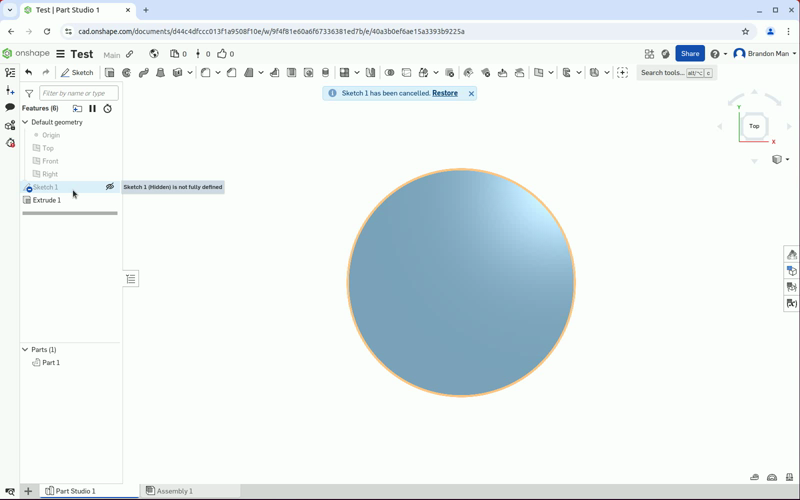
click(73, 189)
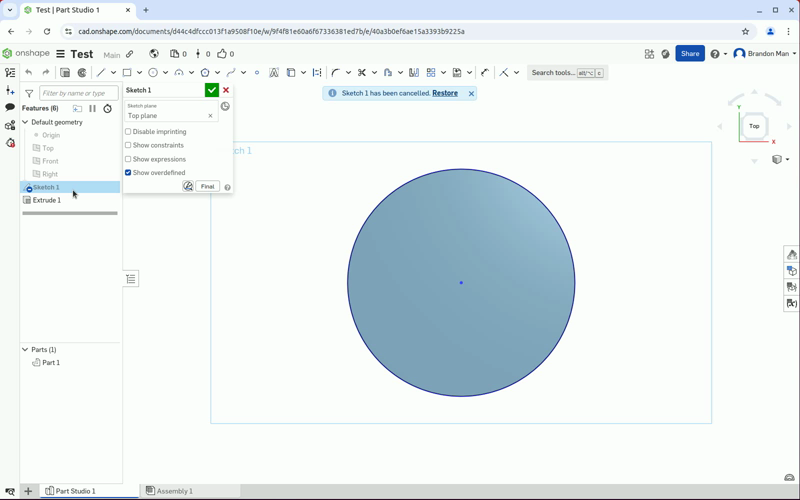
mouse_move(229, 92)
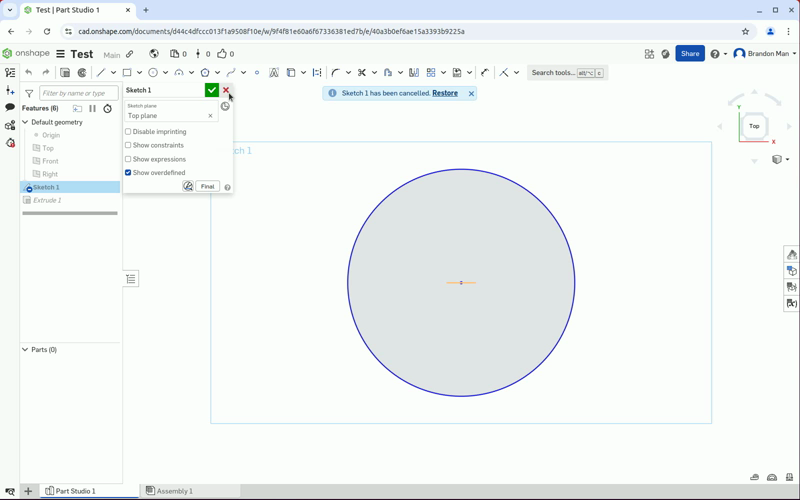
click(229, 92)
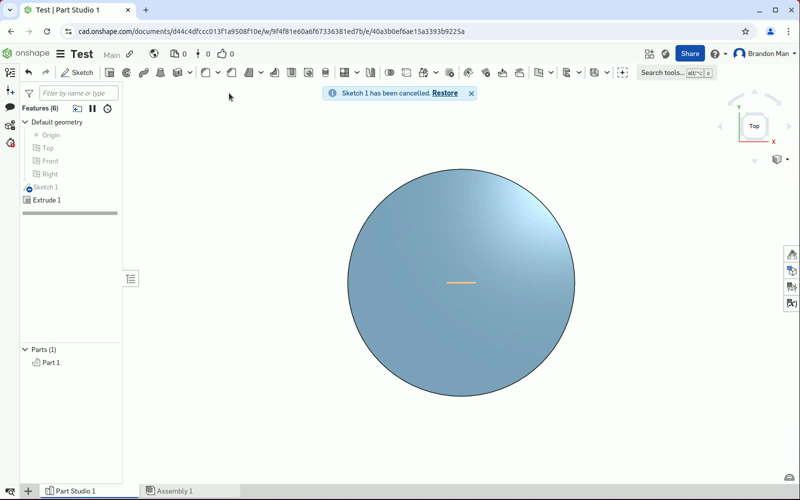
mouse_move(73, 352)
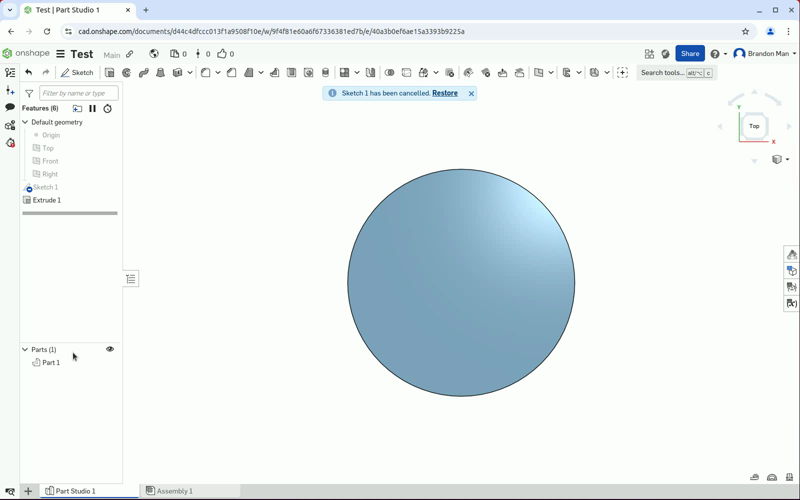
key(y)
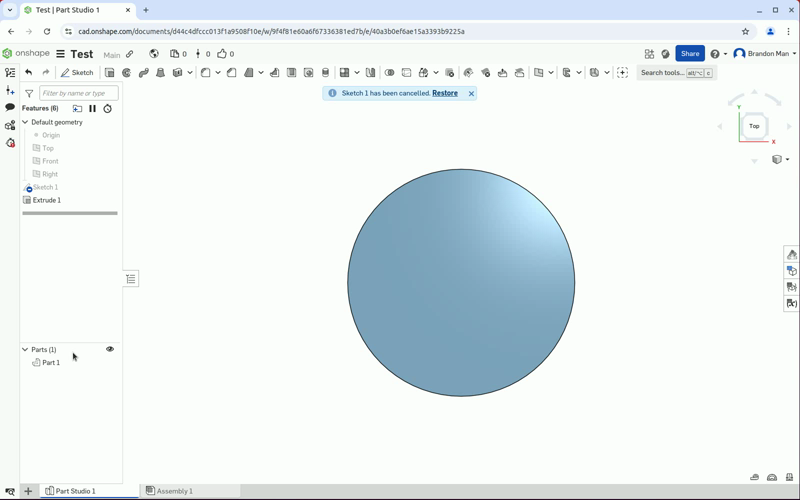
key(shift+p)
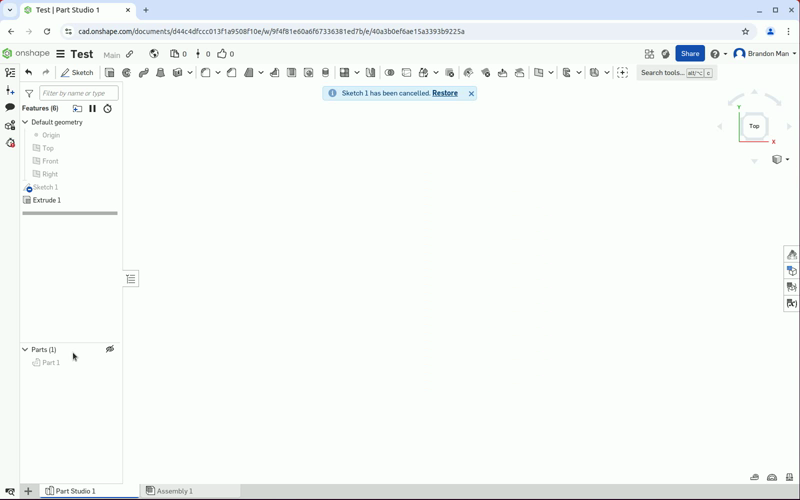
key(space)
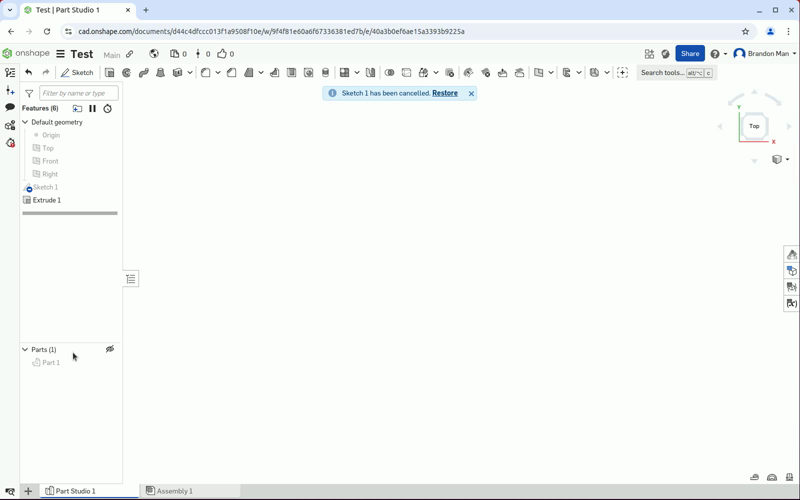
key_down(shift)
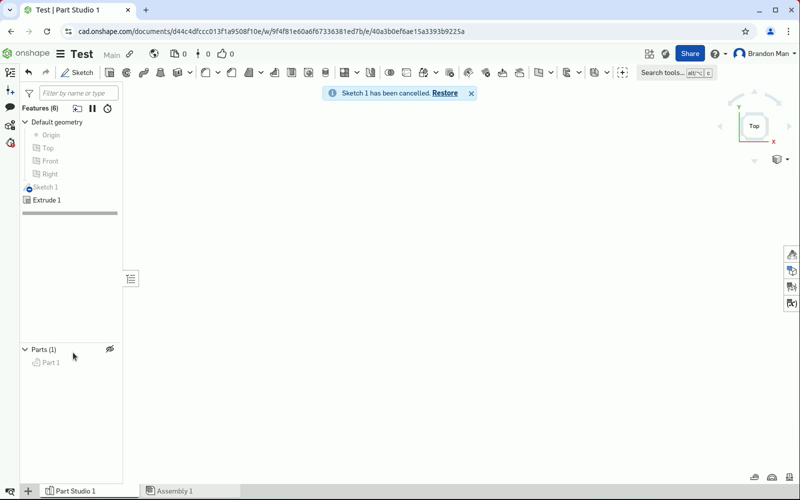
key(up)
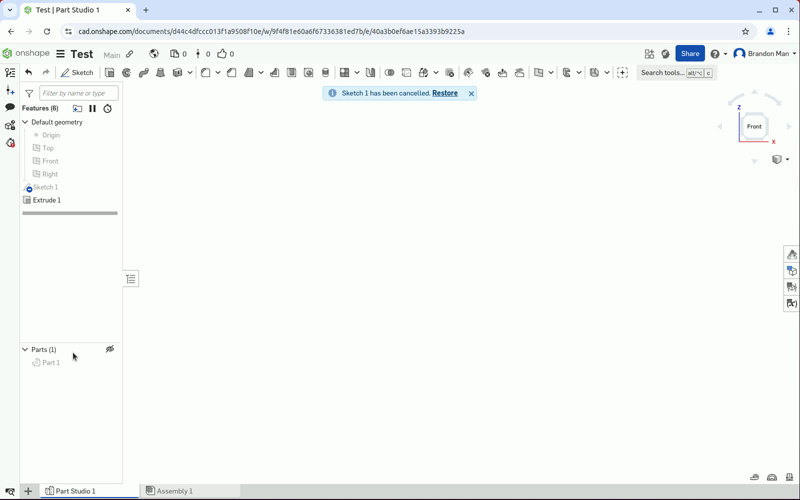
key_up(shift)
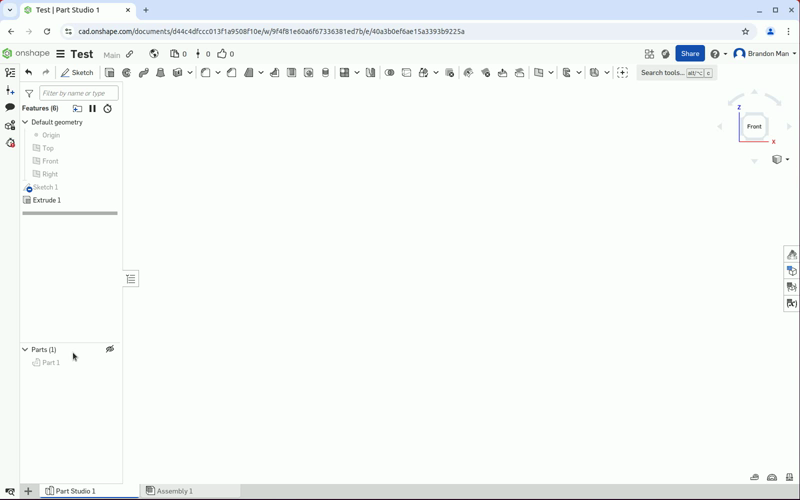
mouse_move(73, 352)
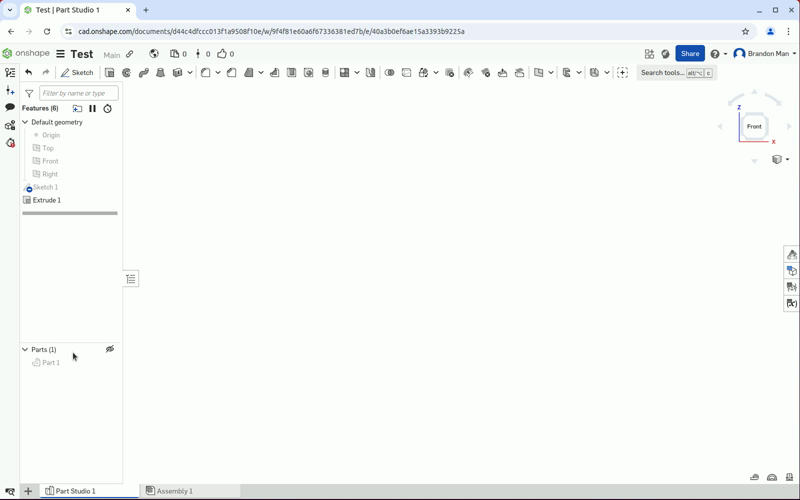
key(shift+y)
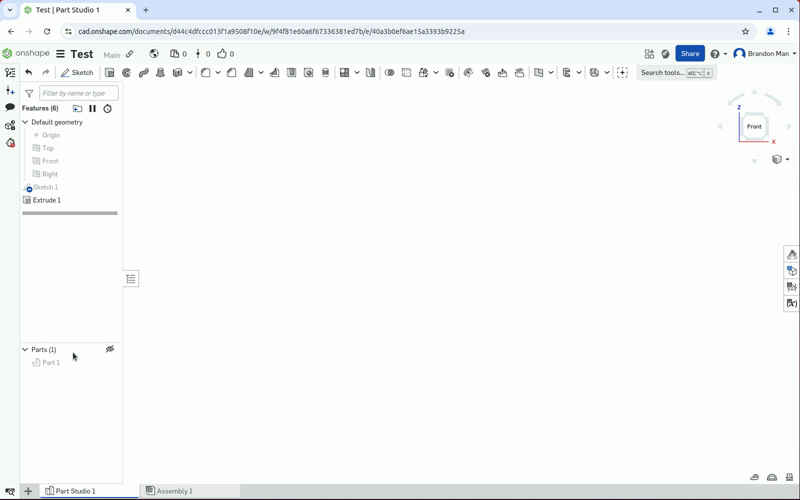
key(shift+s)
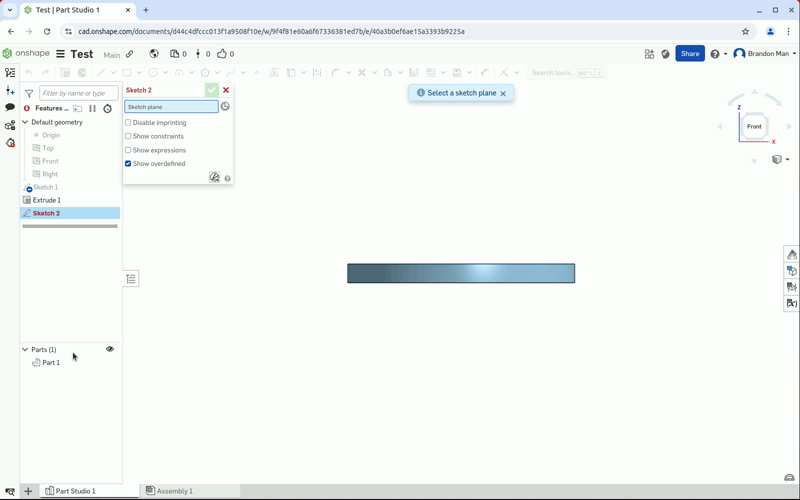
mouse_move(73, 163)
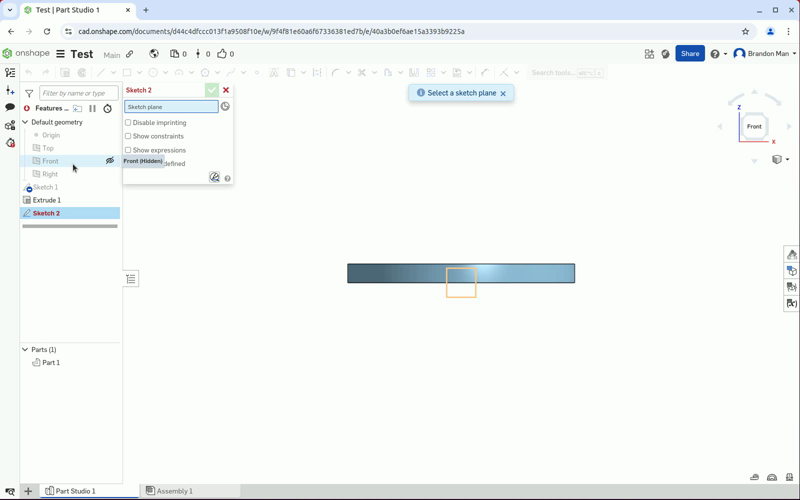
click(73, 163)
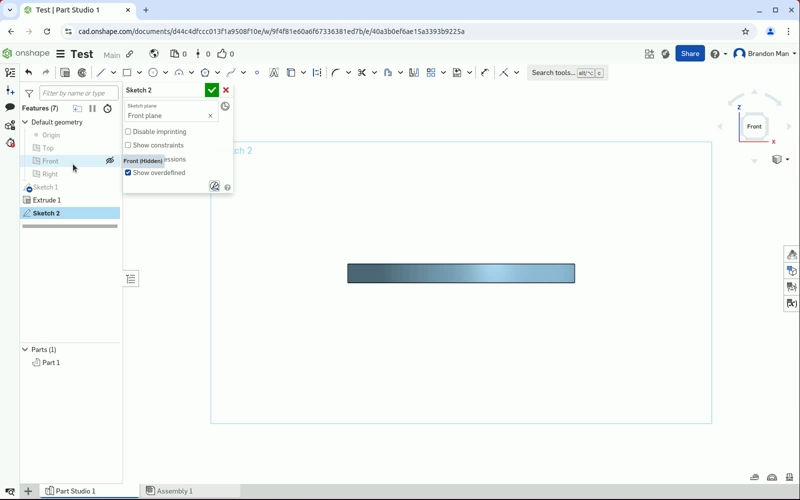
mouse_move(73, 352)
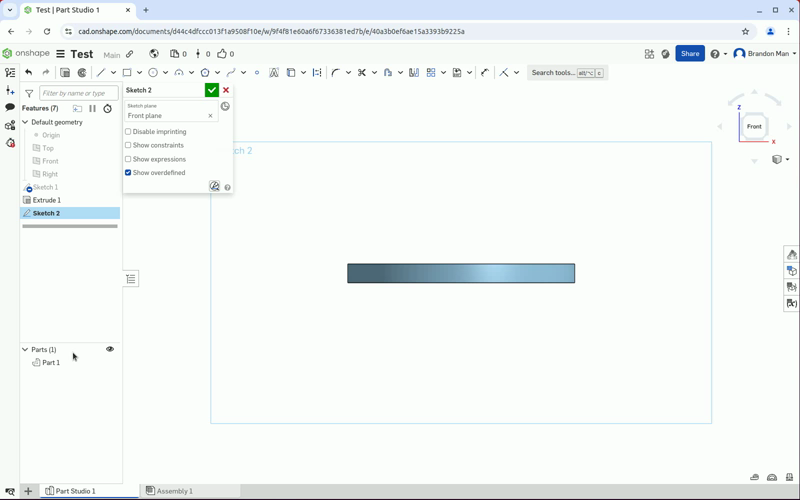
key(y)
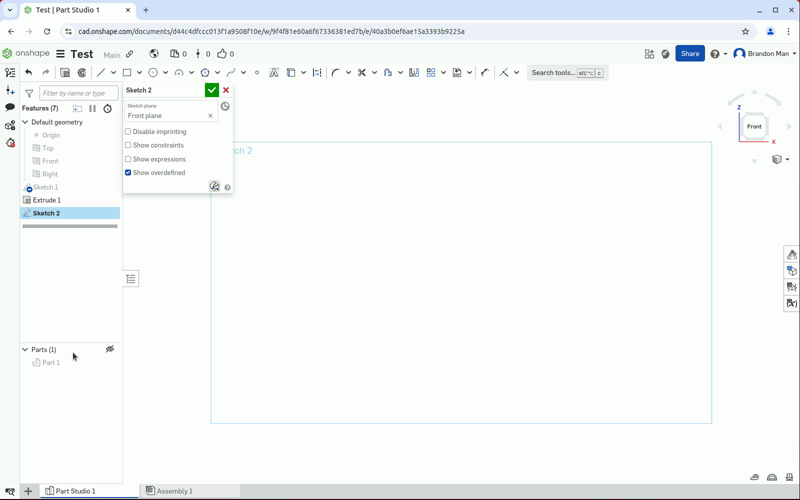
key(l)
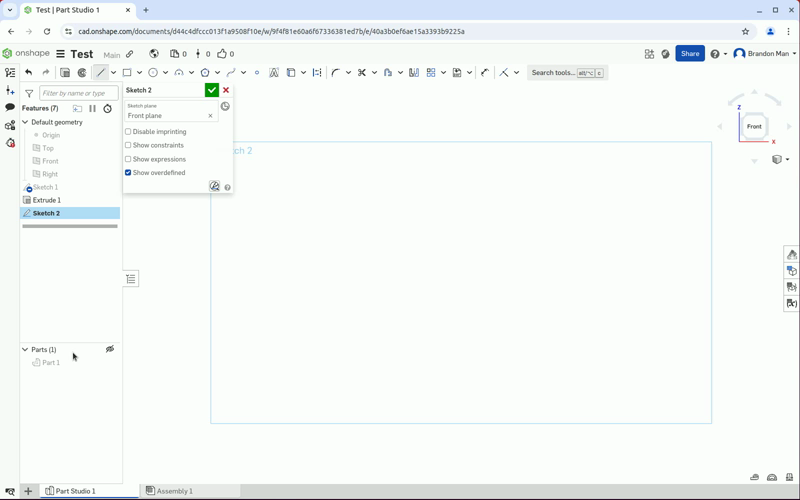
key_down(shift)
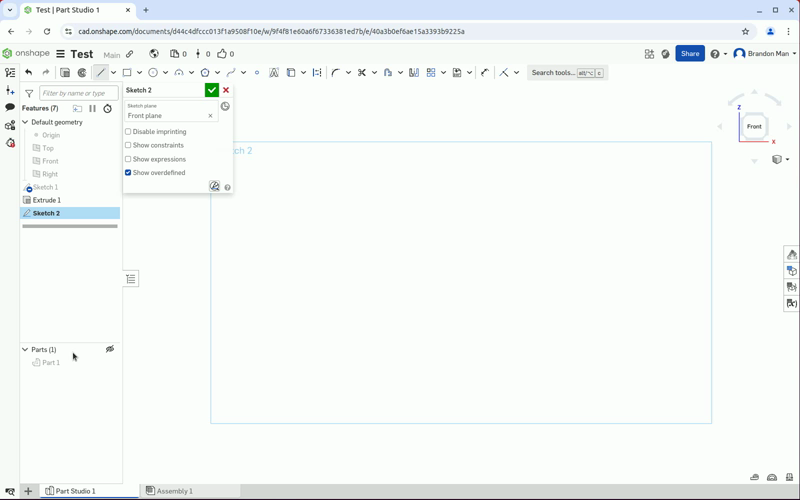
mouse_move(423, 264)
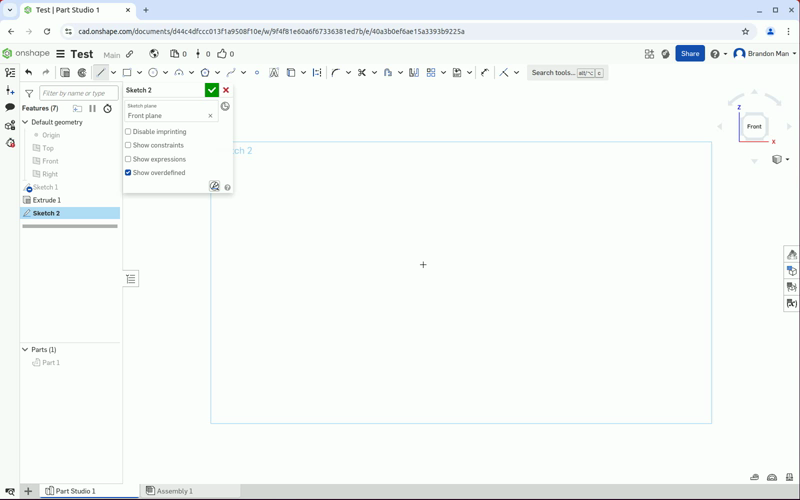
click(423, 264)
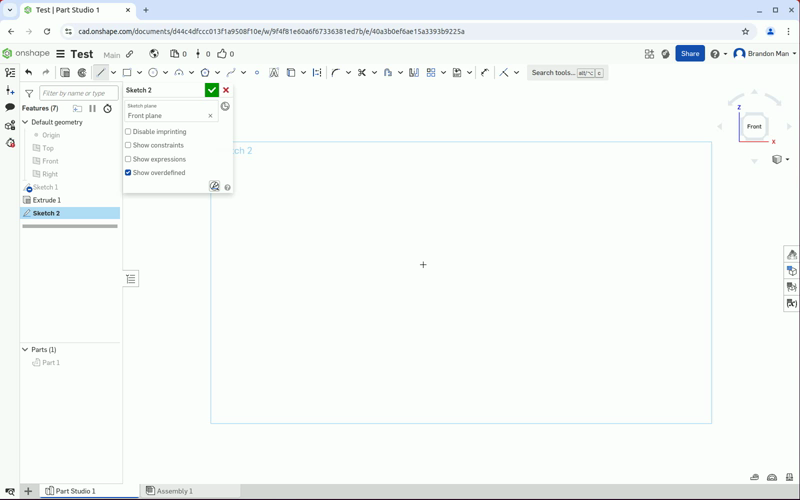
key_up(shift)
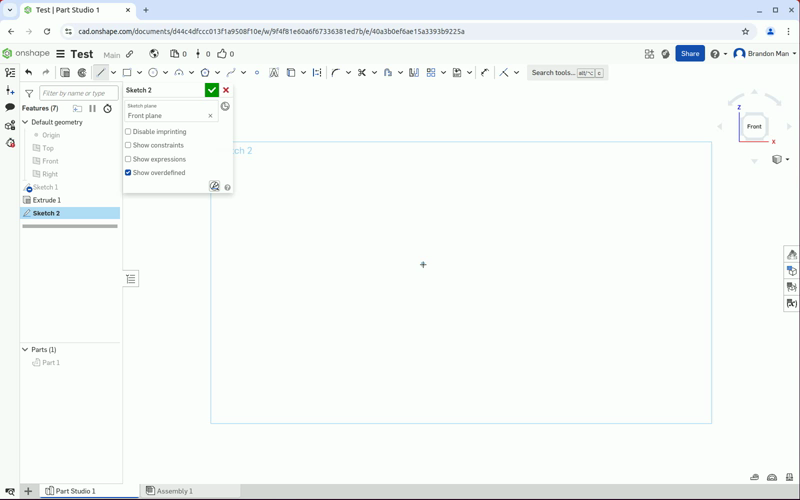
key_down(shift)
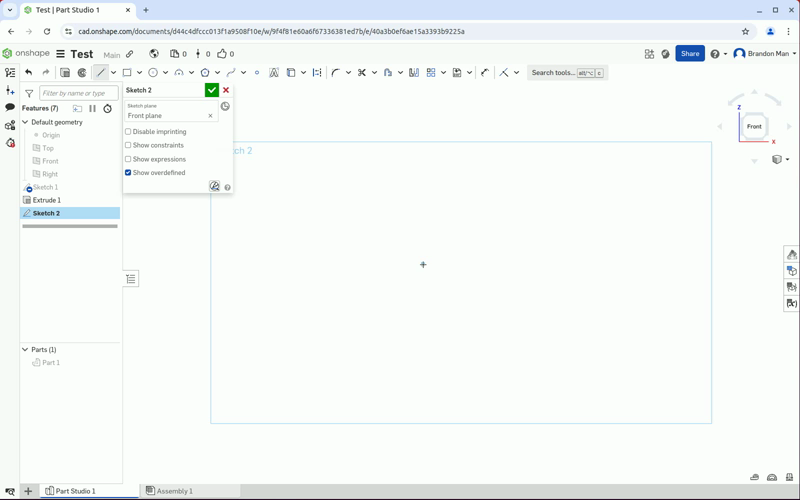
mouse_move(453, 264)
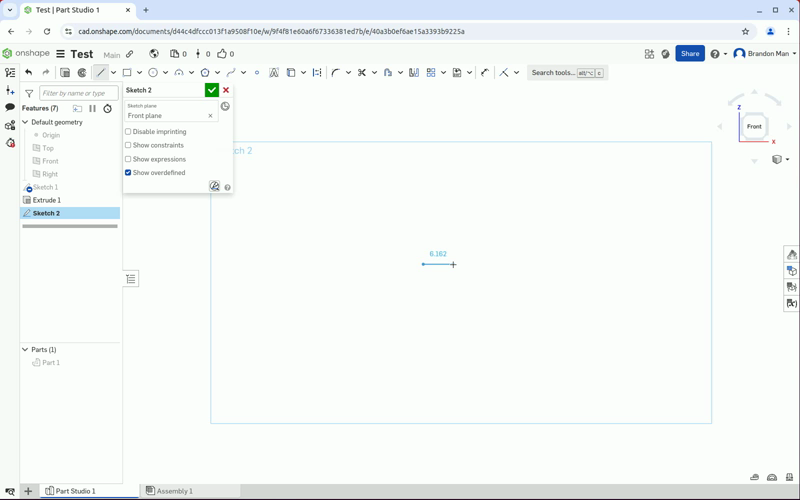
mouse_move(448, 264)
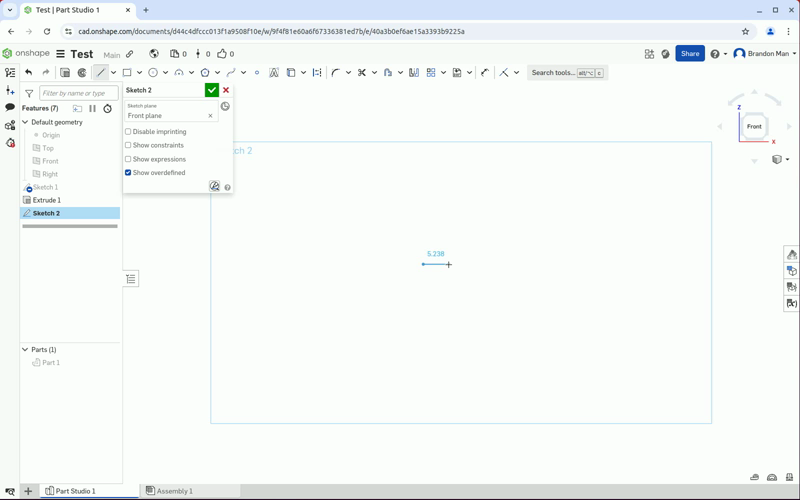
click(448, 264)
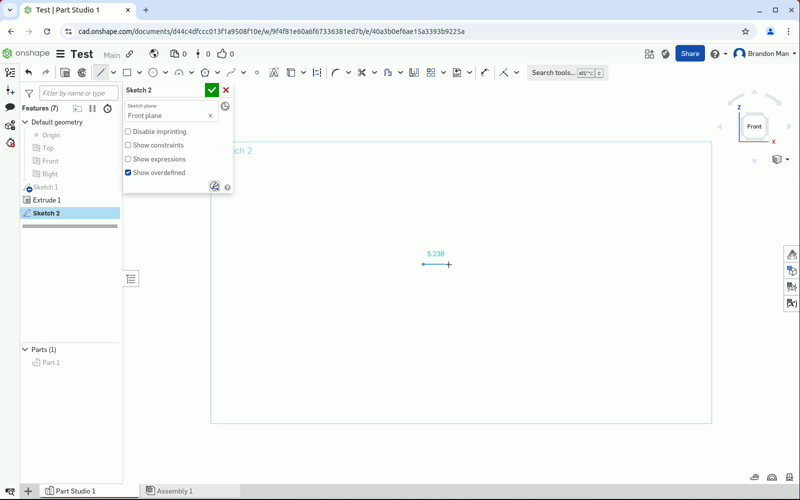
key_up(shift)
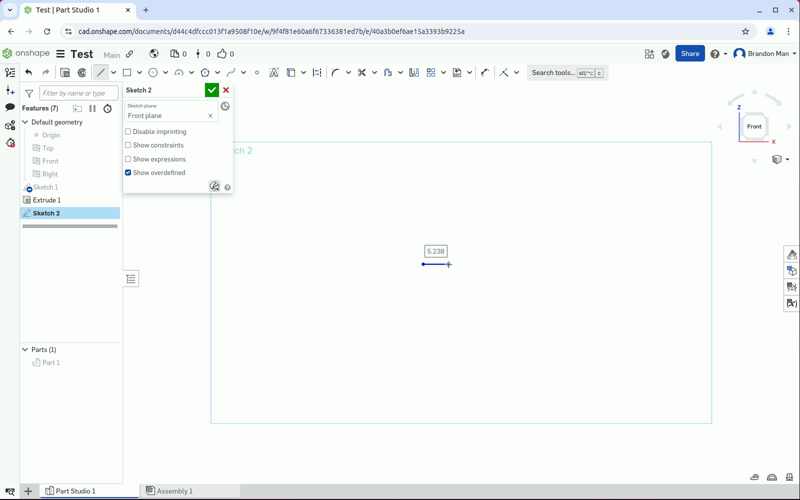
key_down(shift)
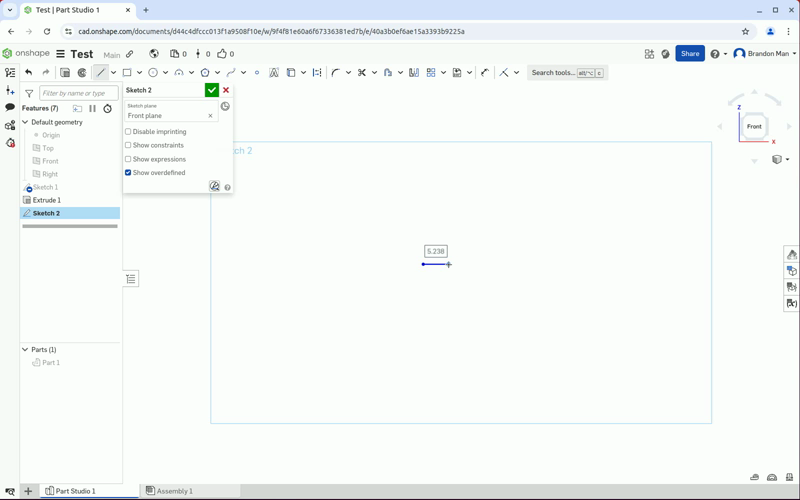
mouse_move(478, 264)
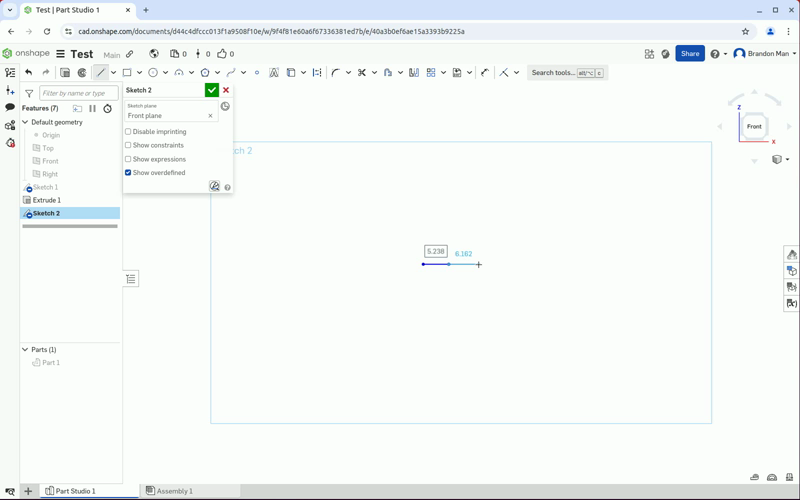
mouse_move(448, 207)
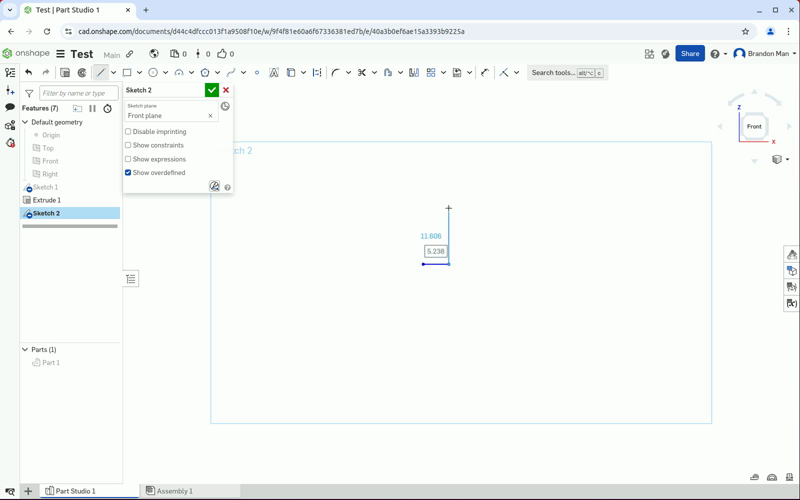
click(448, 207)
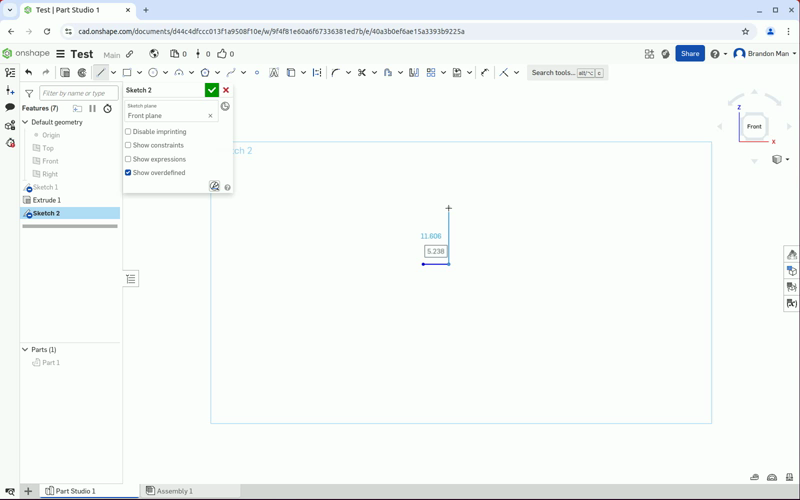
key_up(shift)
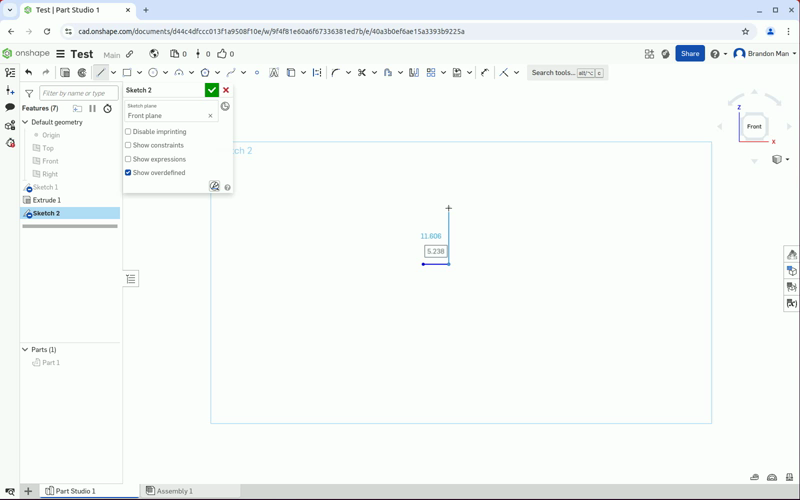
key_down(shift)
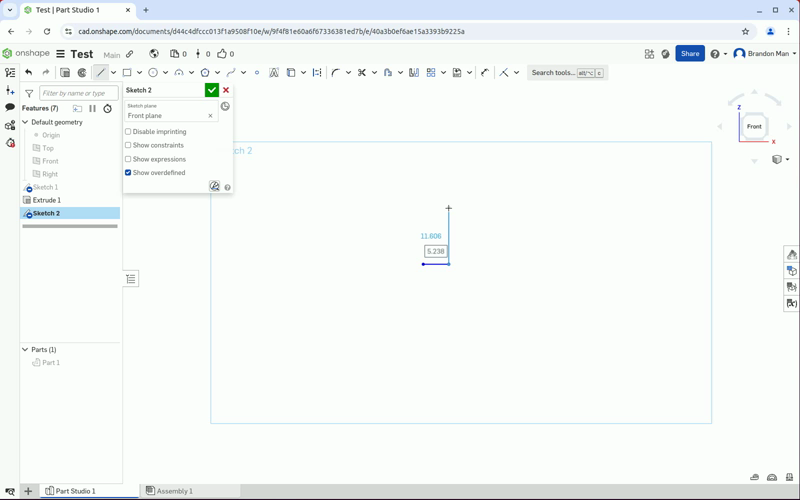
mouse_move(478, 207)
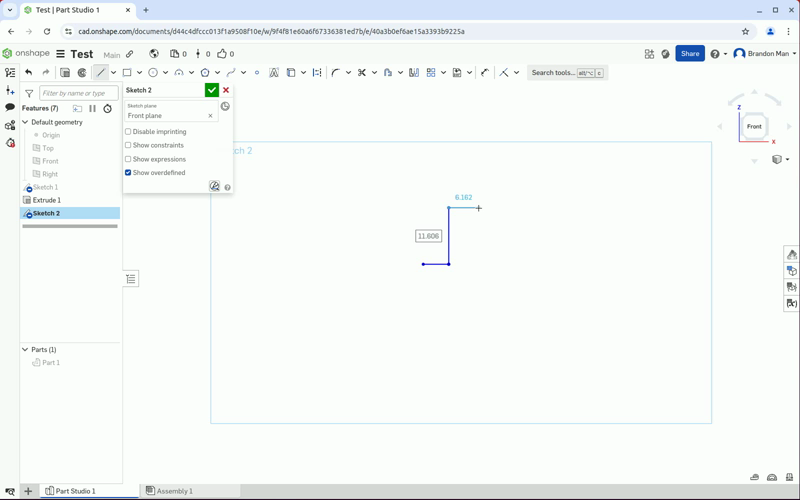
mouse_move(448, 188)
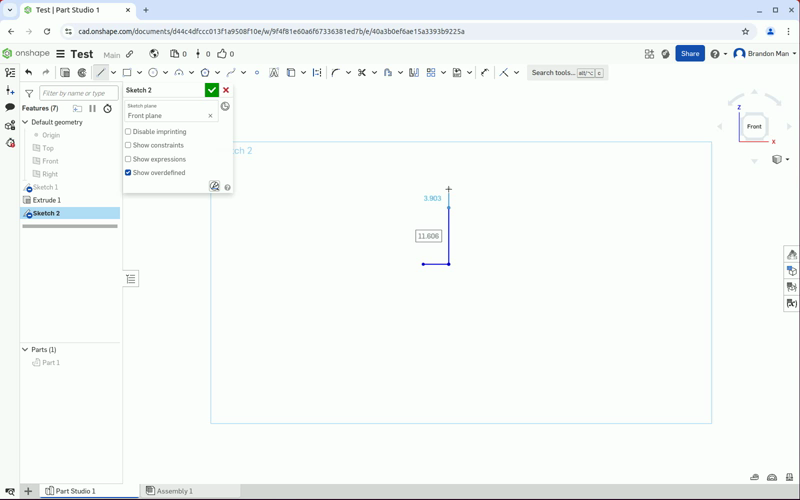
click(448, 188)
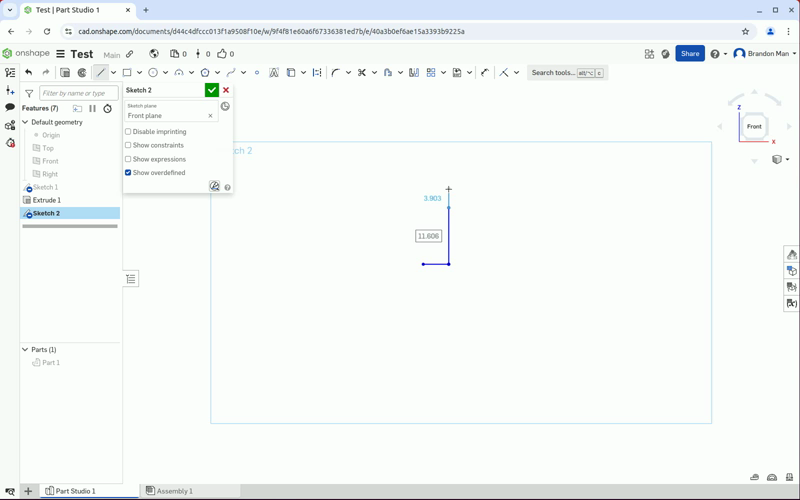
key_up(shift)
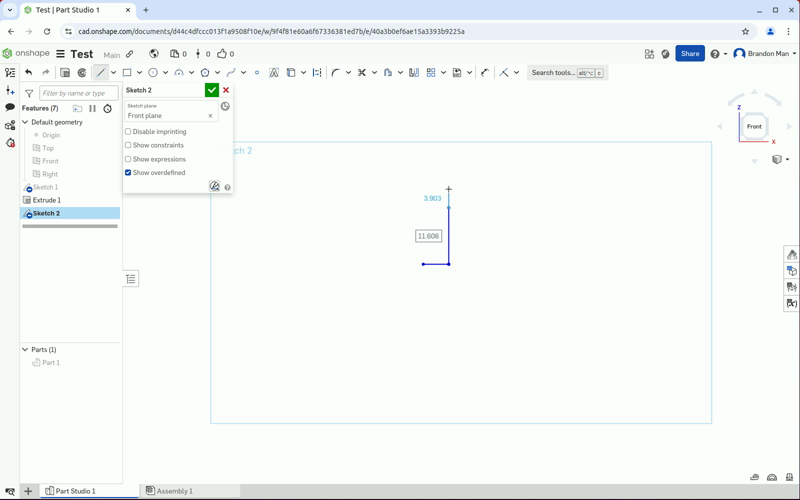
key_down(shift)
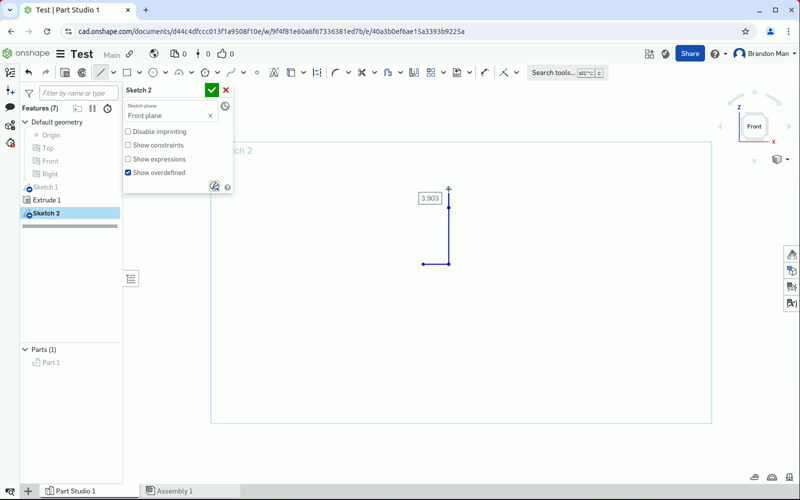
mouse_move(423, 264)
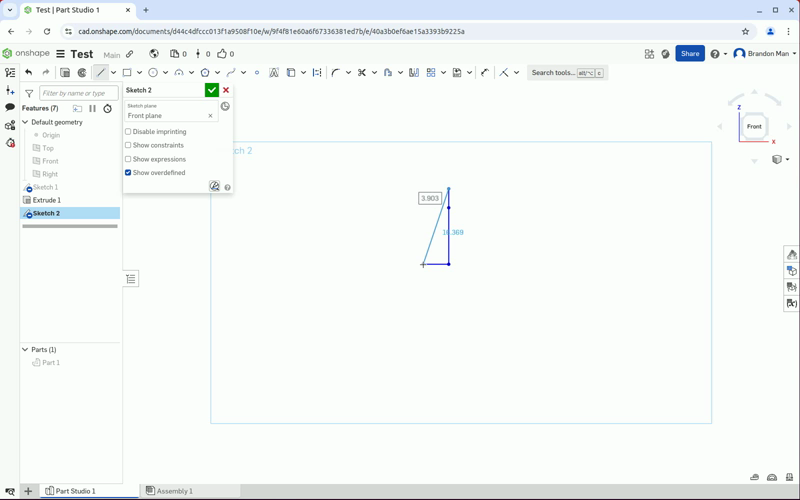
key_up(shift)
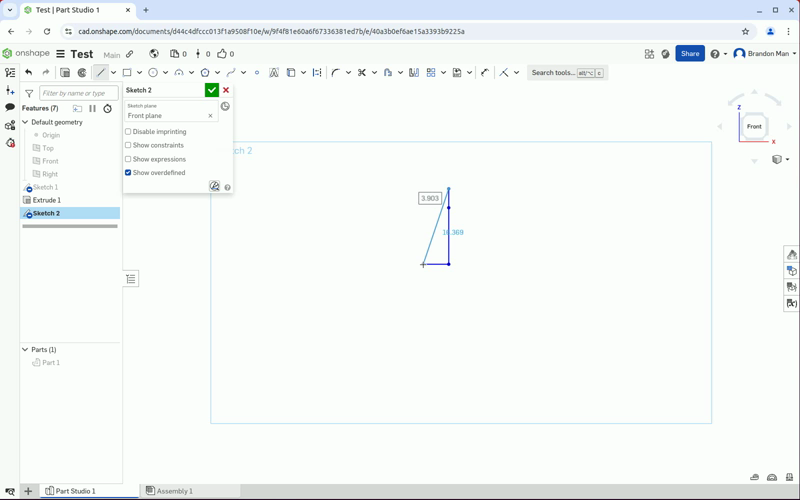
click(423, 264)
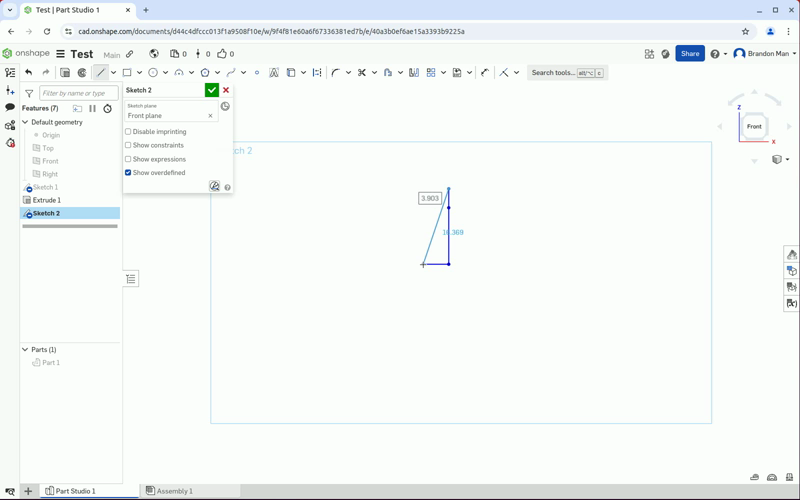
key(esc)
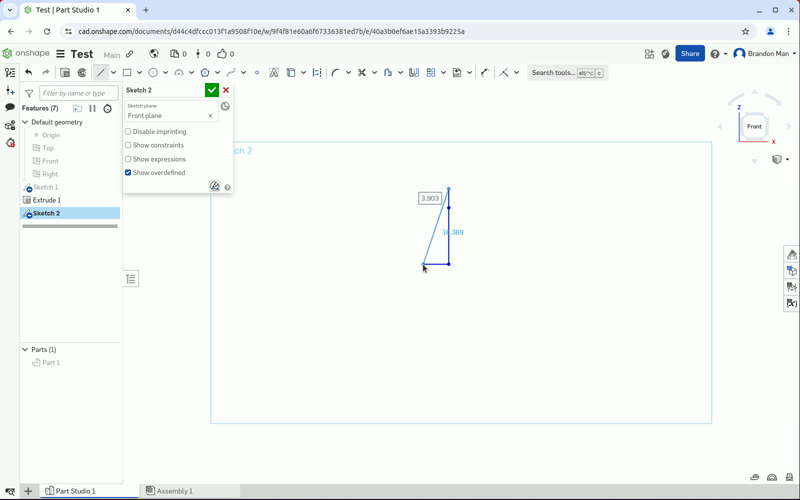
mouse_move(435, 232)
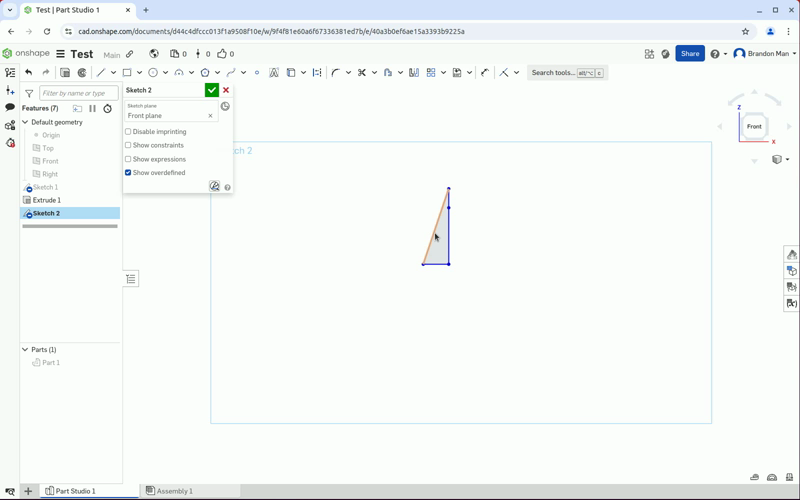
scroll(6)
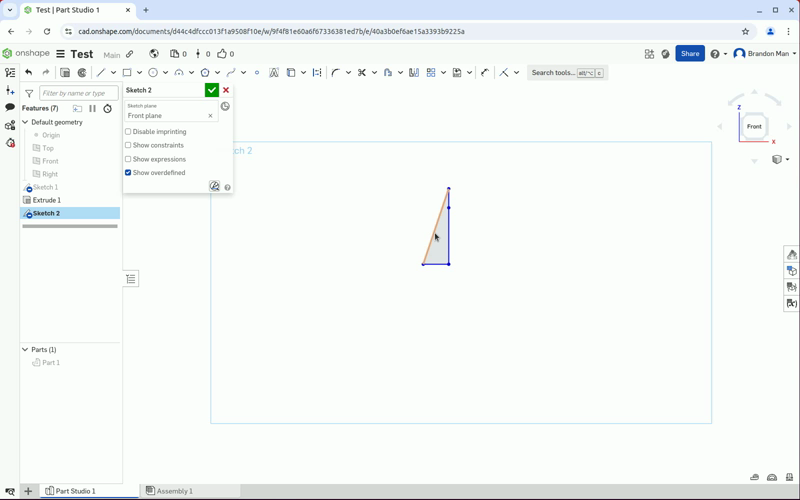
scroll(6)
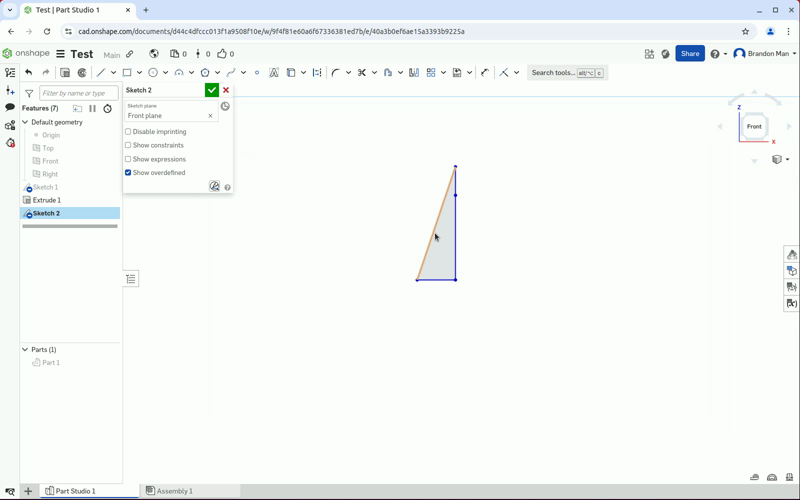
scroll(6)
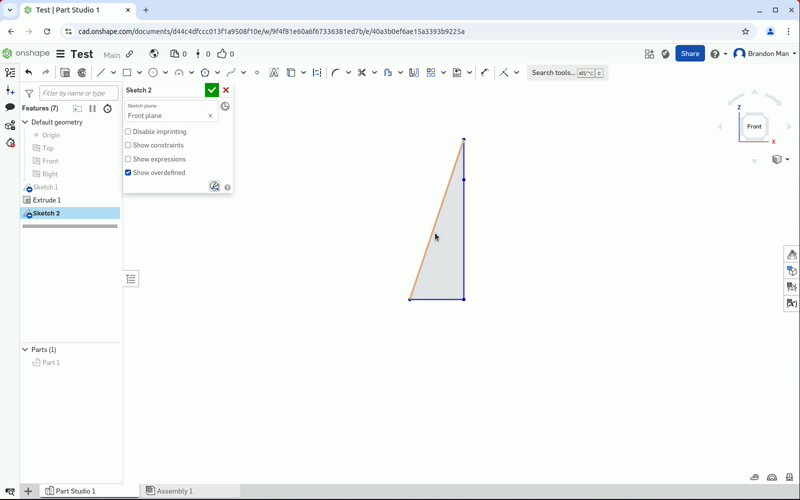
scroll(6)
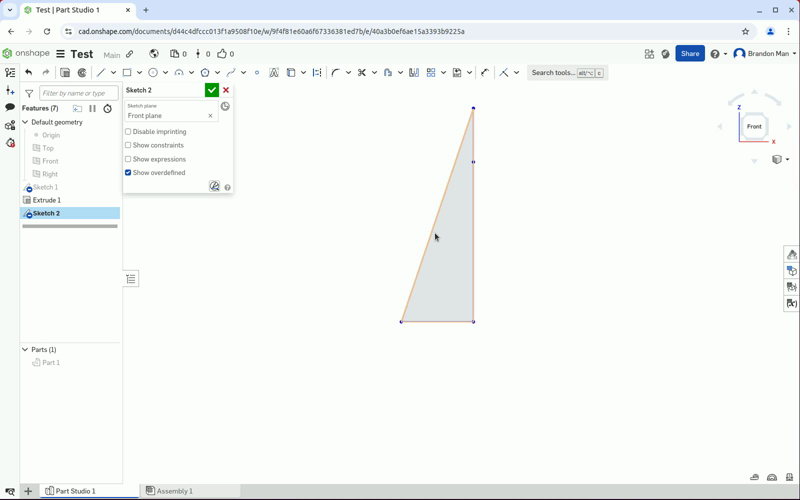
scroll(6)
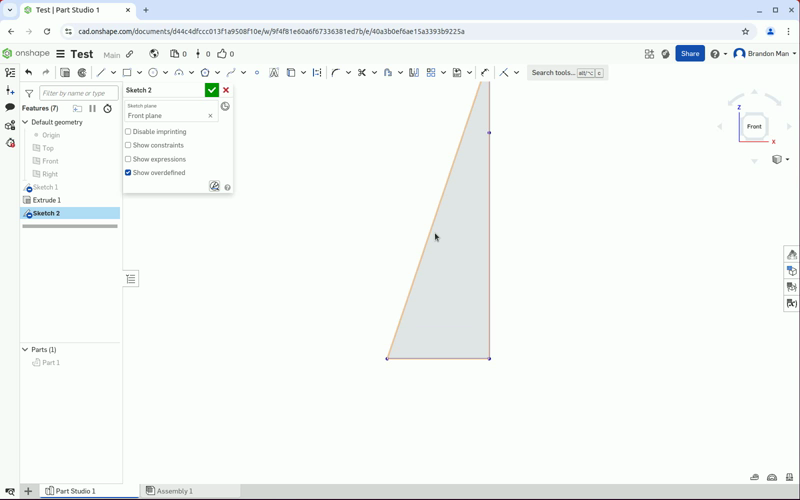
scroll(6)
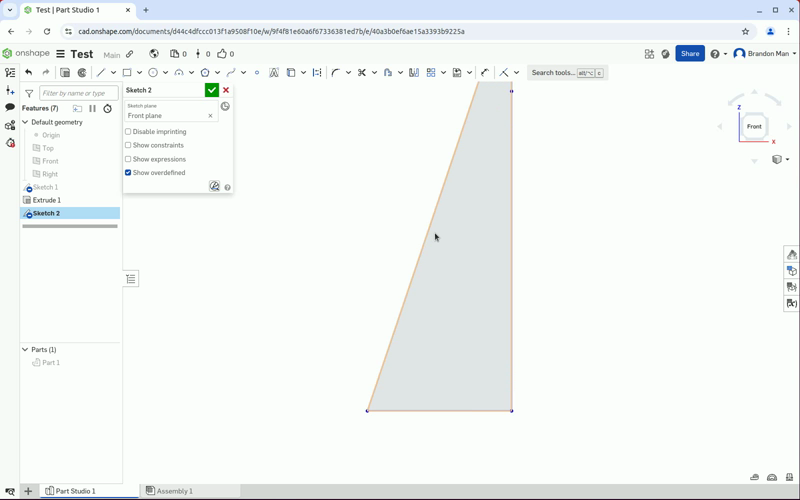
scroll(6)
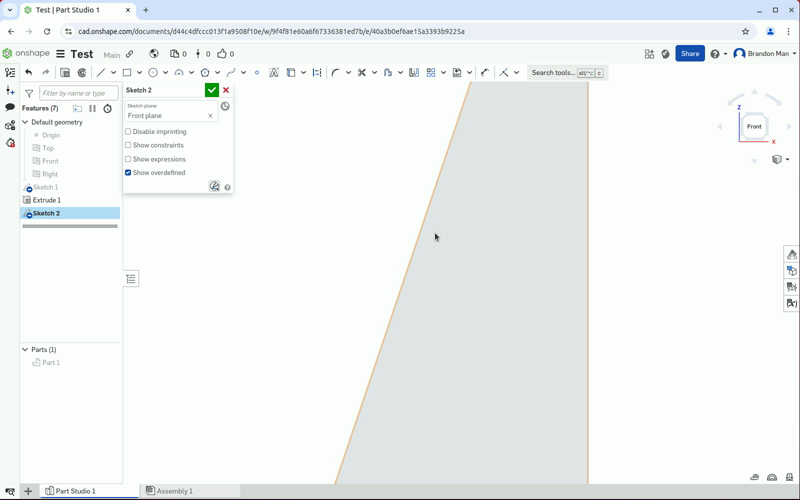
click(435, 232)
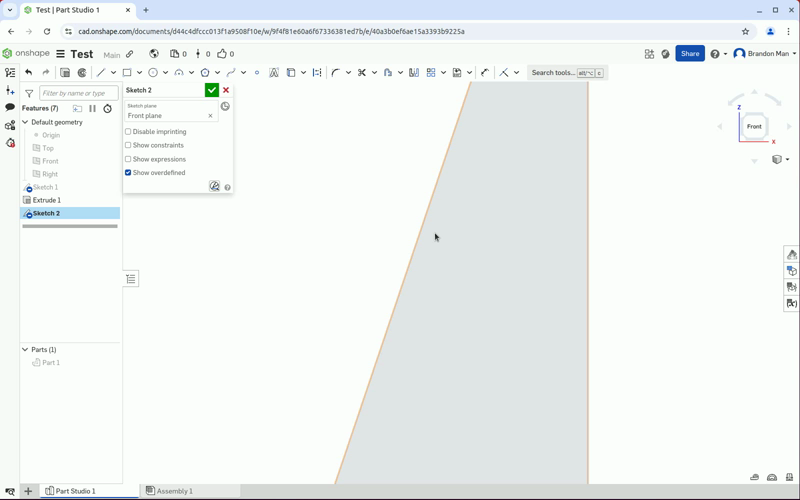
scroll(-6)
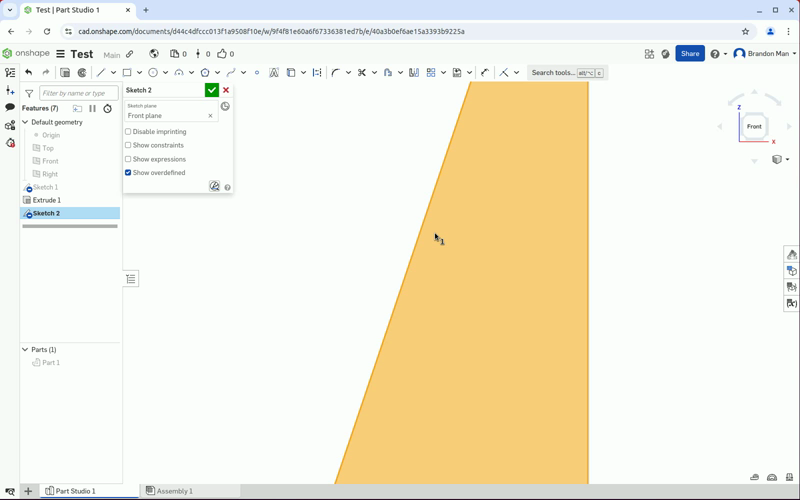
scroll(-6)
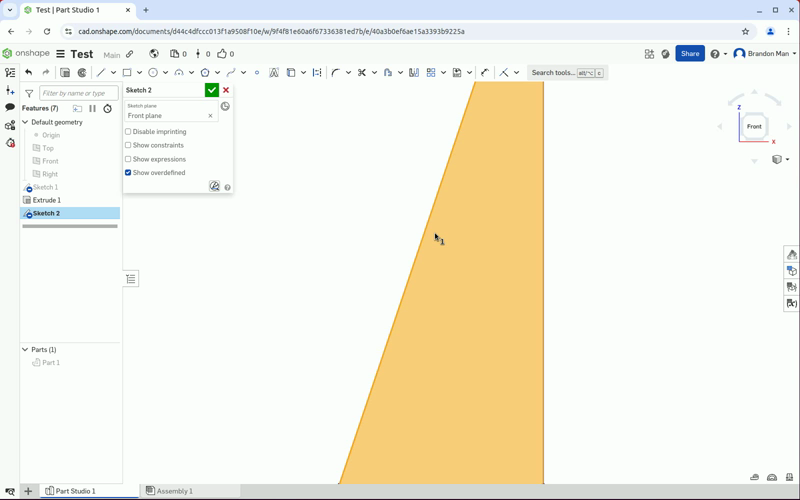
scroll(-6)
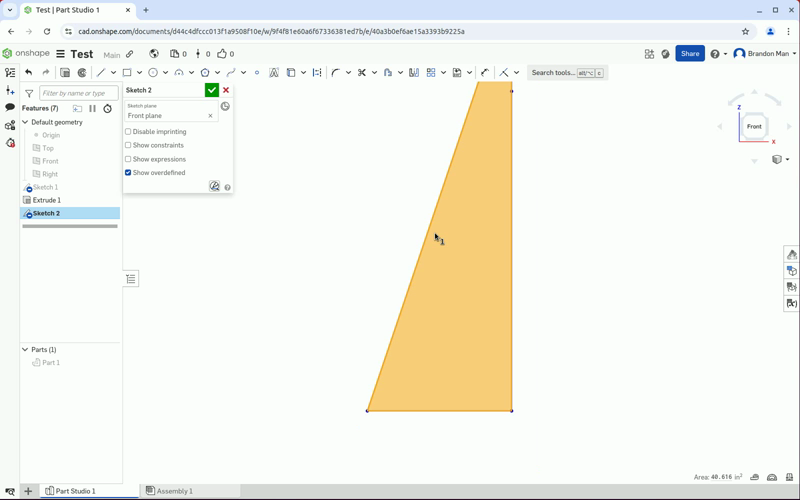
scroll(-6)
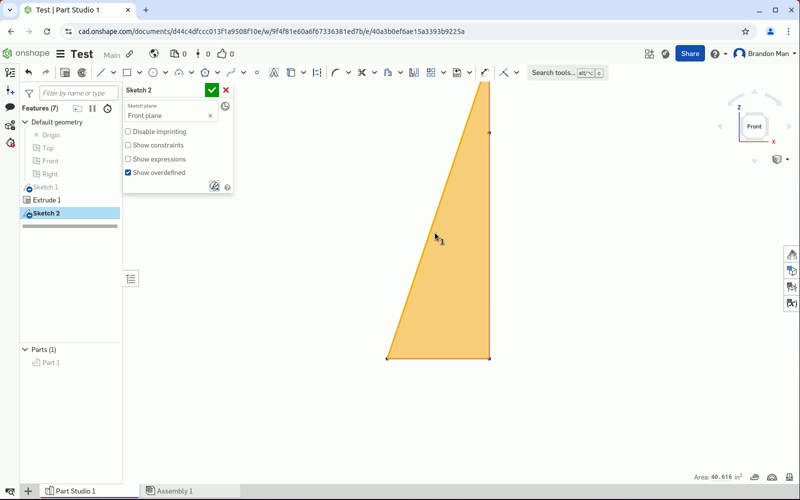
scroll(-6)
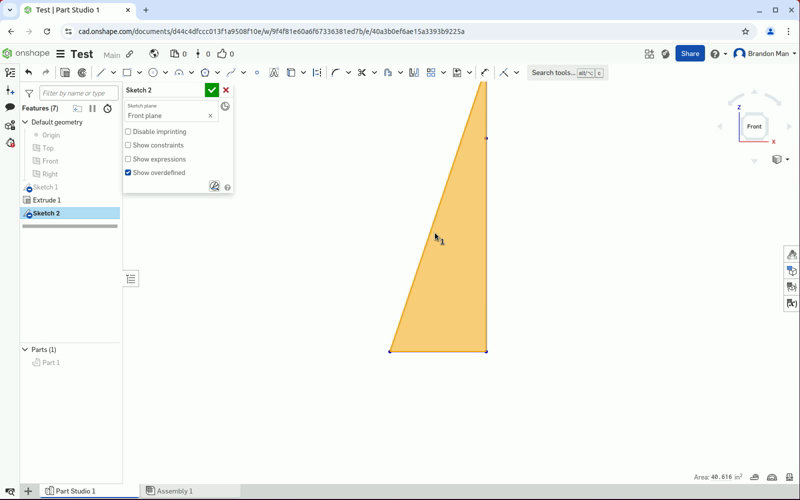
scroll(-6)
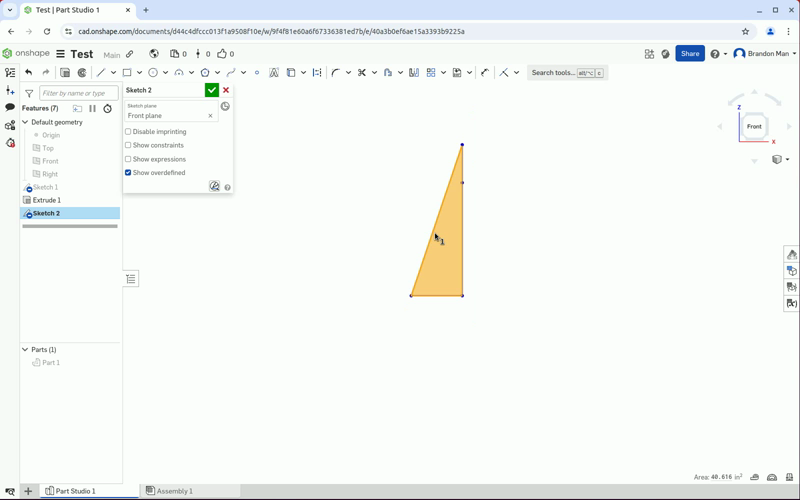
scroll(-6)
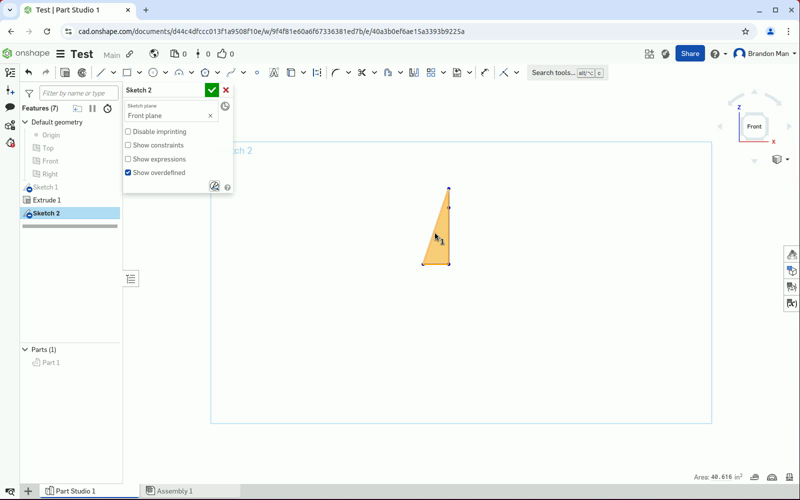
mouse_move(73, 352)
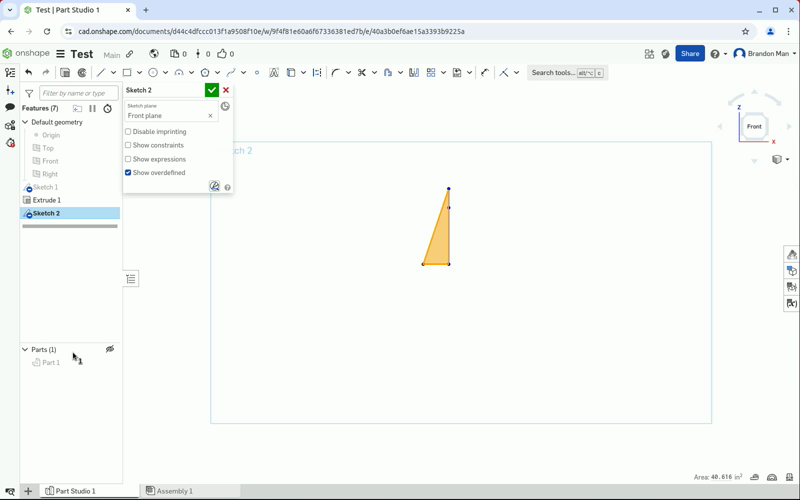
key(shift+y)
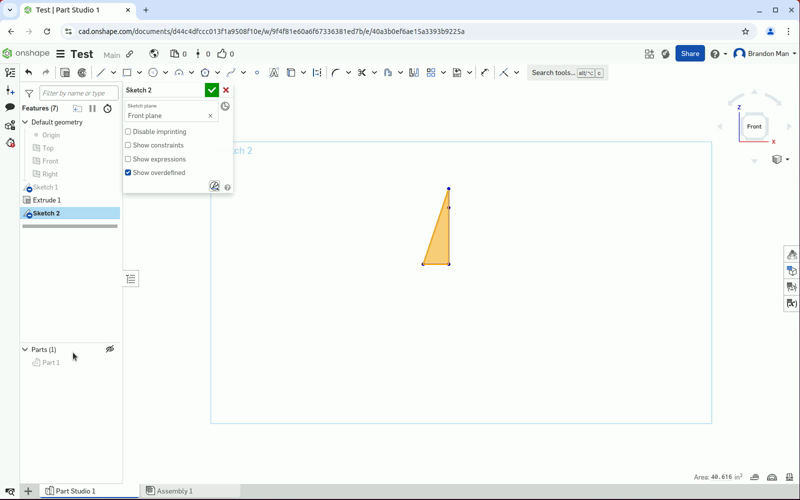
key(shift+e)
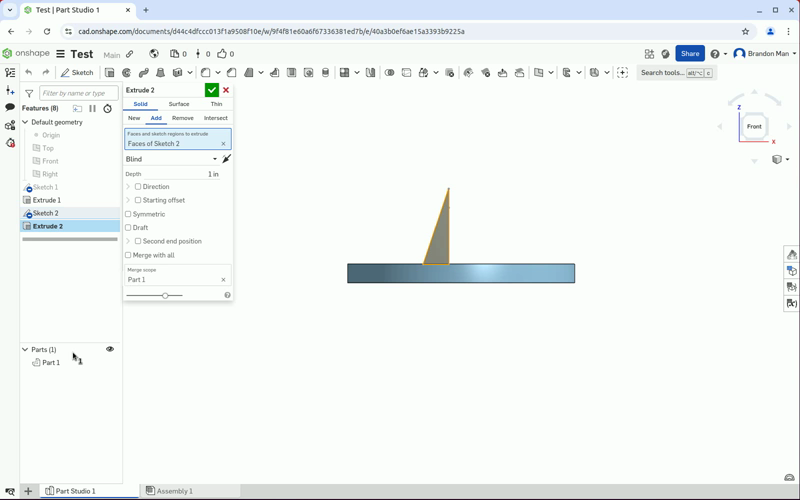
mouse_move(143, 106)
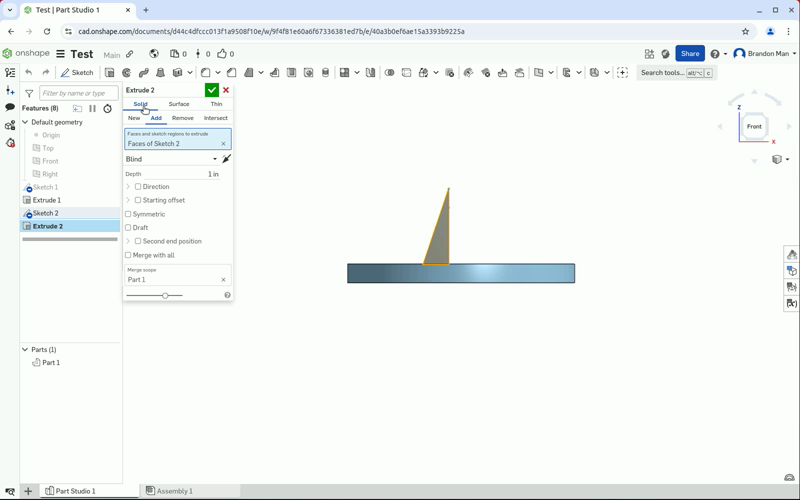
click(143, 106)
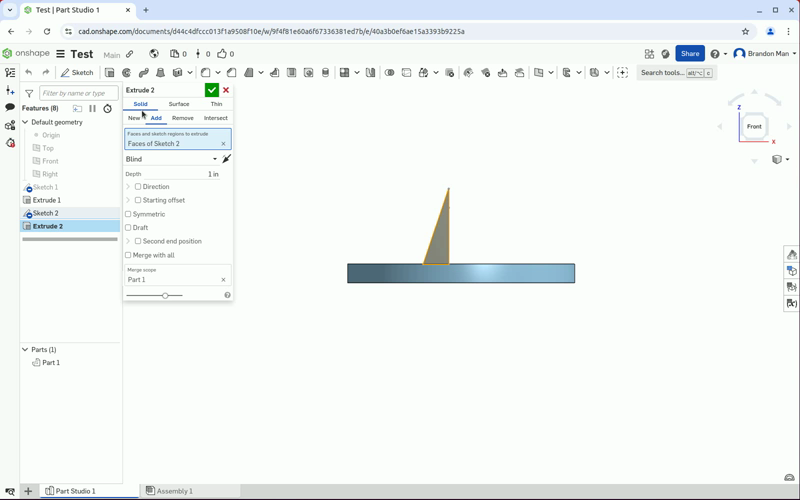
mouse_move(137, 120)
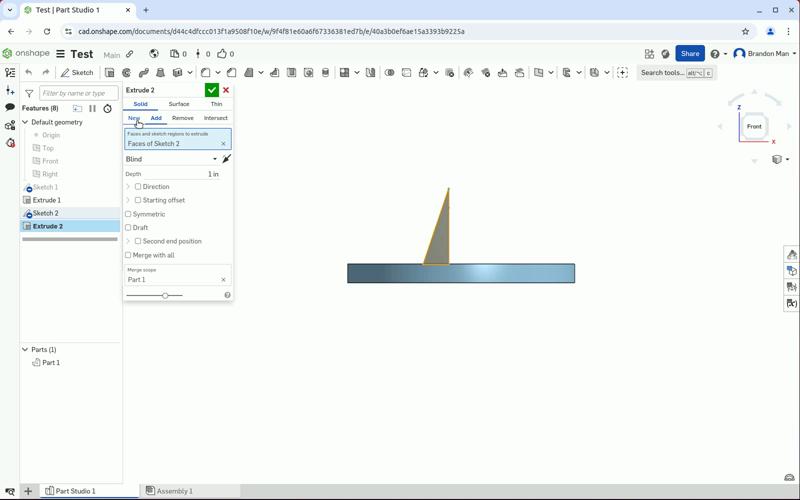
click(137, 120)
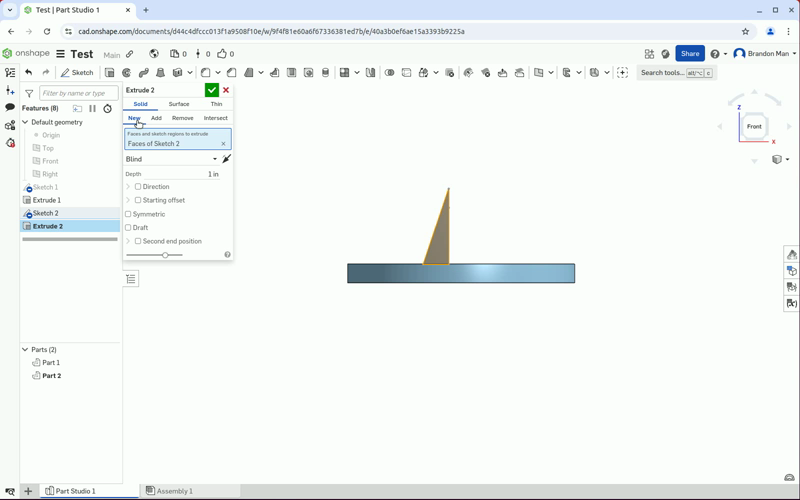
key(tab, 4)
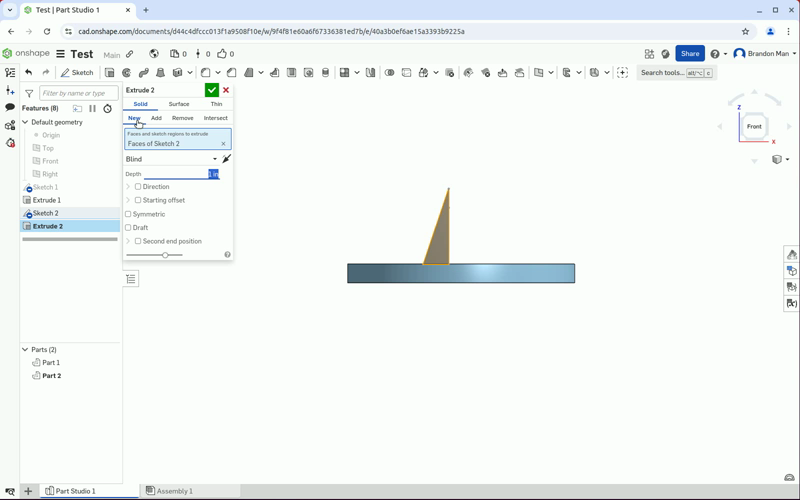
text(30.81)
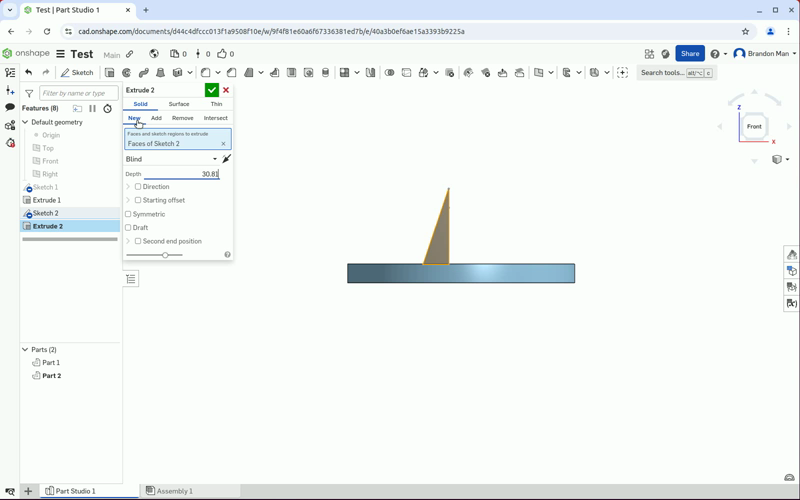
key(tab, 3)
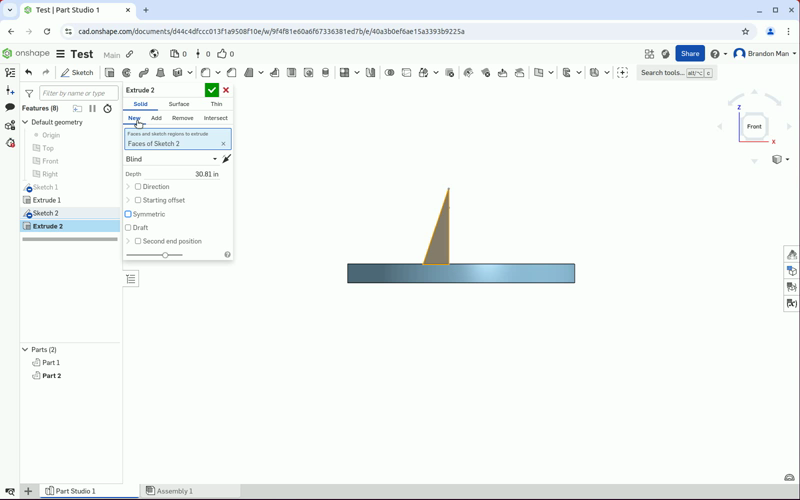
key(space)
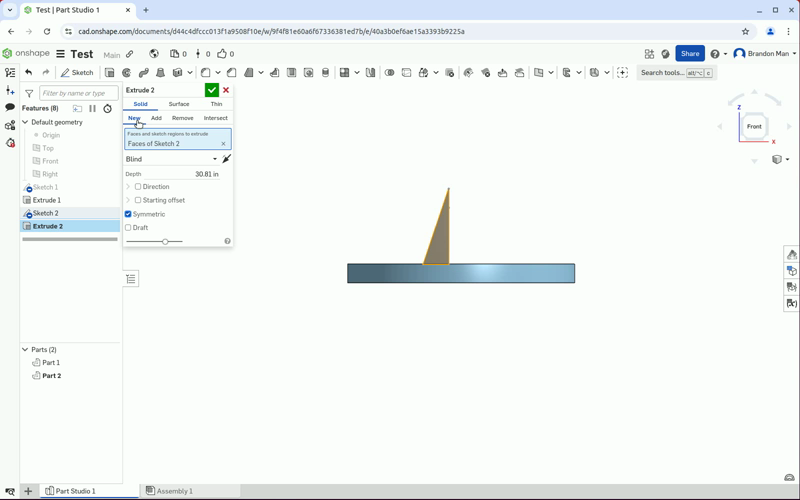
key(enter)
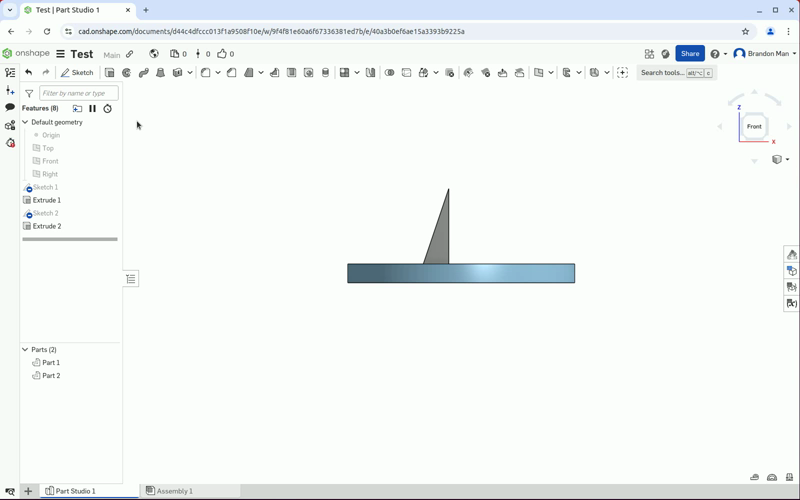
key(shift+h)
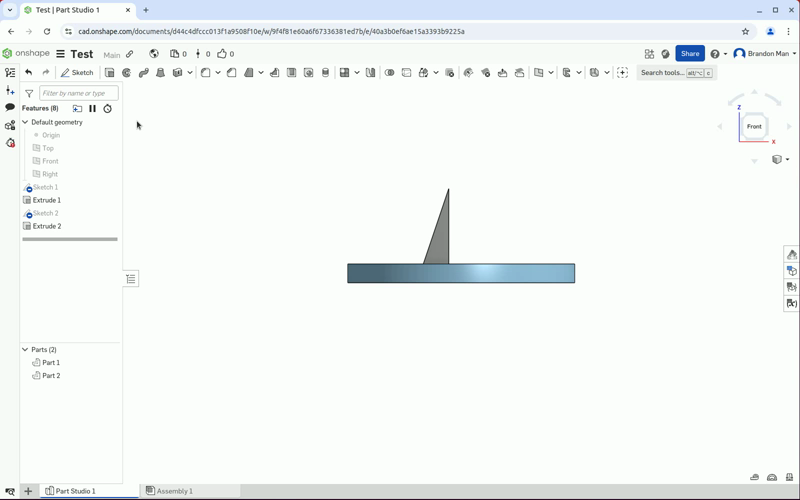
key(shift+h)
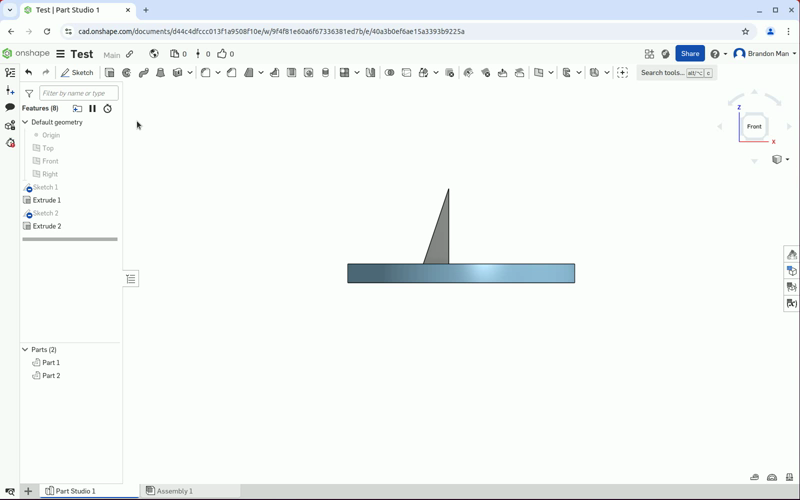
mouse_move(73, 189)
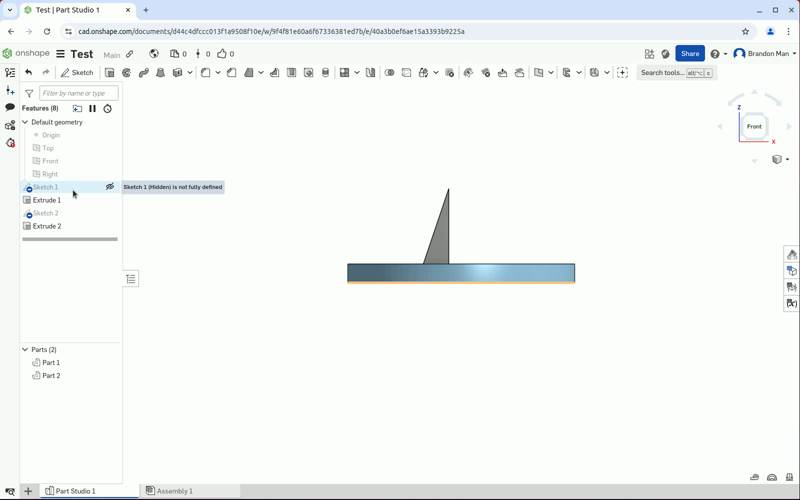
click(73, 189)
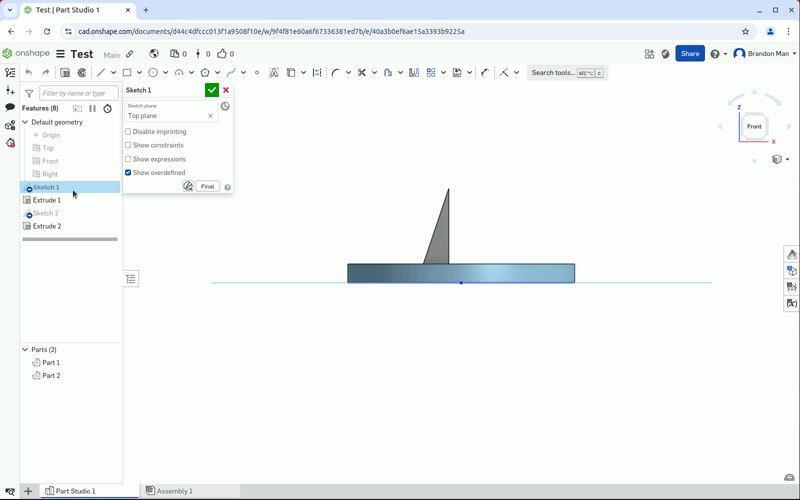
mouse_move(229, 92)
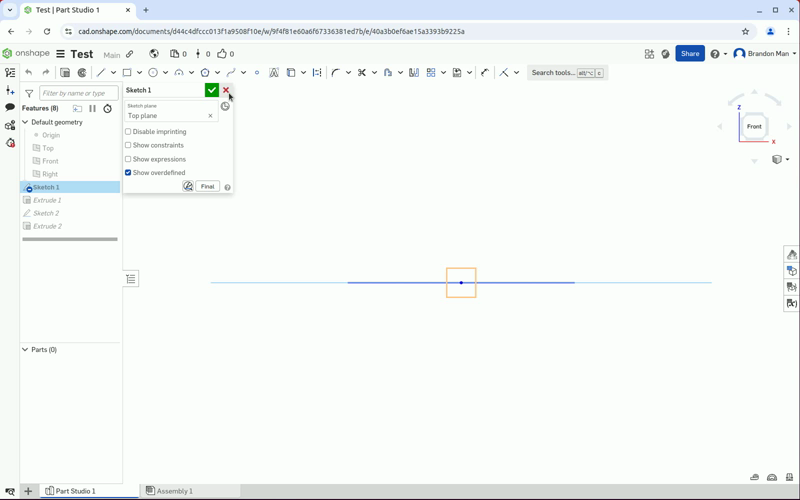
click(229, 92)
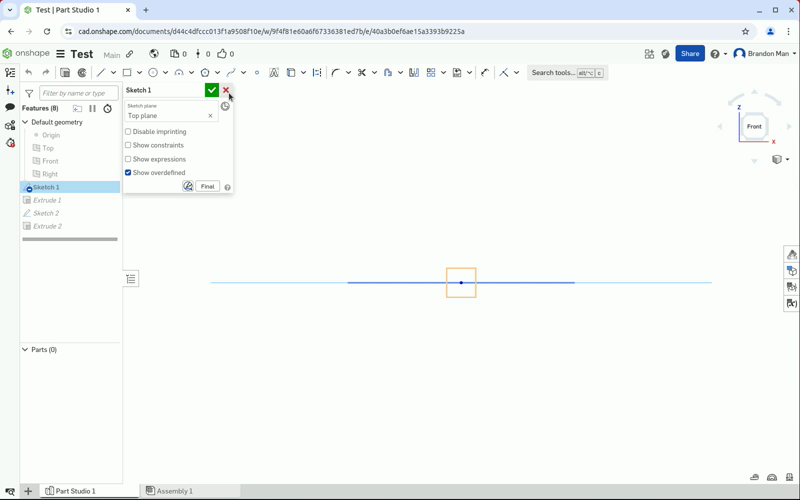
key(shift+s)
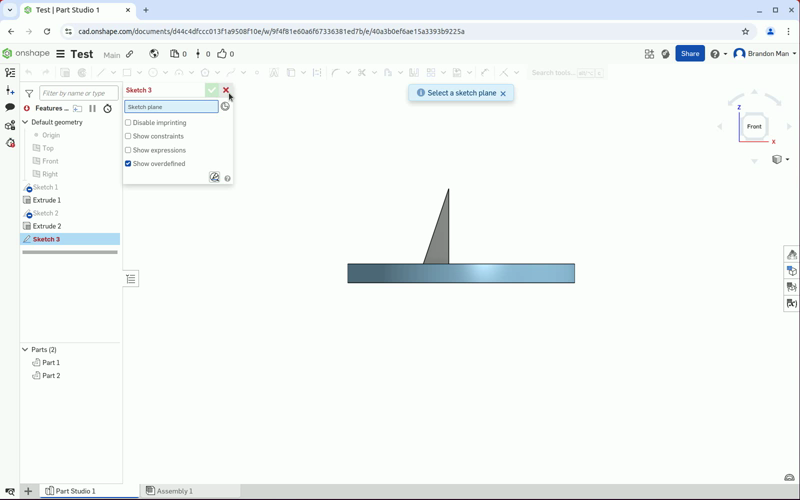
mouse_move(73, 163)
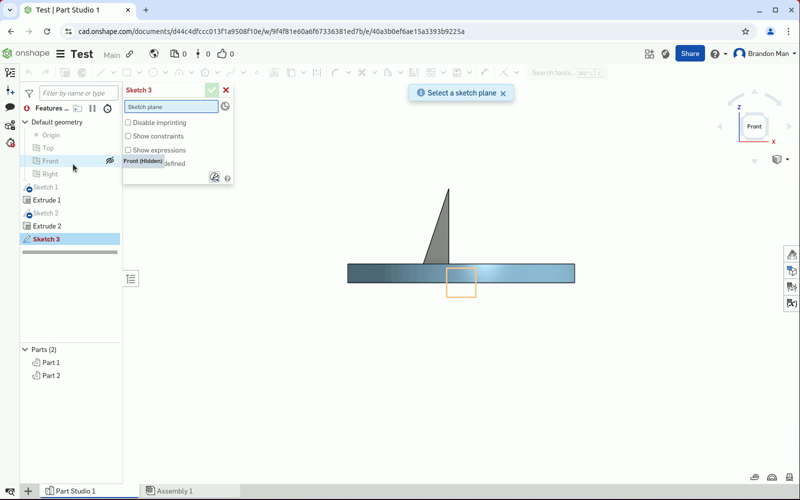
click(73, 163)
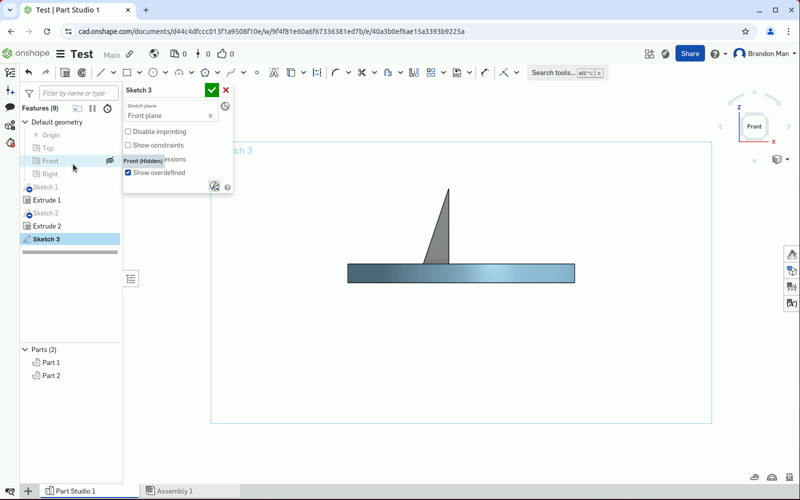
mouse_move(73, 352)
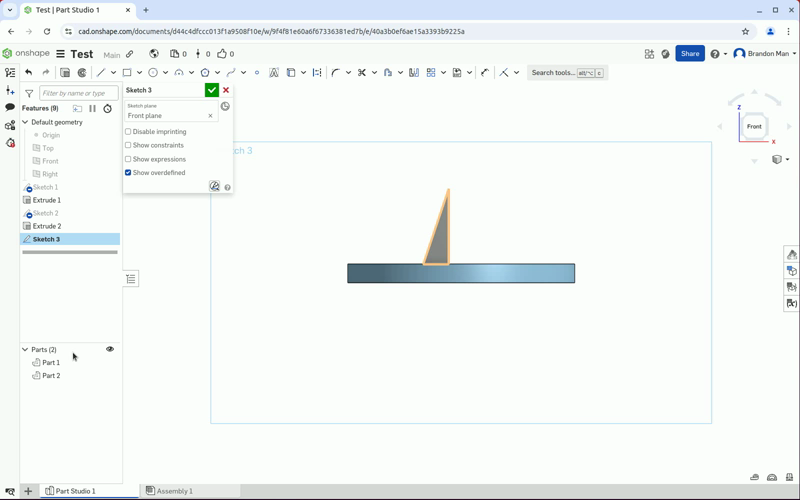
key(y)
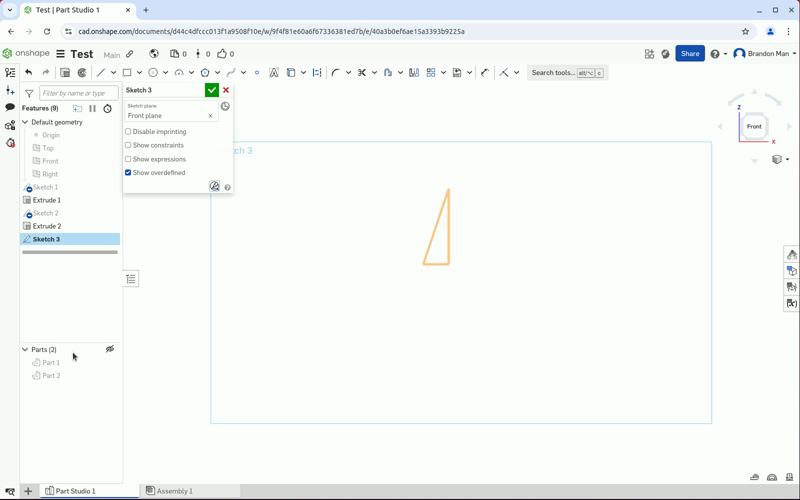
key(a)
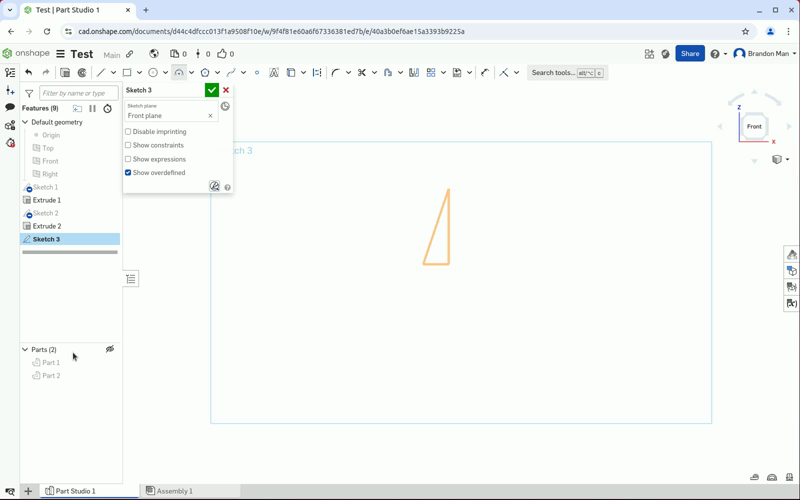
key_down(shift)
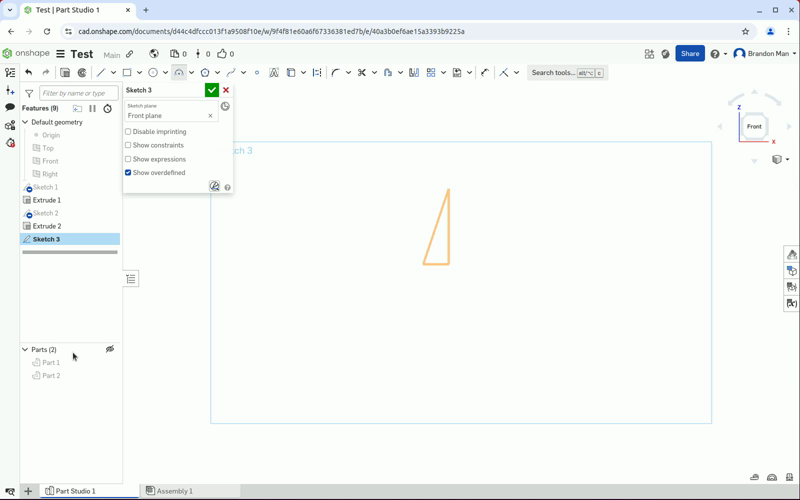
mouse_move(449, 207)
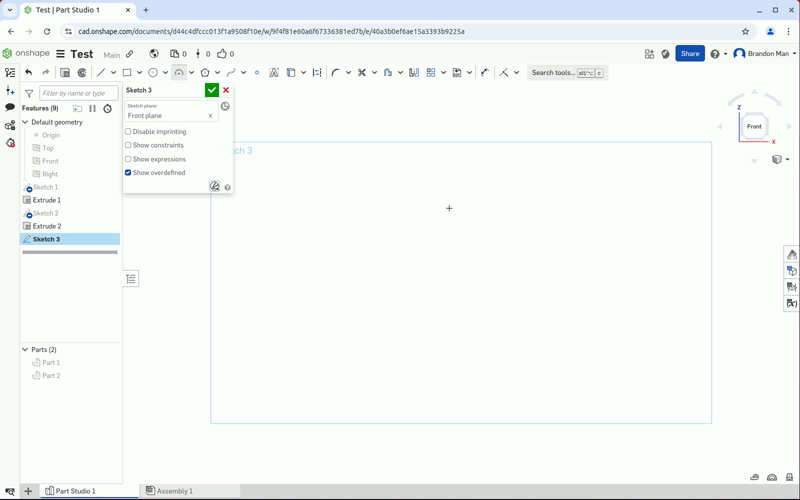
click(449, 207)
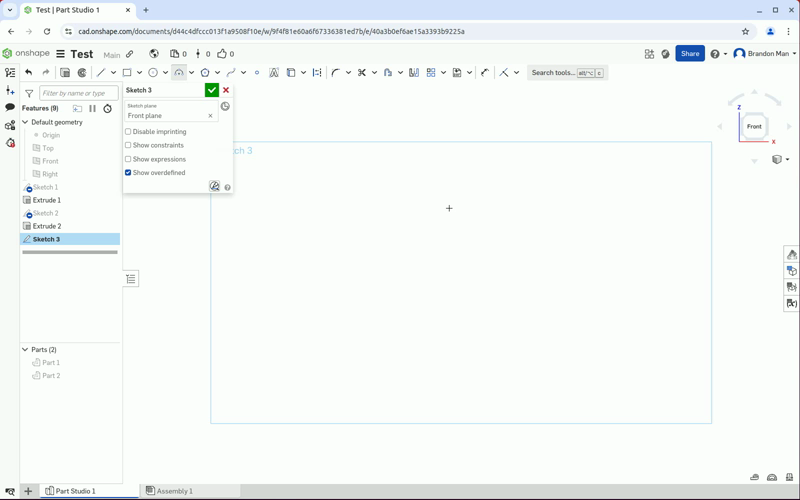
key_up(shift)
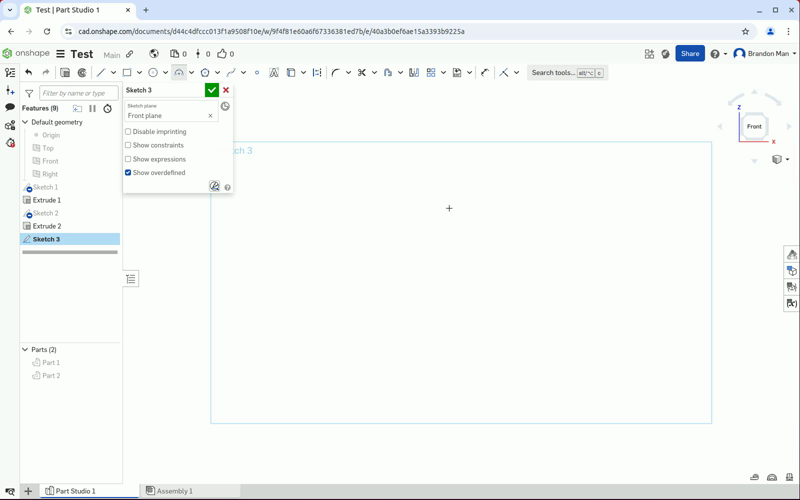
key_down(shift)
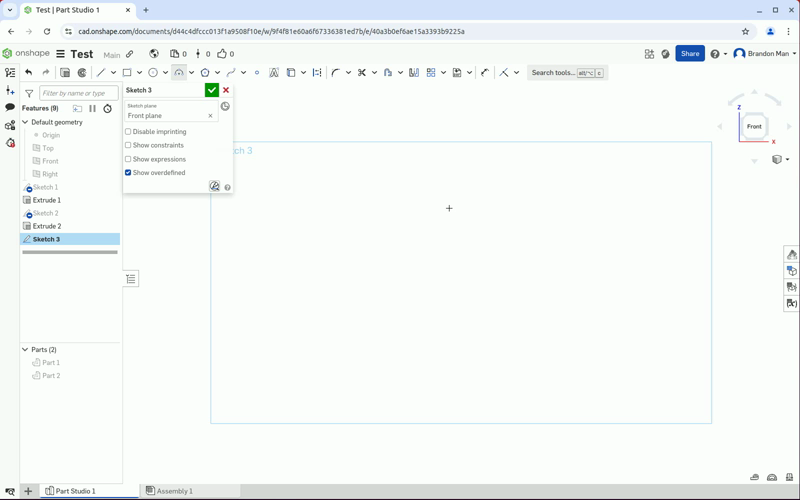
mouse_move(449, 188)
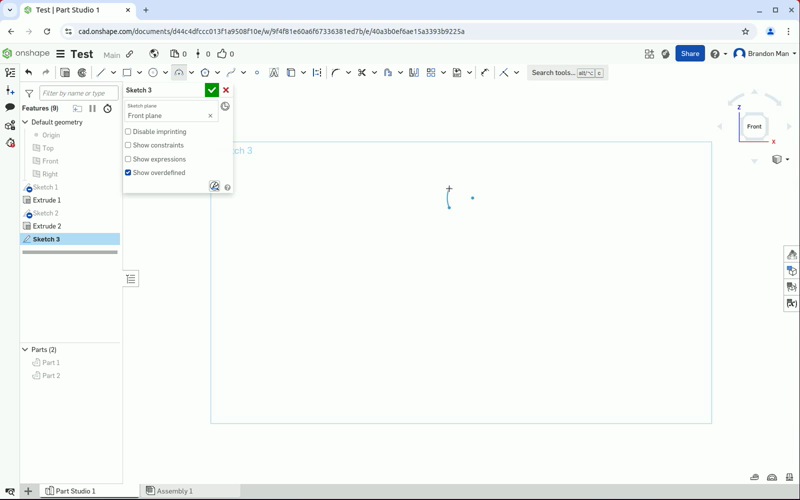
click(449, 188)
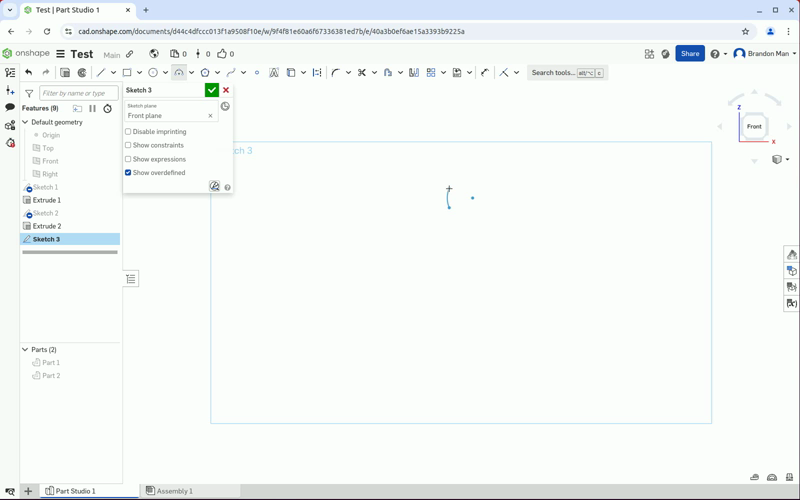
mouse_move(449, 198)
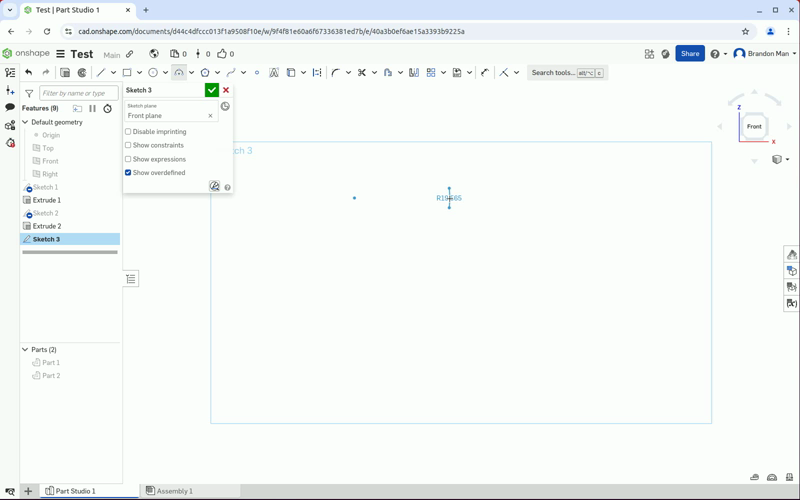
click(449, 198)
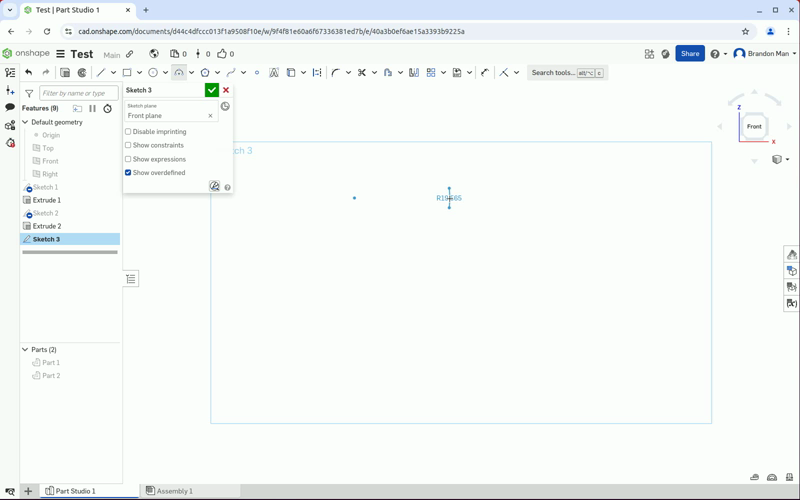
key_up(shift)
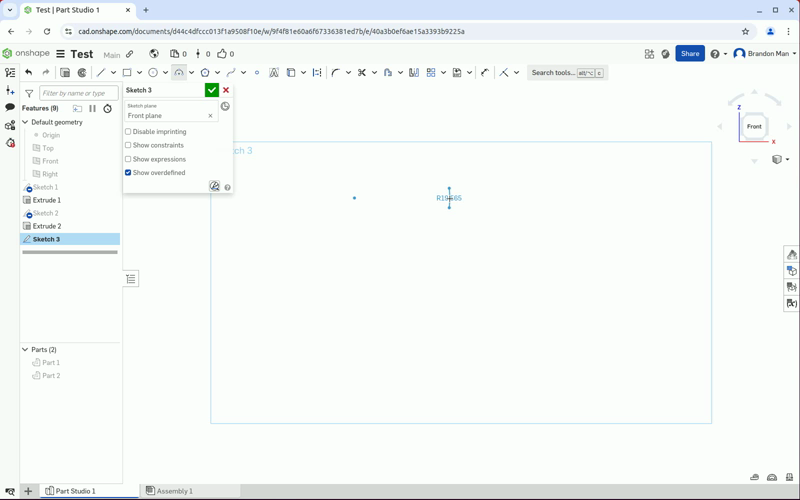
key(esc)
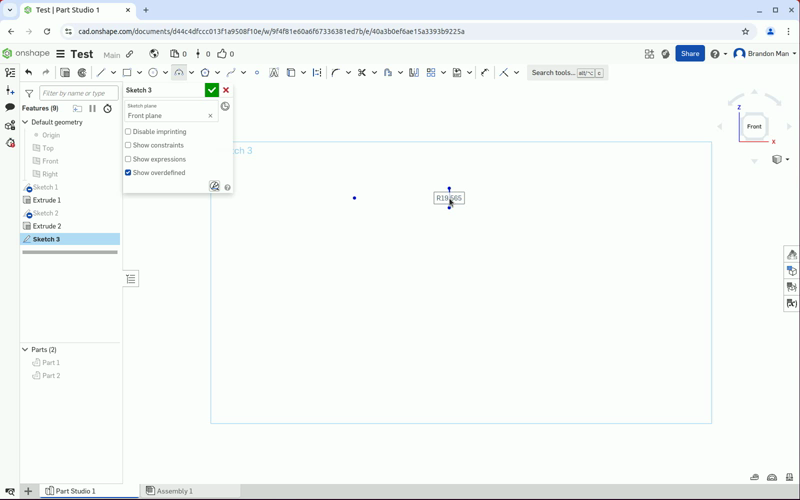
key(l)
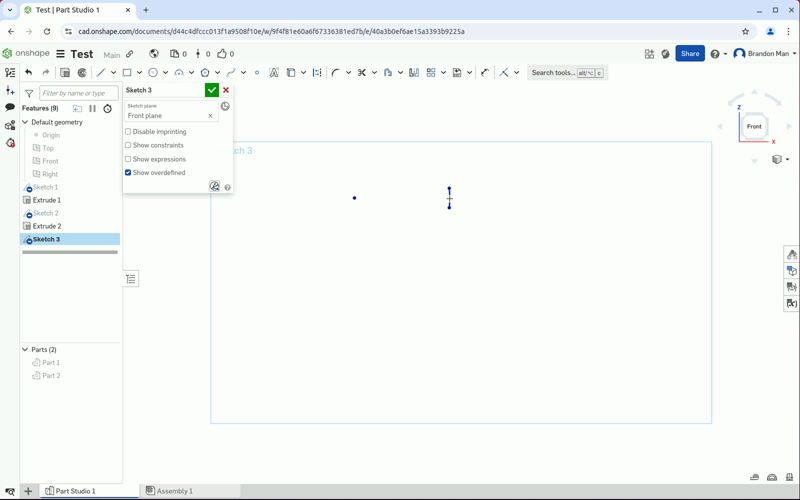
mouse_move(449, 188)
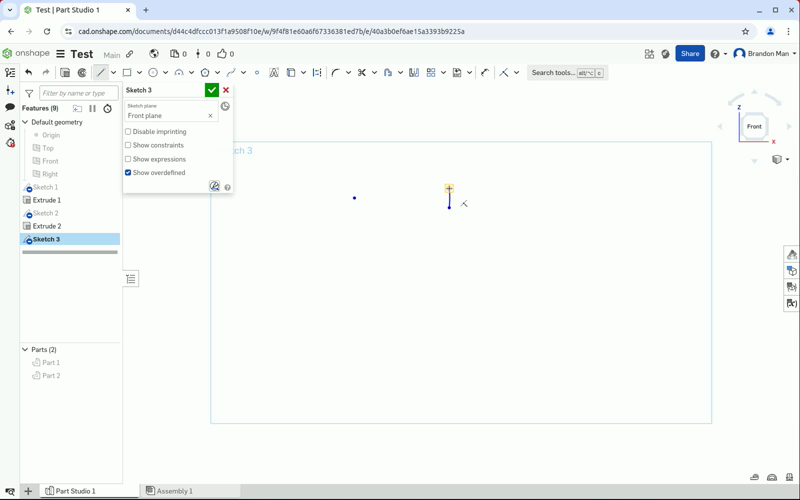
click(449, 188)
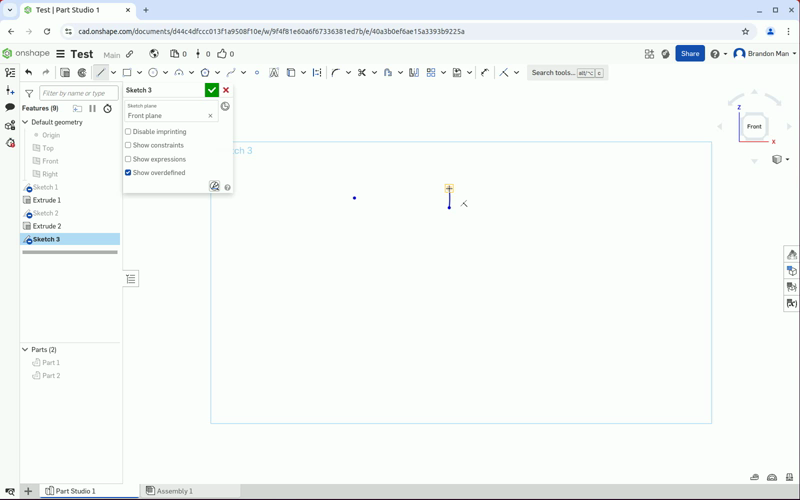
mouse_move(479, 188)
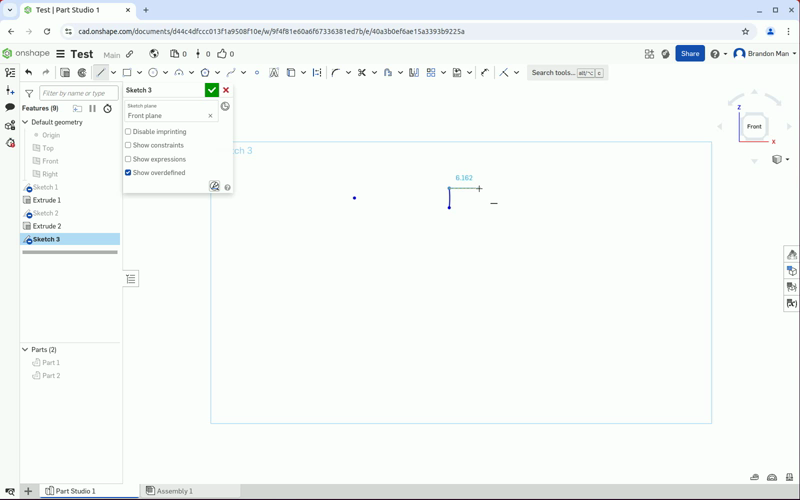
key_down(shift)
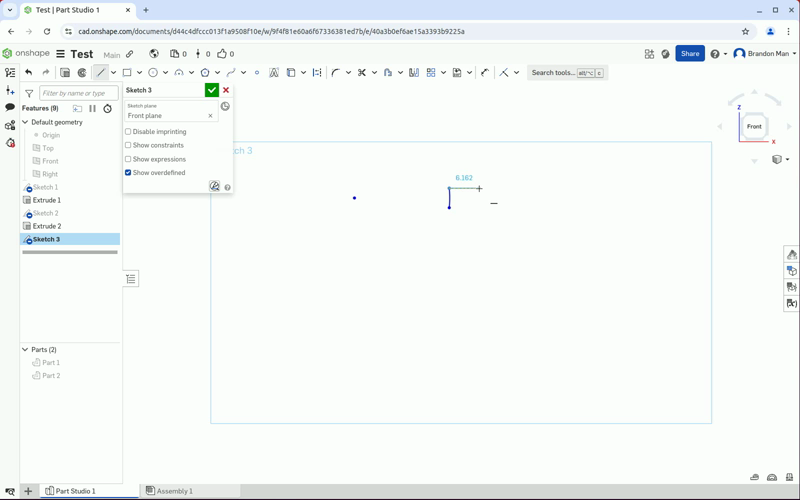
mouse_move(449, 207)
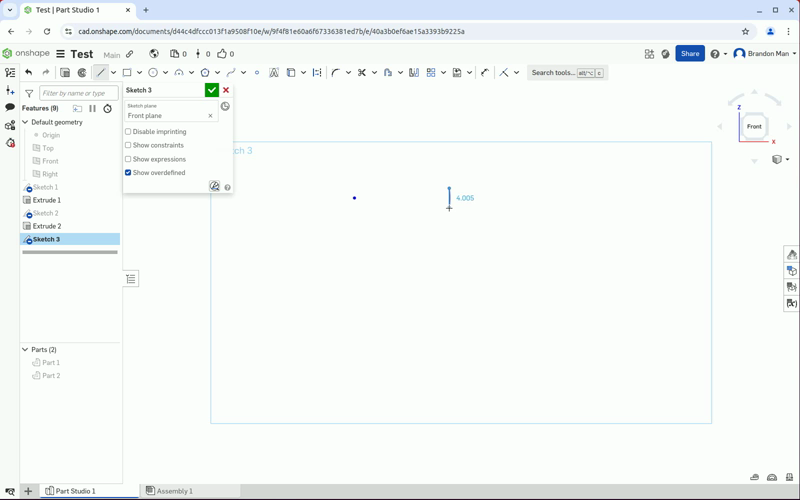
key_up(shift)
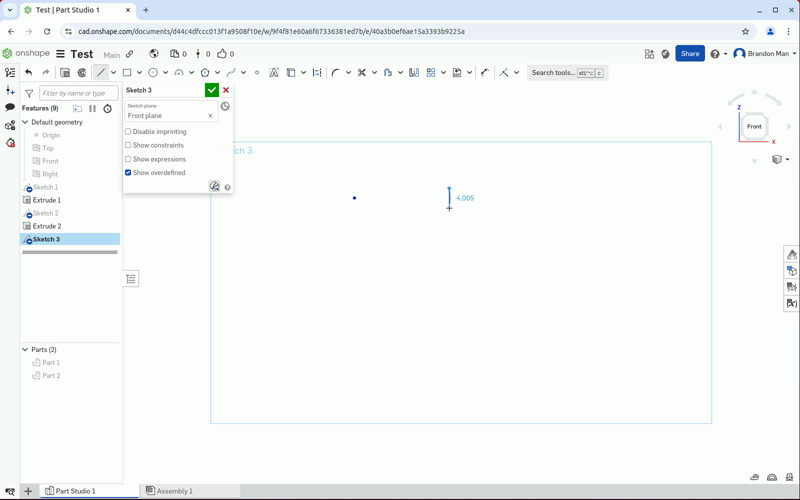
click(449, 207)
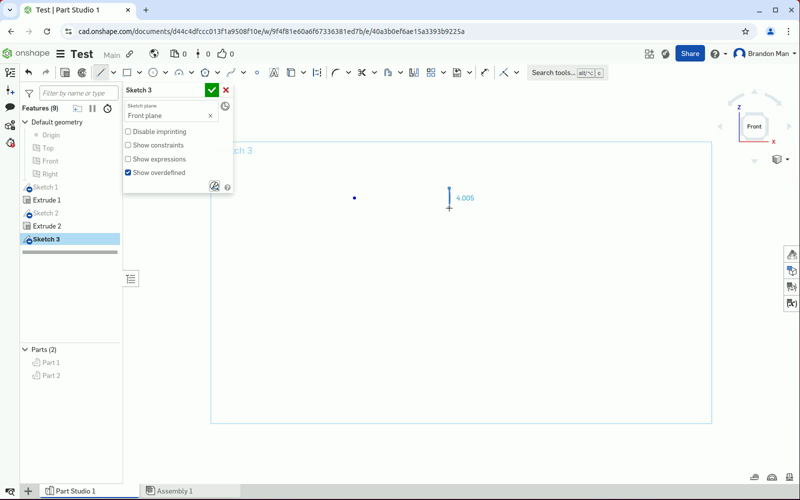
key(esc)
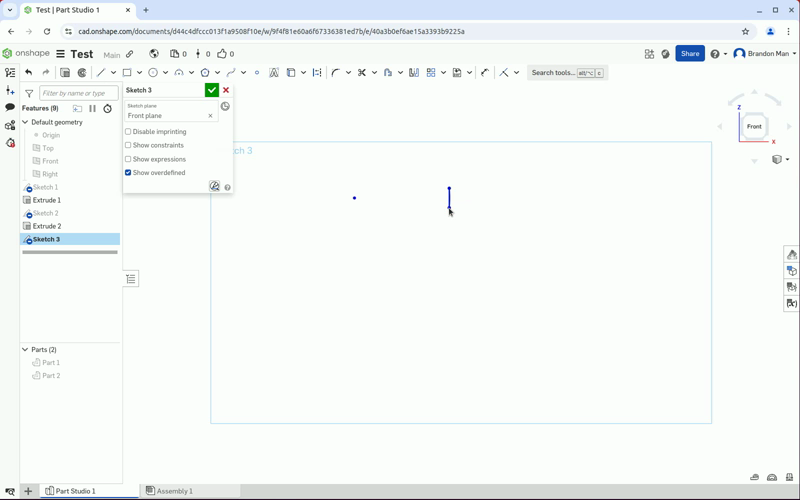
mouse_move(449, 192)
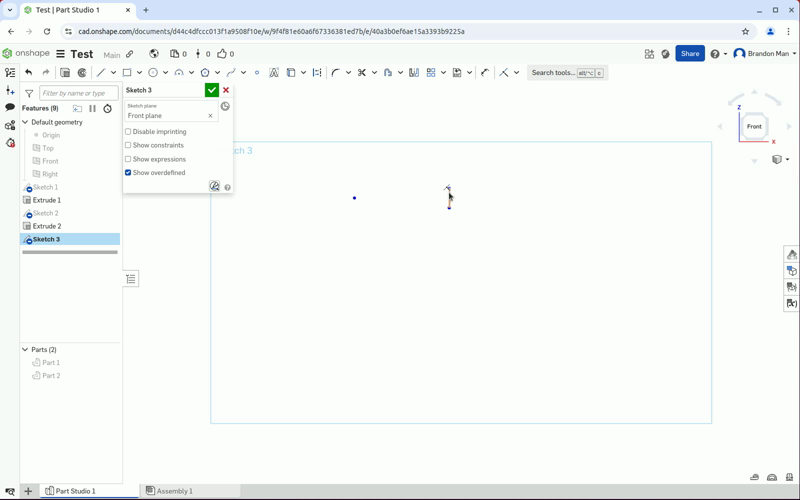
scroll(6)
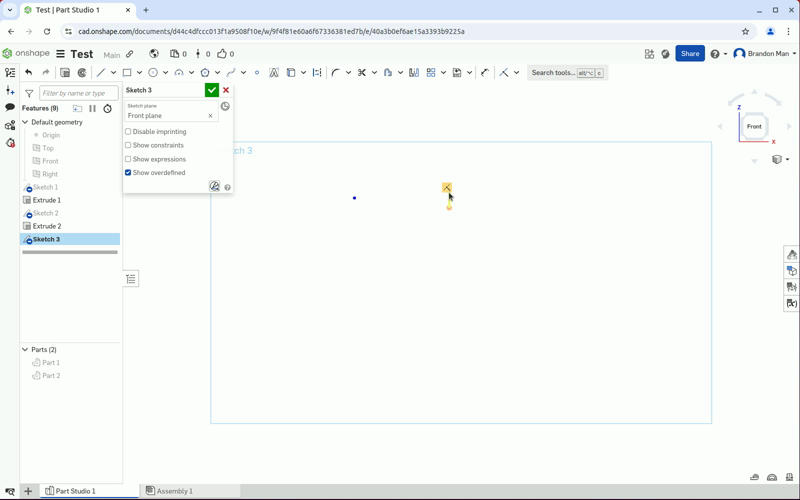
scroll(6)
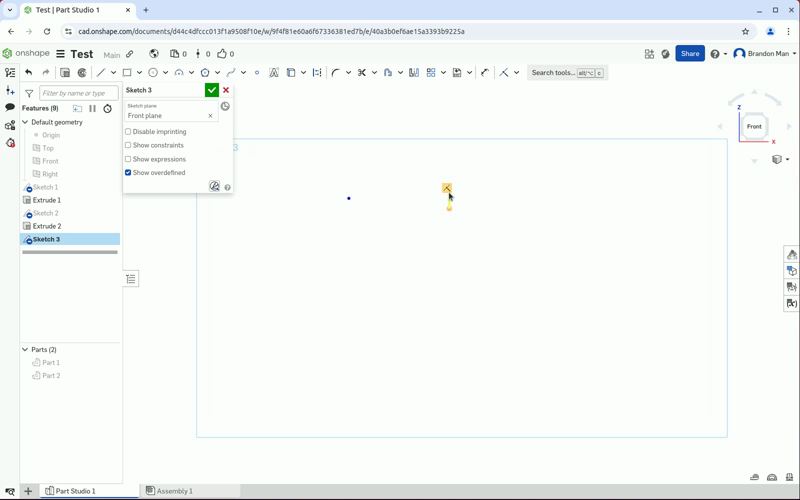
scroll(6)
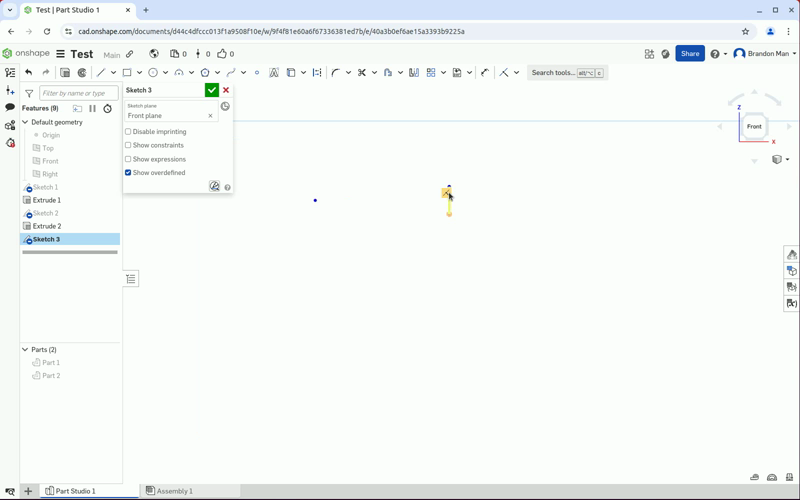
scroll(6)
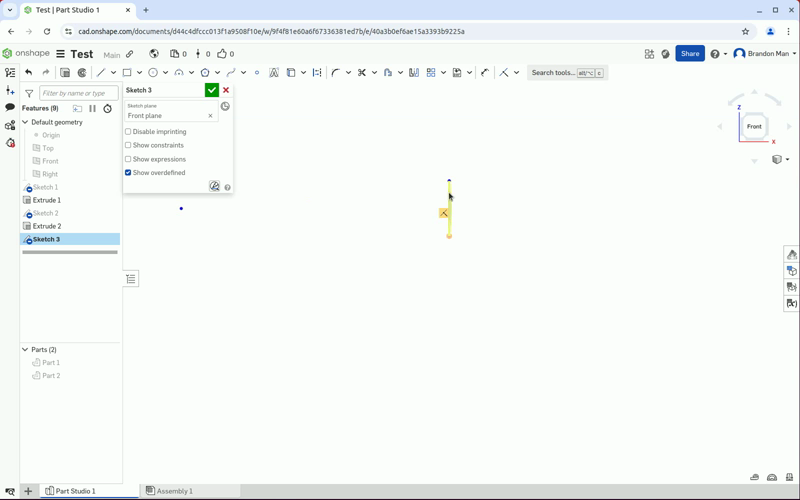
scroll(6)
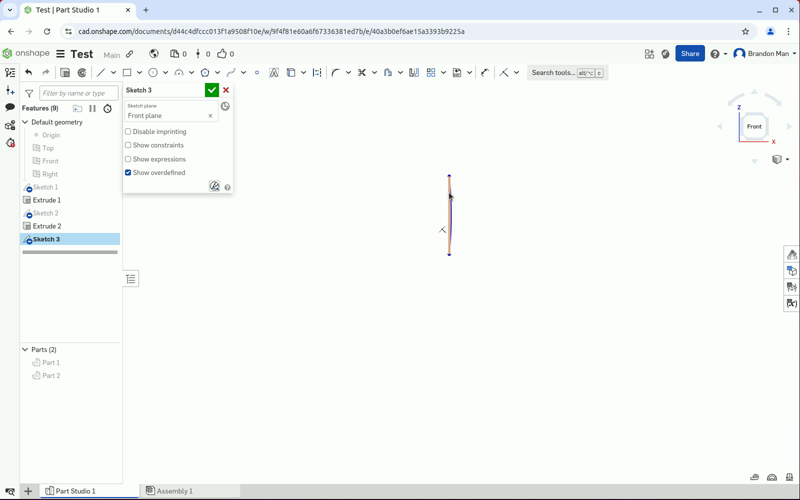
scroll(6)
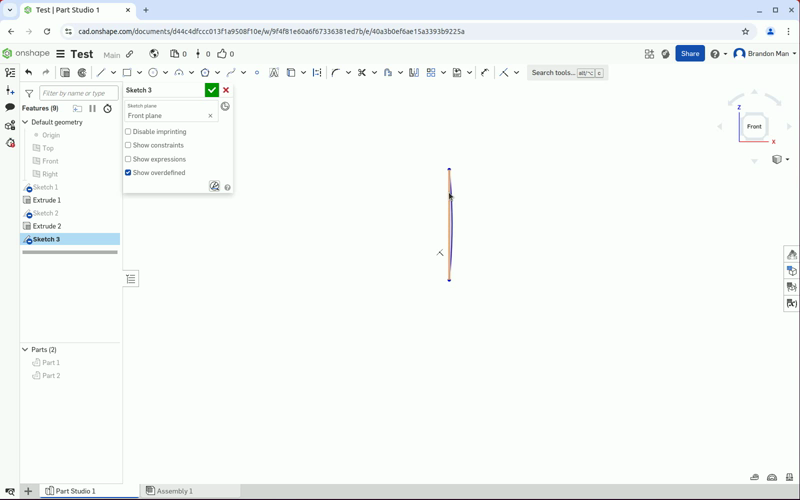
scroll(6)
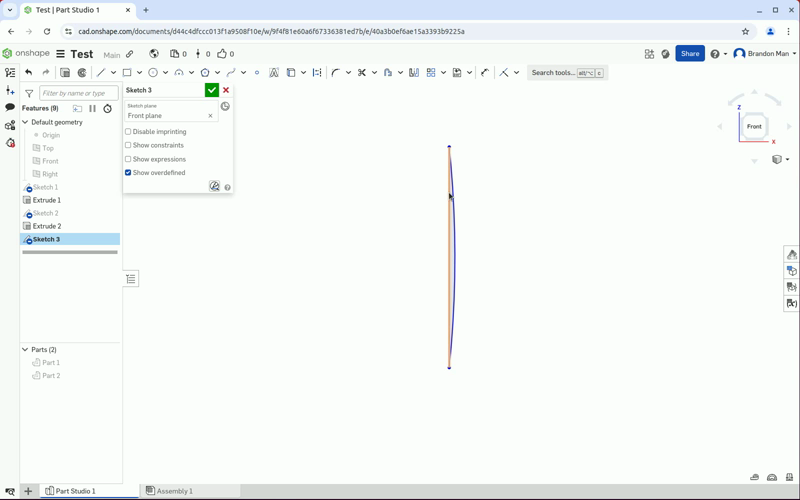
click(449, 192)
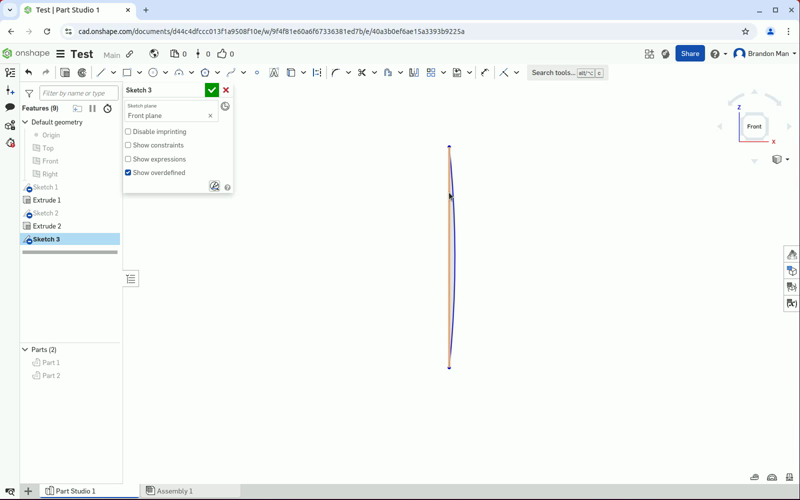
scroll(-6)
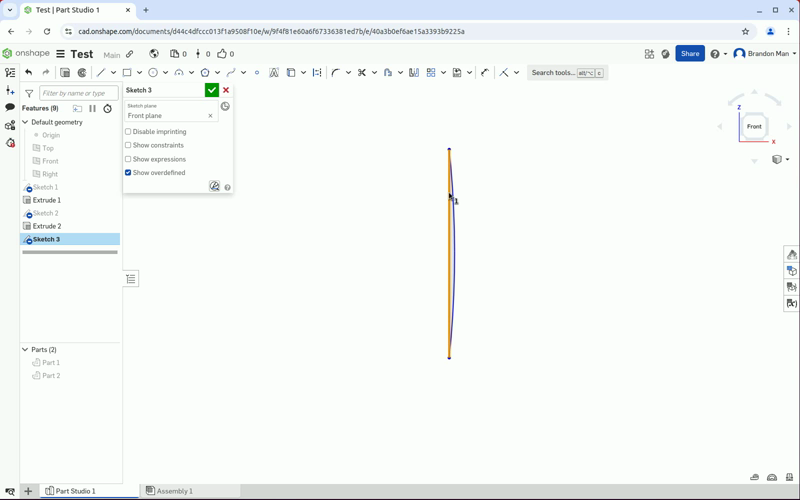
scroll(-6)
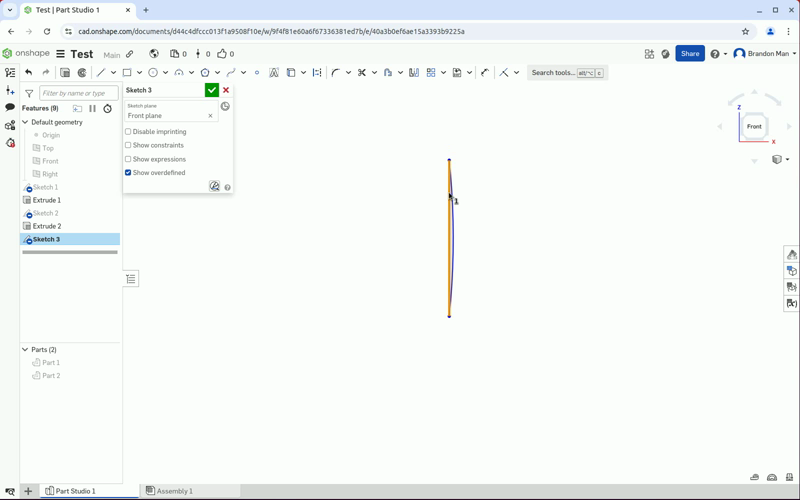
scroll(-6)
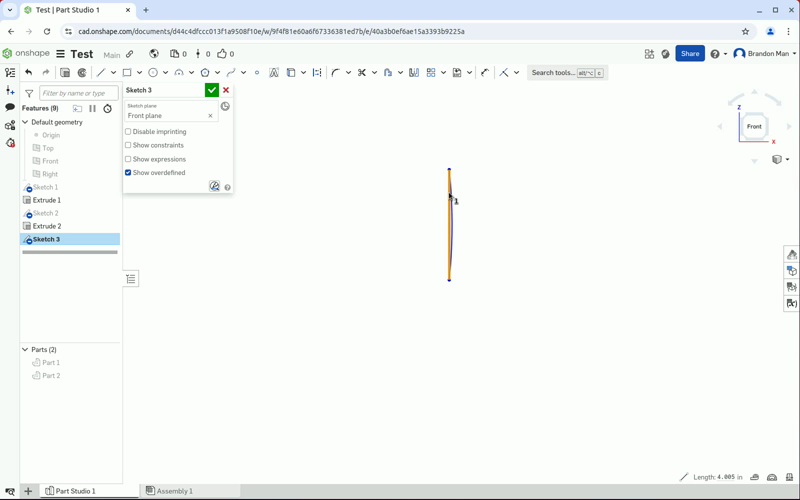
scroll(-6)
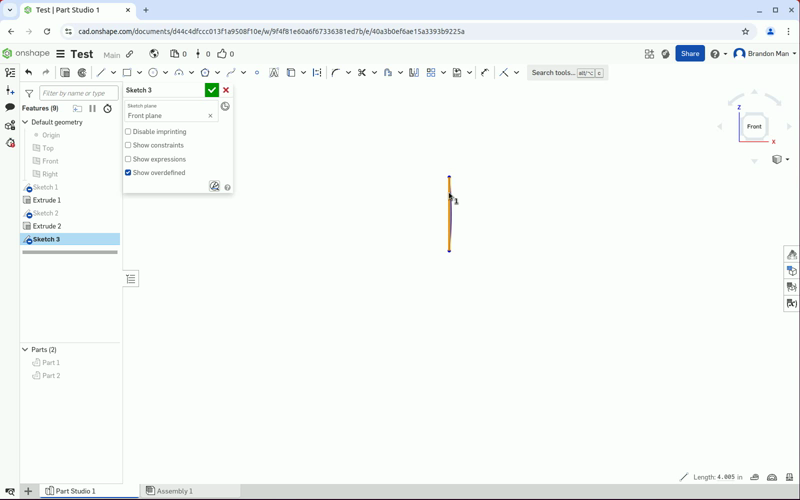
scroll(-6)
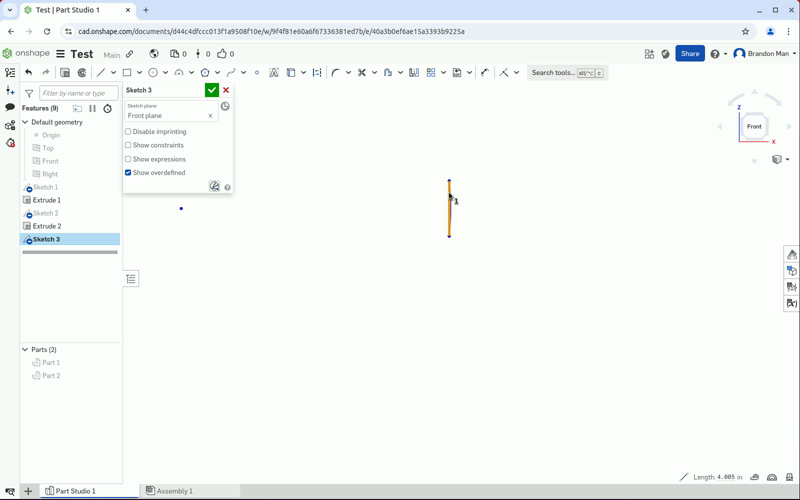
scroll(-6)
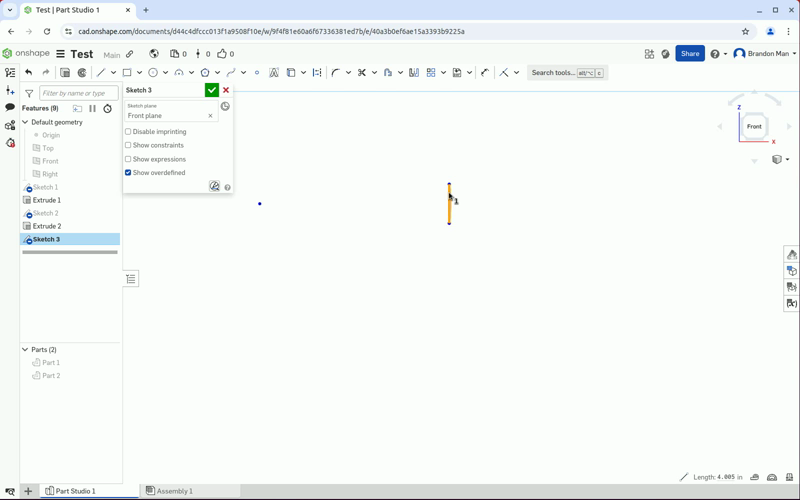
scroll(-6)
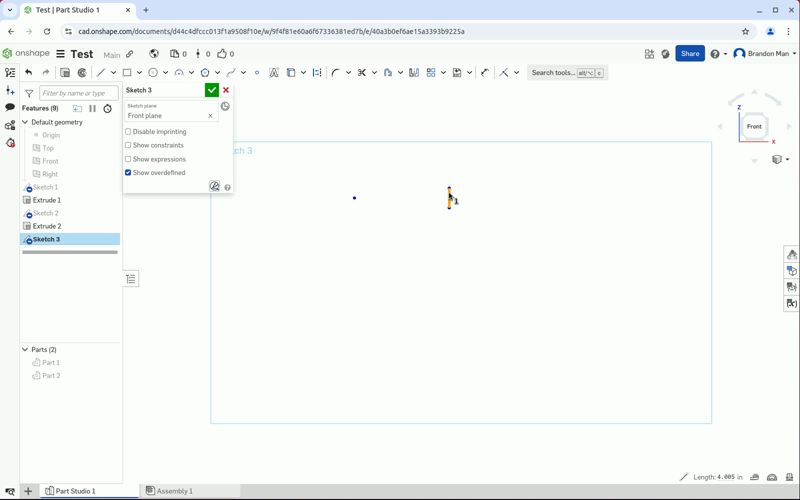
mouse_move(73, 352)
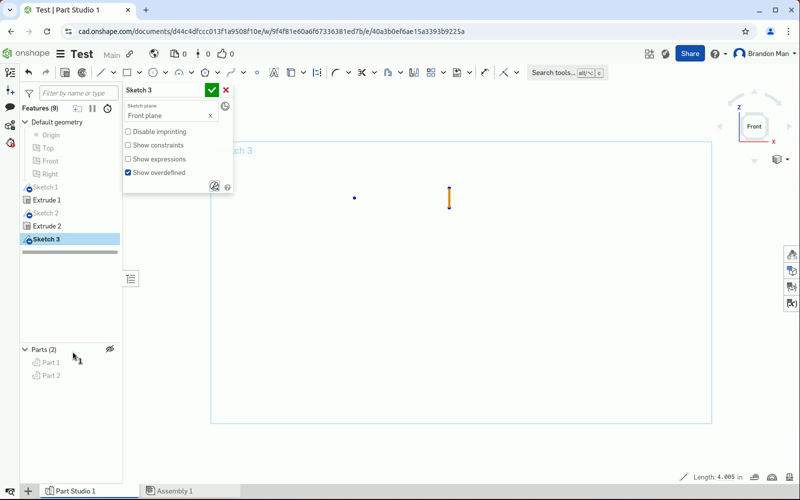
key(shift+y)
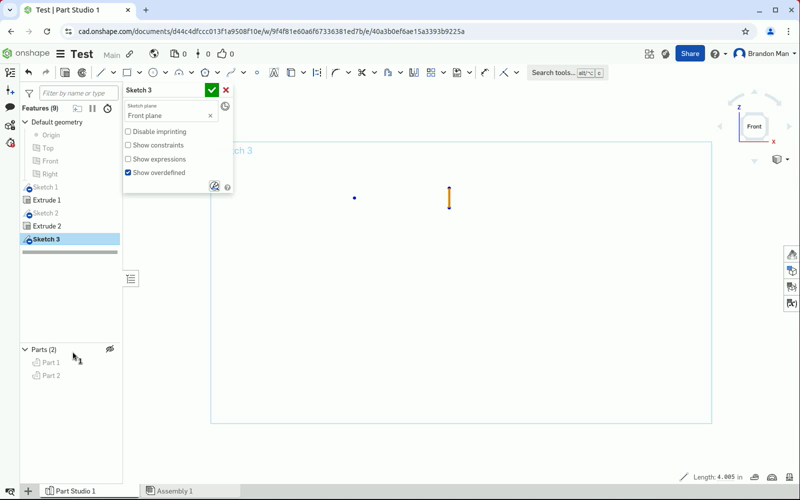
key(shift+e)
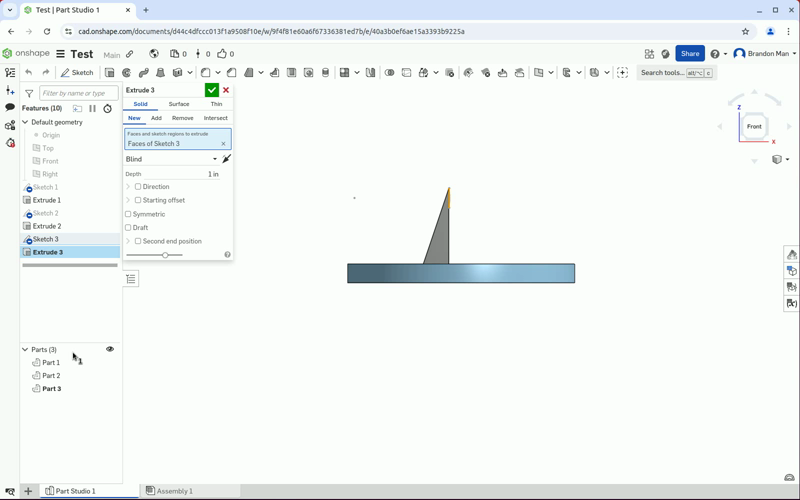
mouse_move(143, 106)
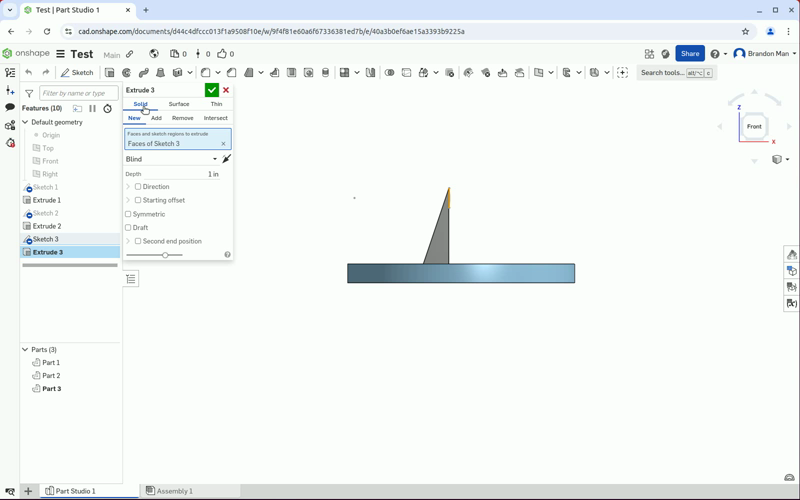
click(143, 106)
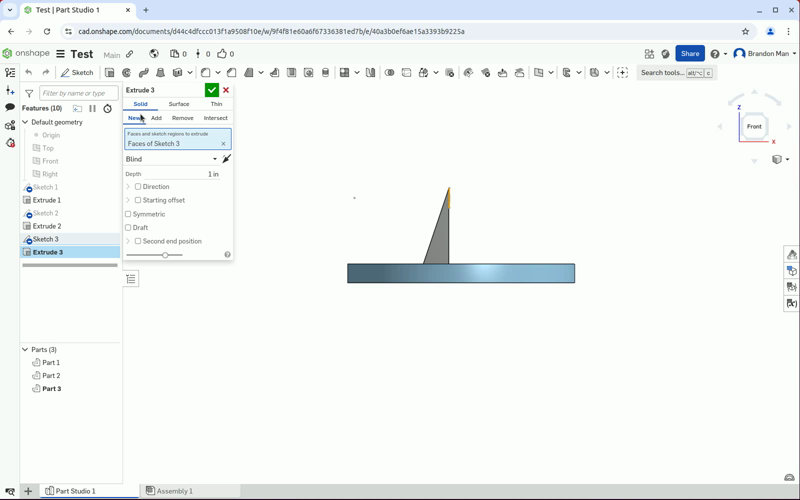
mouse_move(137, 120)
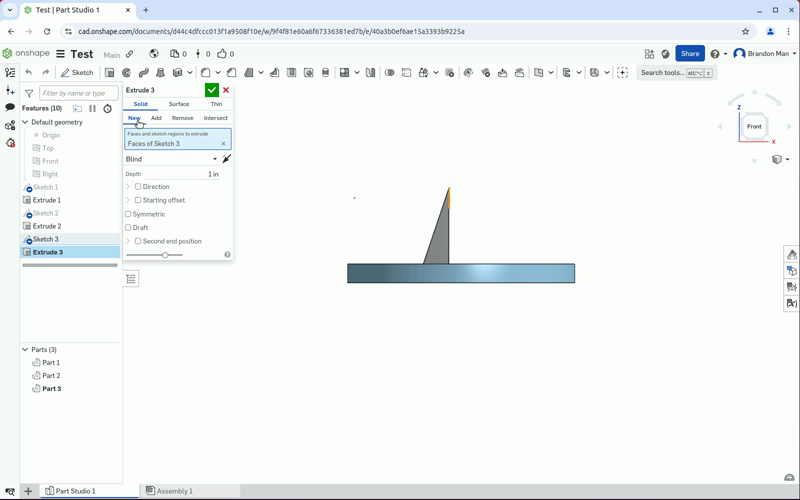
click(137, 120)
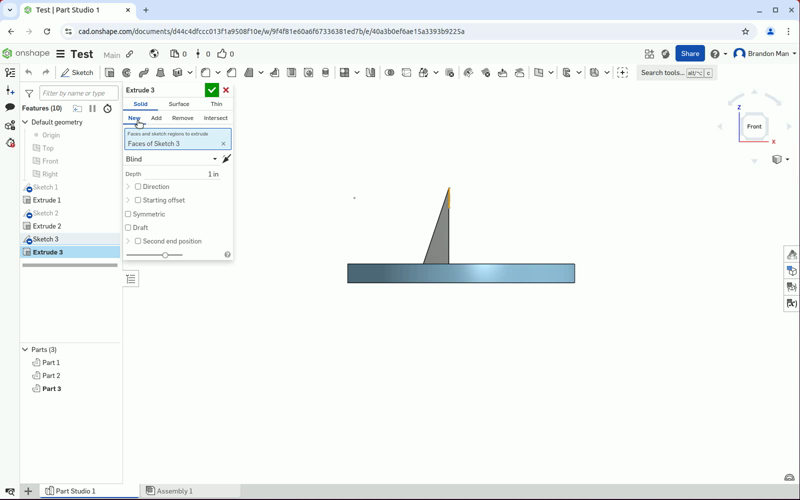
key(tab, 4)
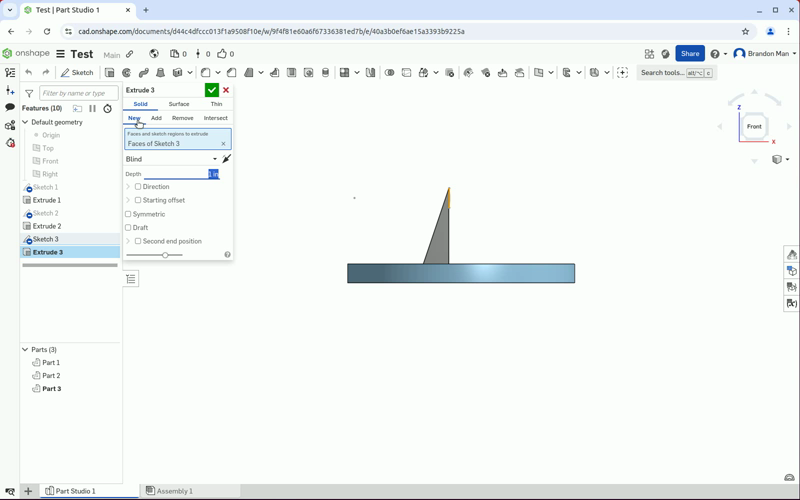
text(30.81)
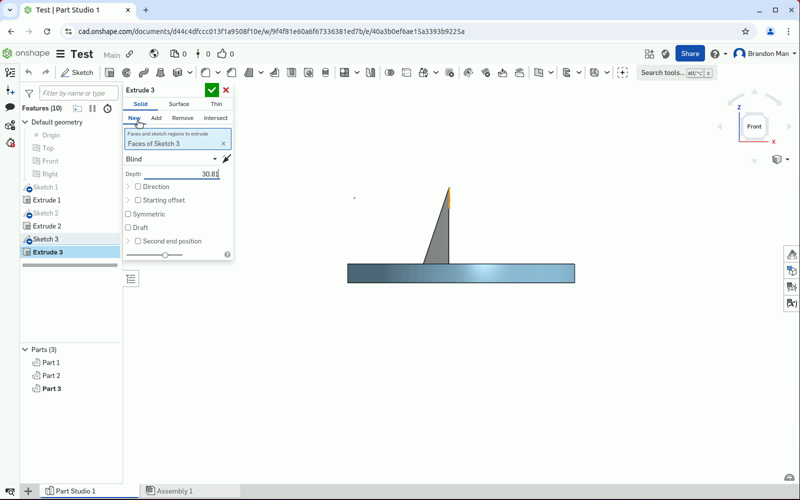
key(tab, 3)
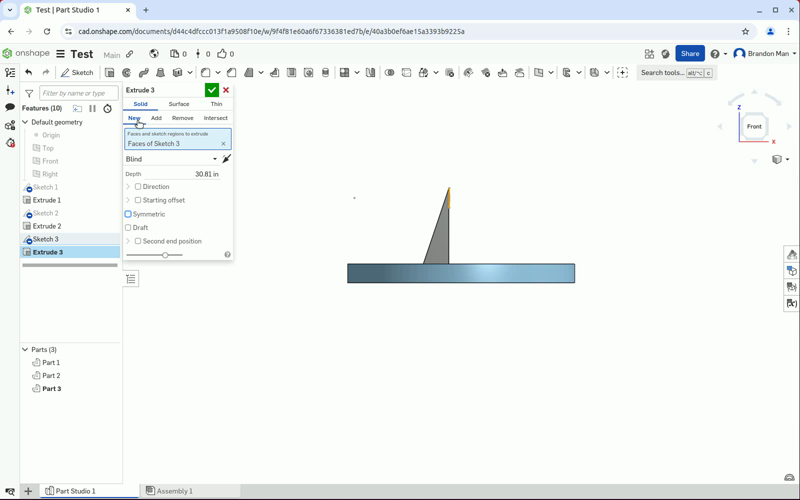
key(space)
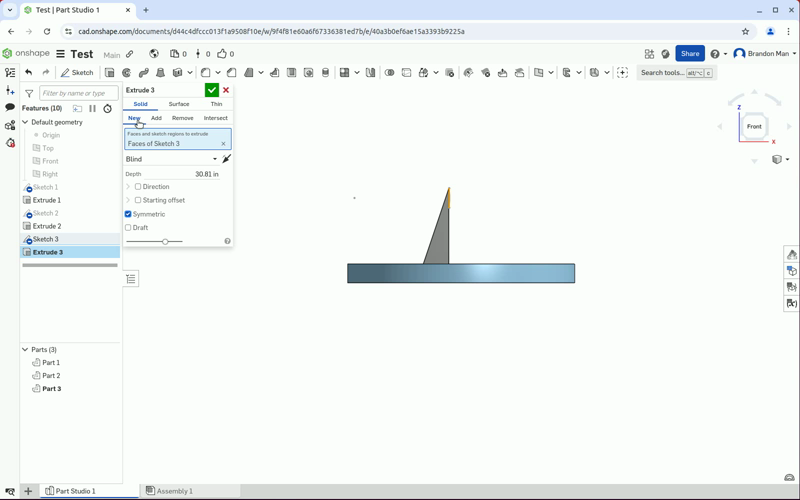
key(enter)
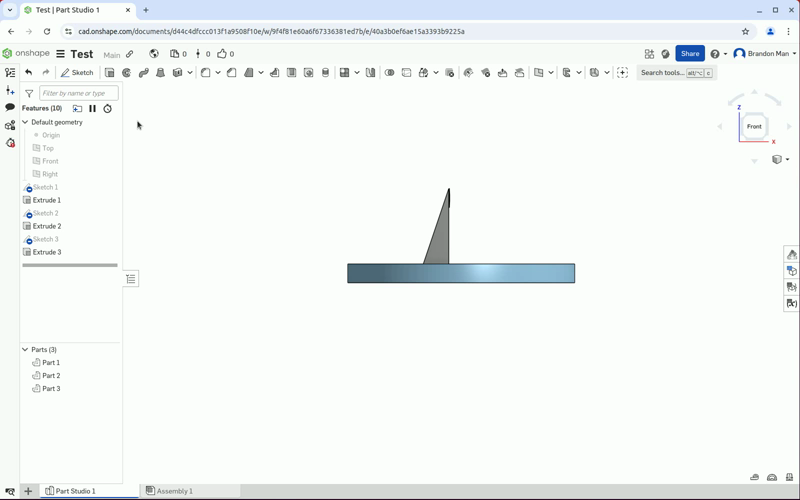
key(shift+h)
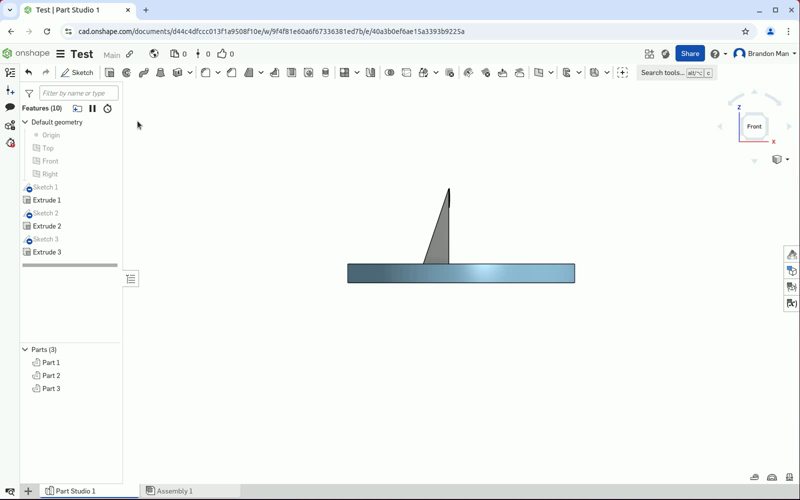
key(shift+h)
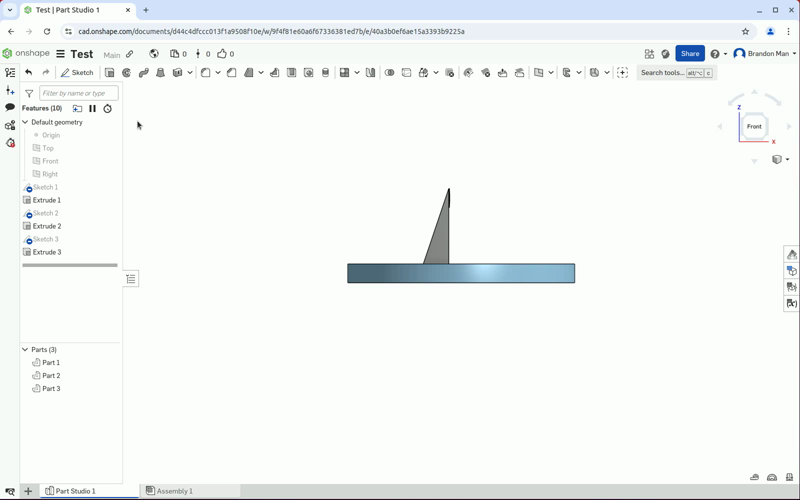
mouse_move(73, 189)
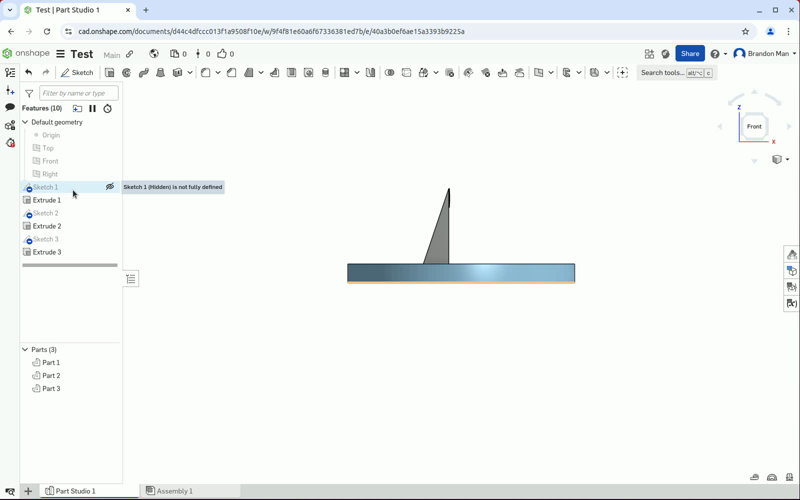
click(73, 189)
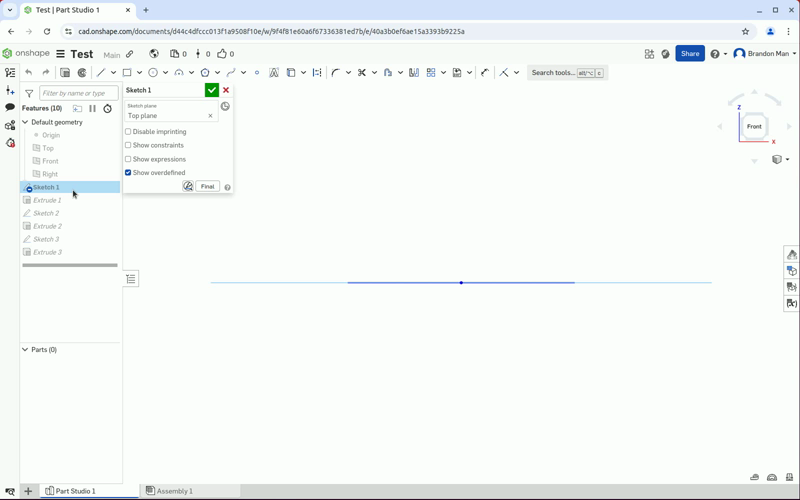
mouse_move(229, 92)
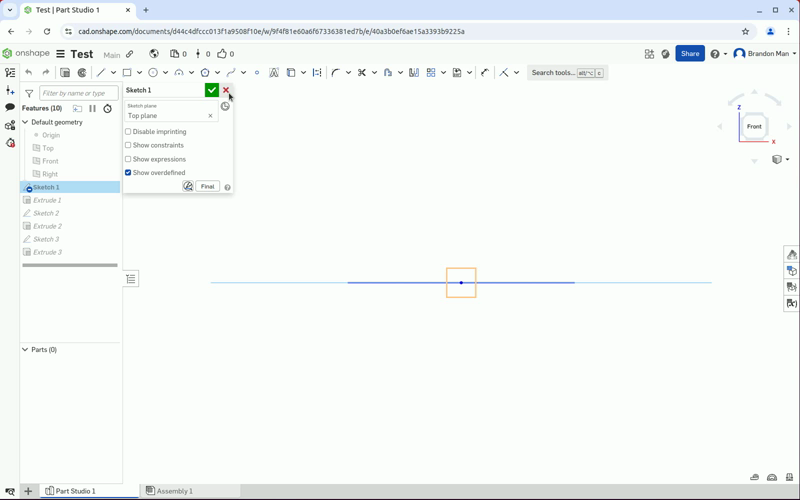
click(229, 92)
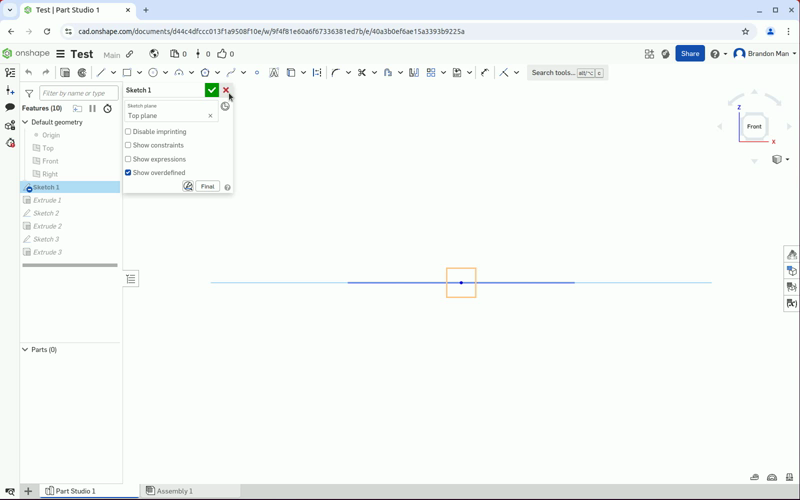
key(shift+s)
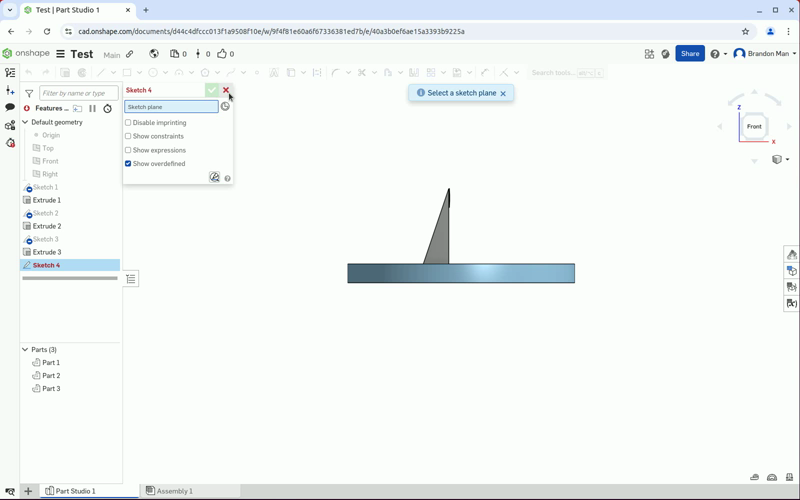
mouse_move(73, 163)
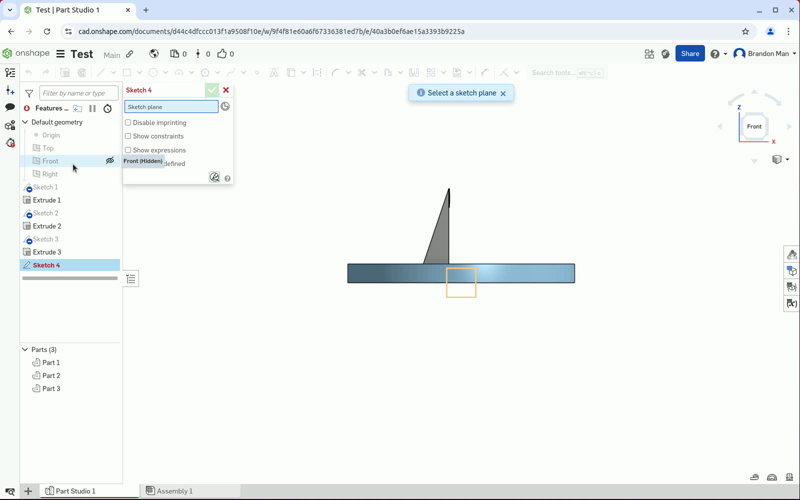
click(73, 163)
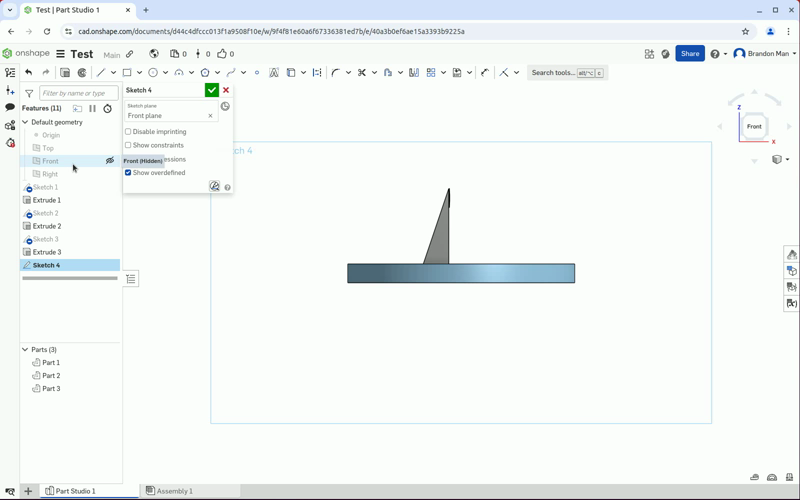
mouse_move(73, 352)
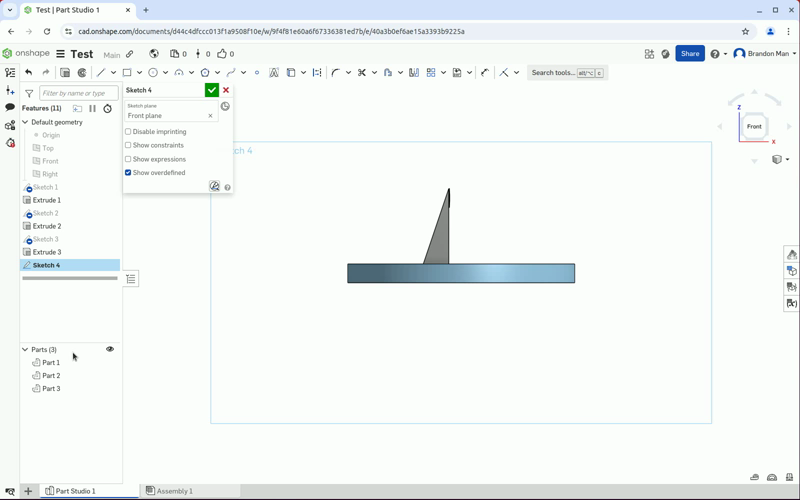
key(y)
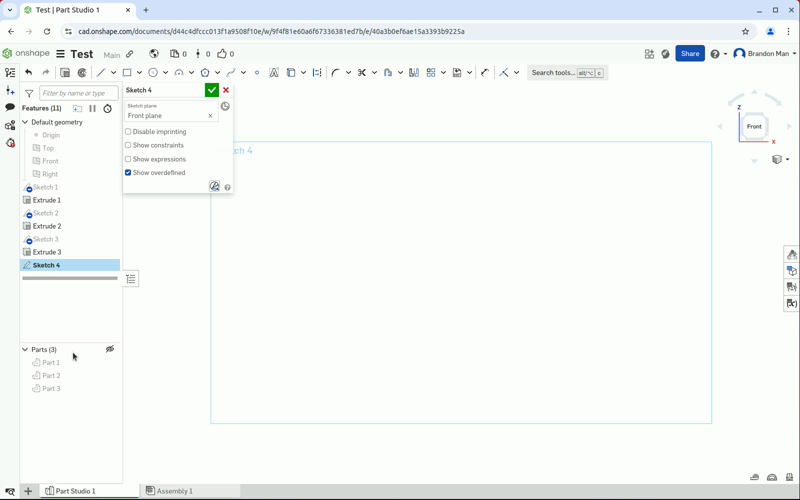
key(l)
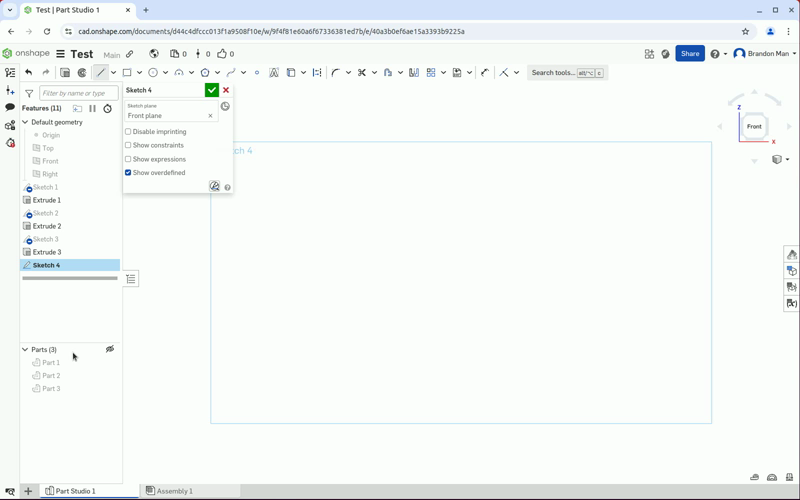
key_down(shift)
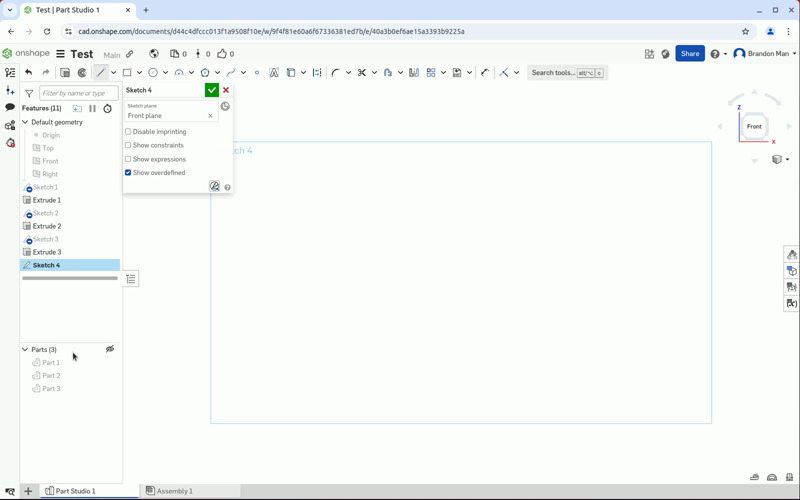
mouse_move(472, 264)
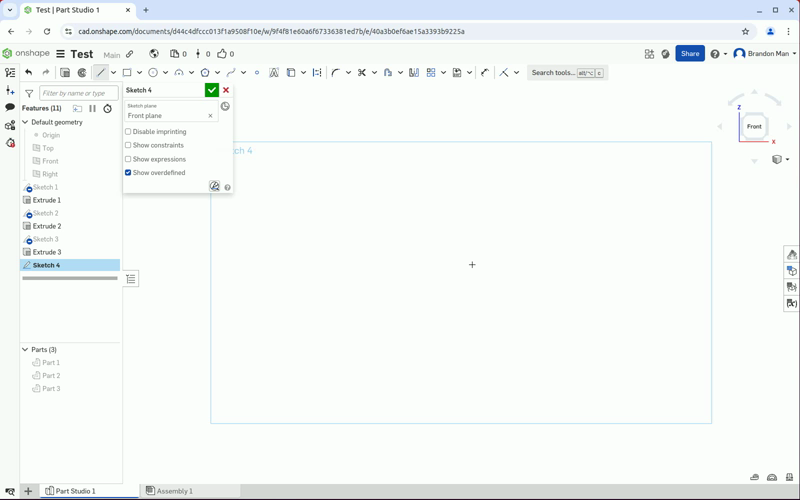
click(472, 264)
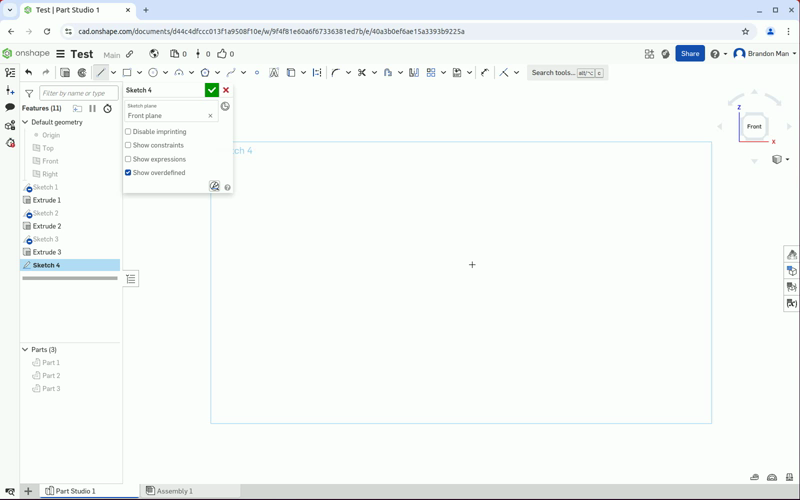
key_up(shift)
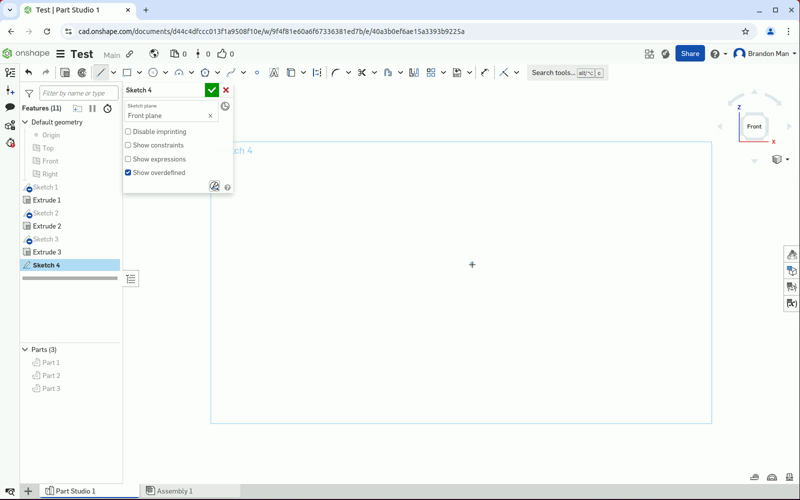
key_down(shift)
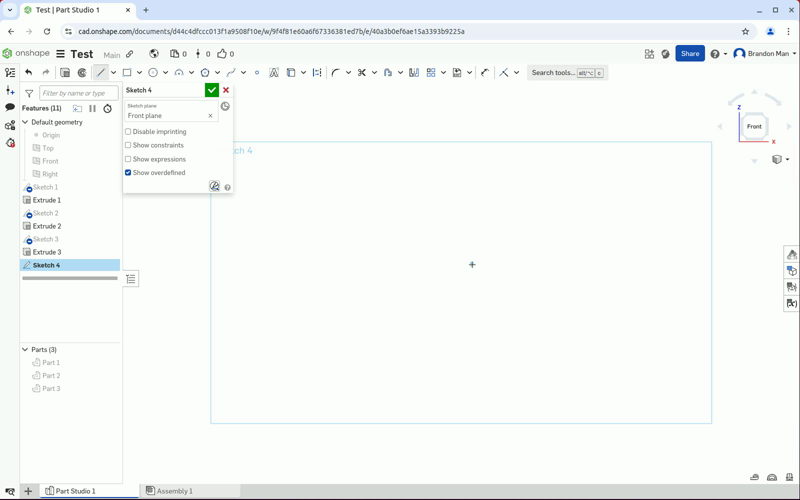
mouse_move(502, 264)
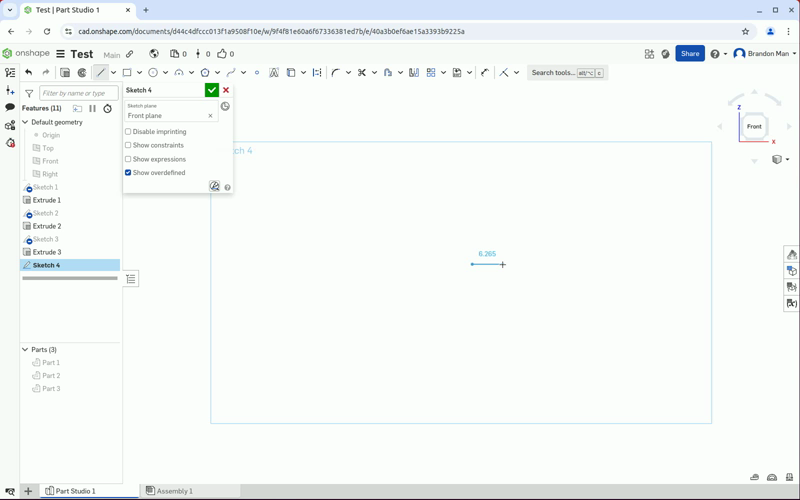
mouse_move(498, 264)
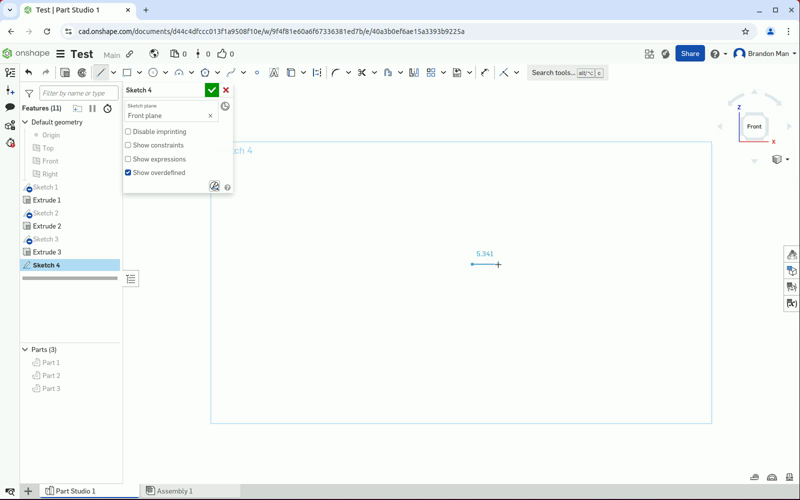
click(498, 264)
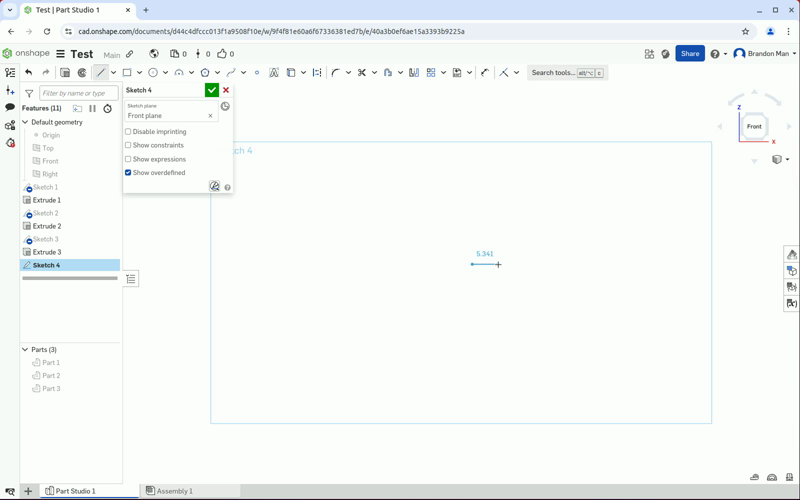
key_up(shift)
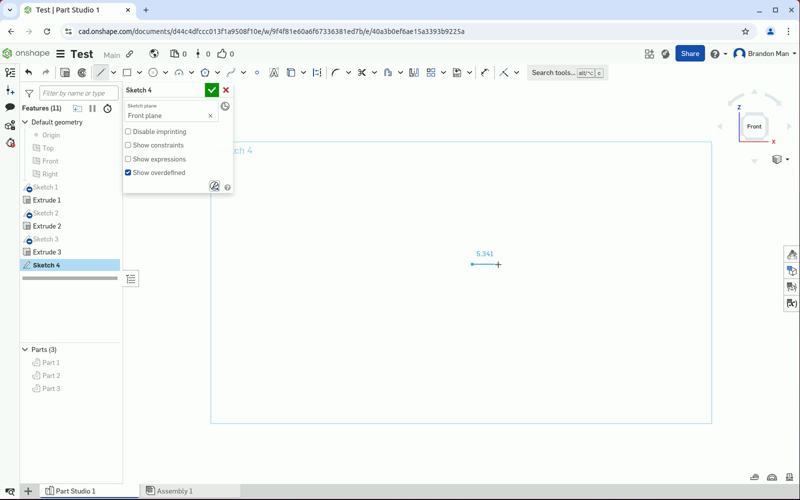
key_down(shift)
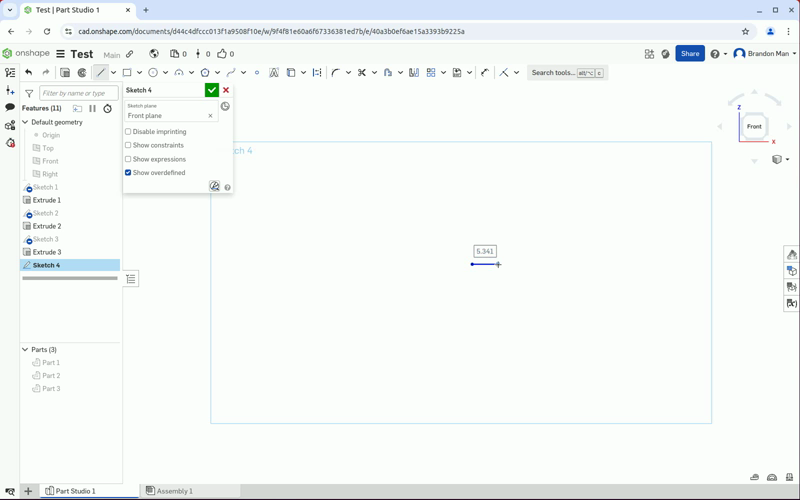
mouse_move(472, 188)
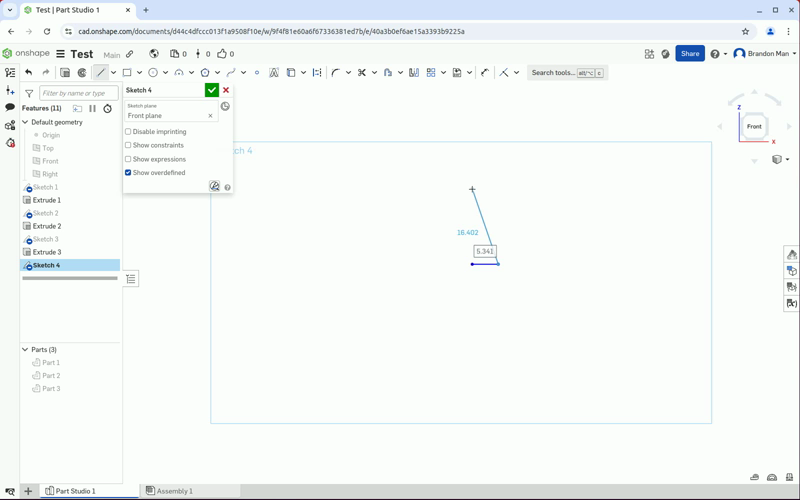
click(472, 188)
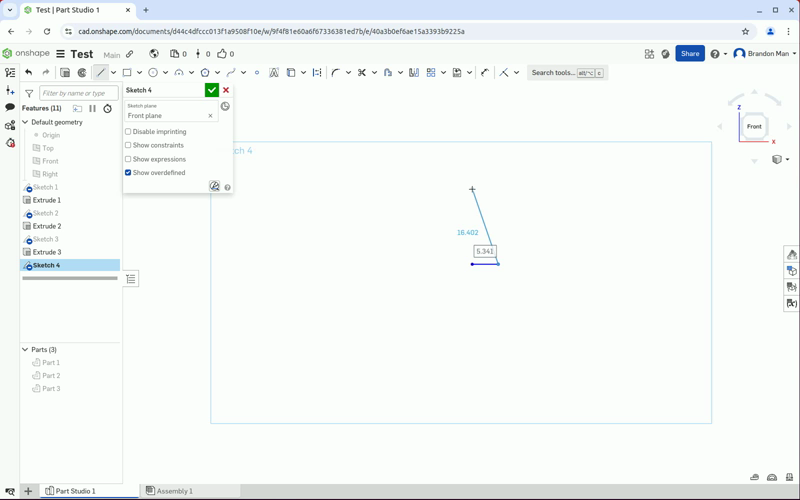
key_up(shift)
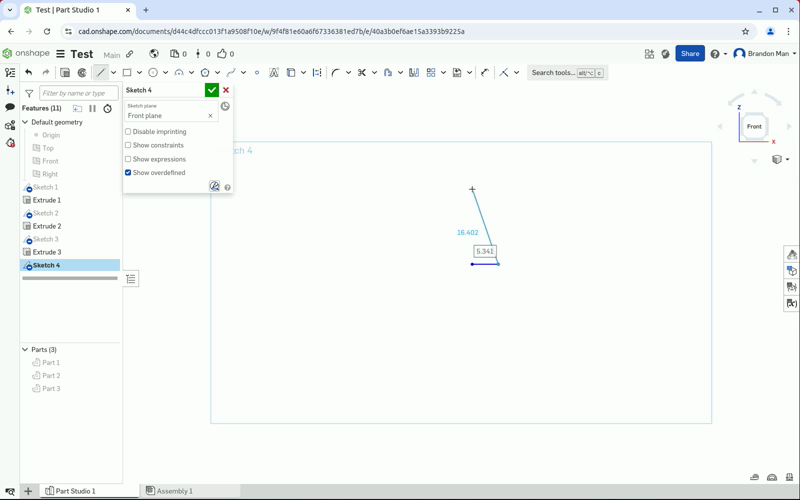
key_down(shift)
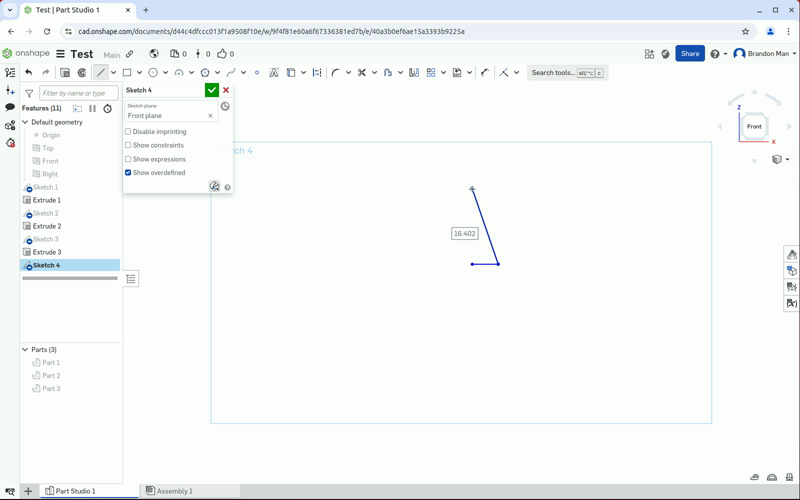
mouse_move(502, 188)
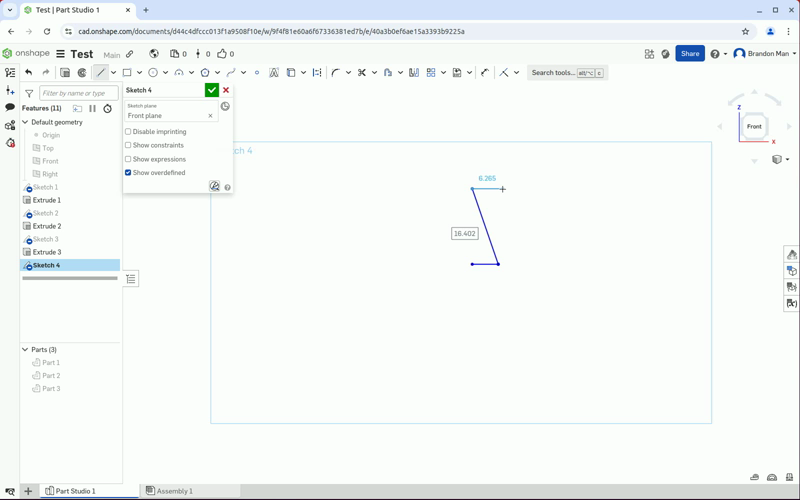
mouse_move(472, 207)
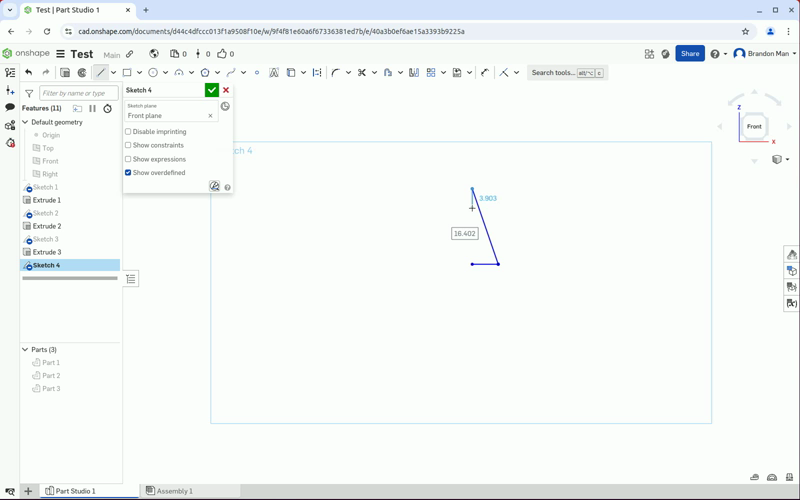
click(472, 207)
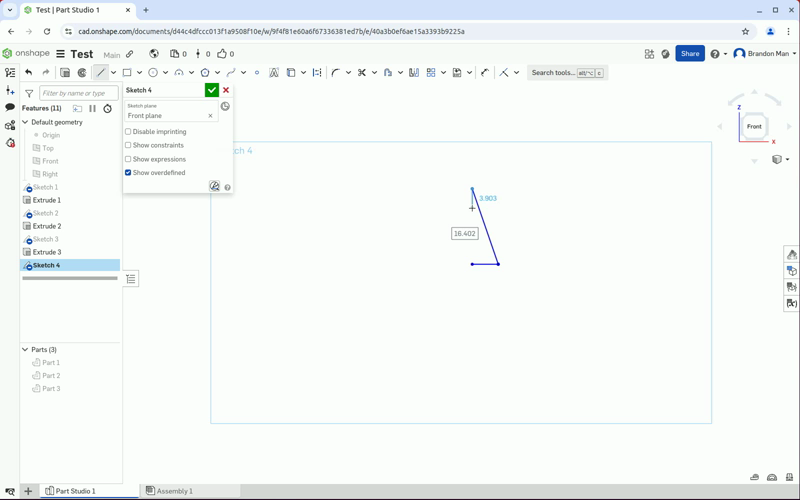
key_up(shift)
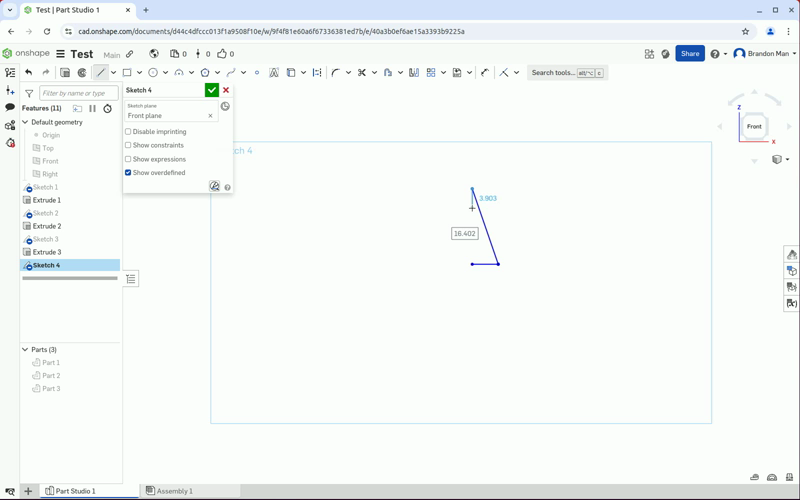
mouse_move(502, 207)
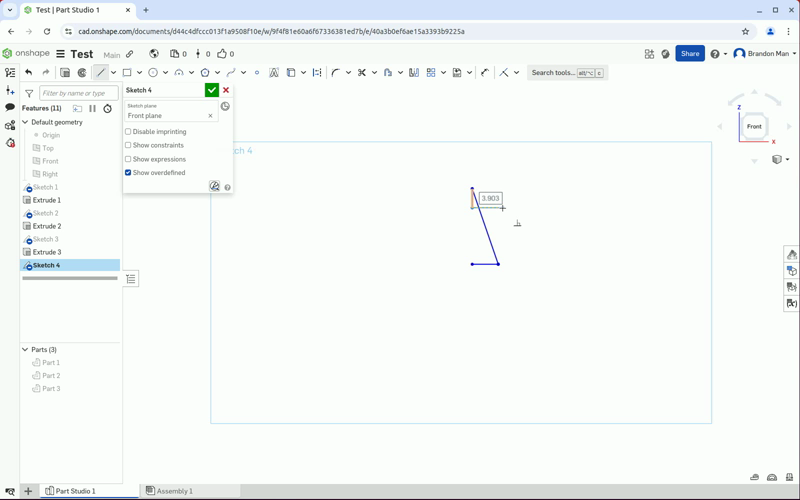
key_down(shift)
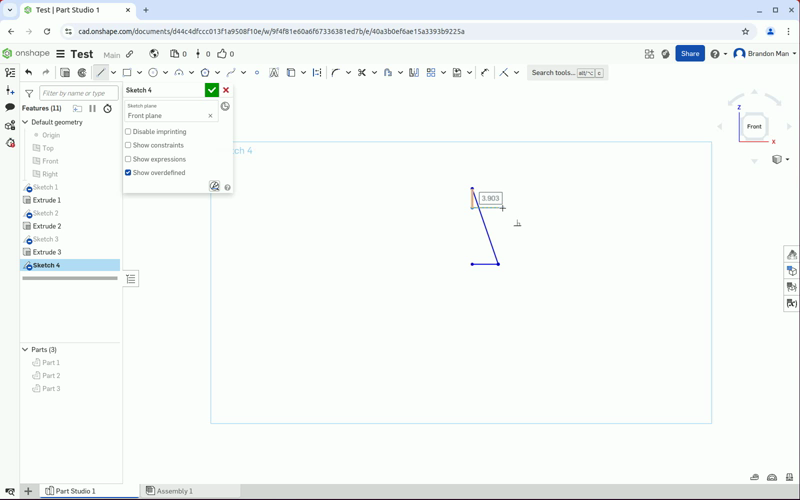
mouse_move(472, 264)
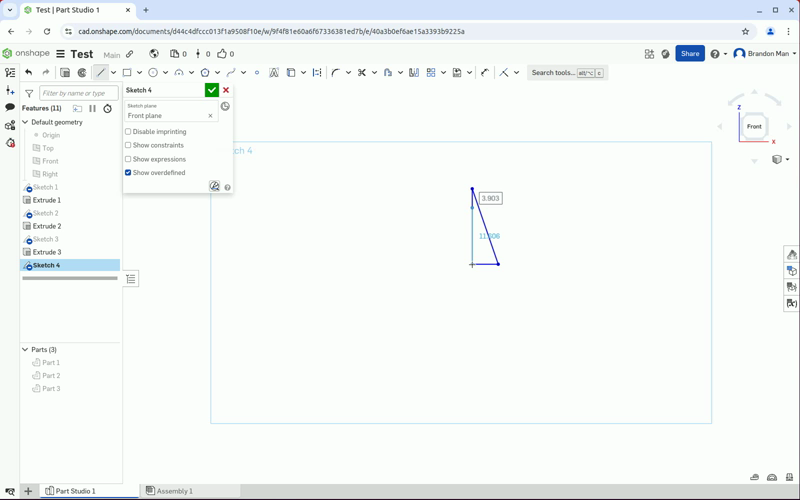
key_up(shift)
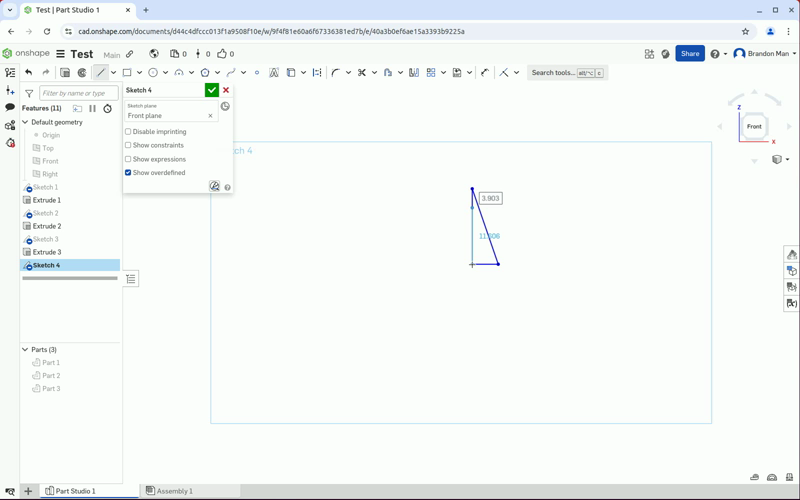
click(472, 264)
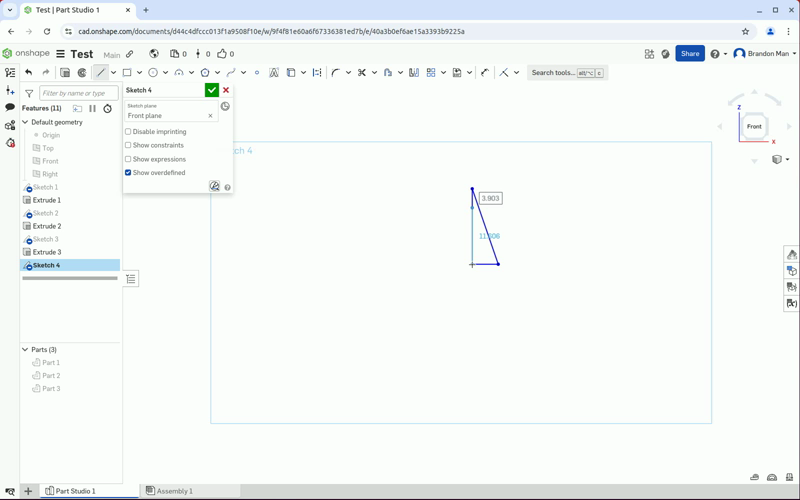
key(esc)
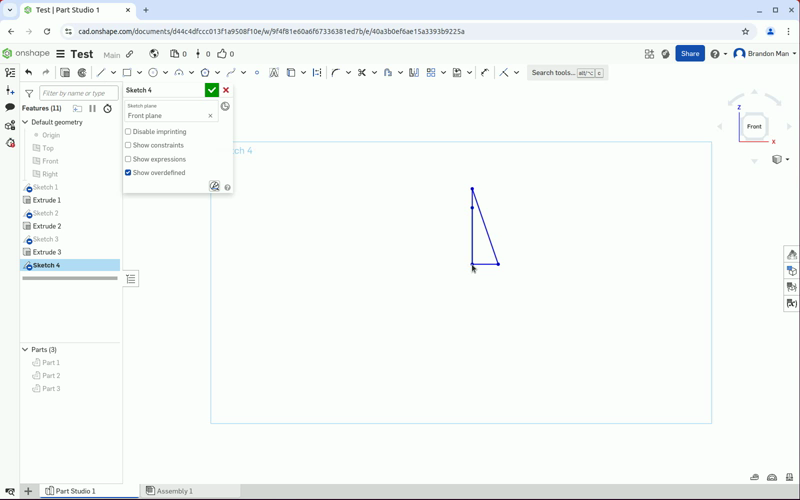
mouse_move(483, 228)
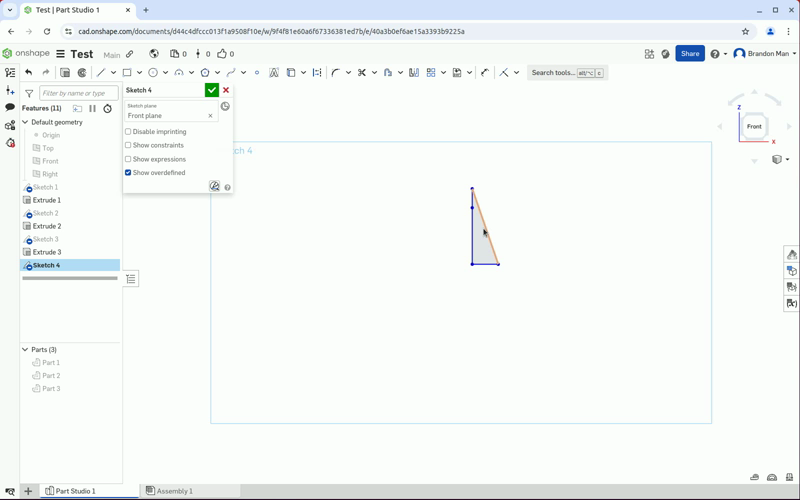
scroll(6)
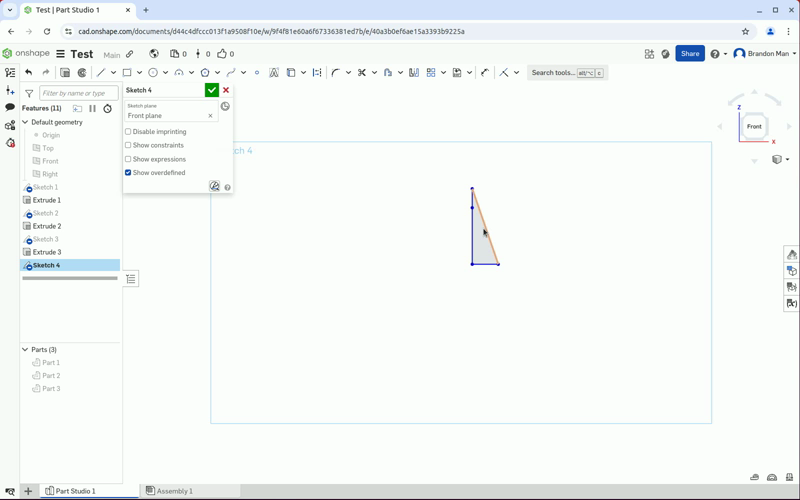
scroll(6)
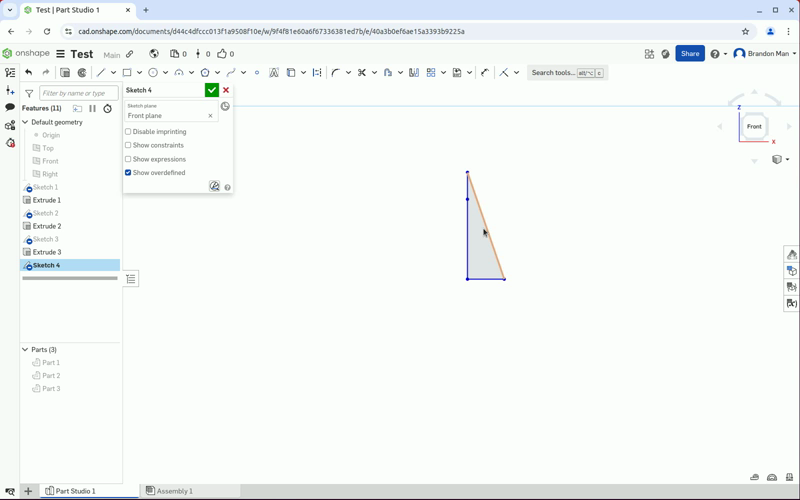
scroll(6)
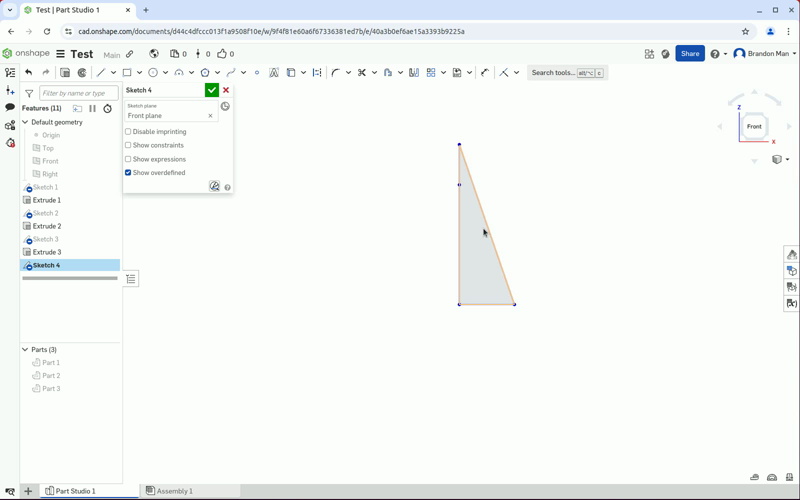
scroll(6)
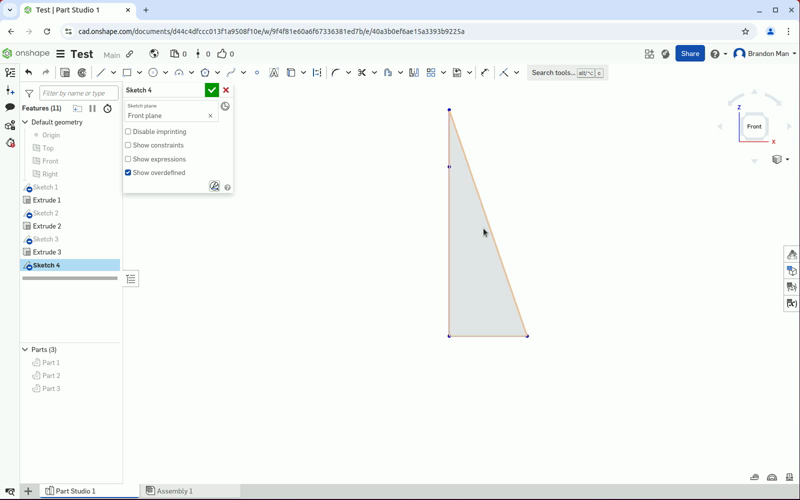
scroll(6)
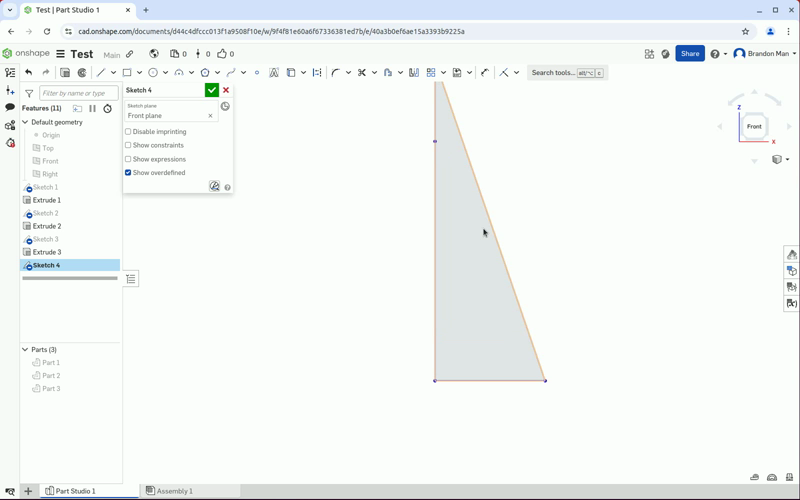
scroll(6)
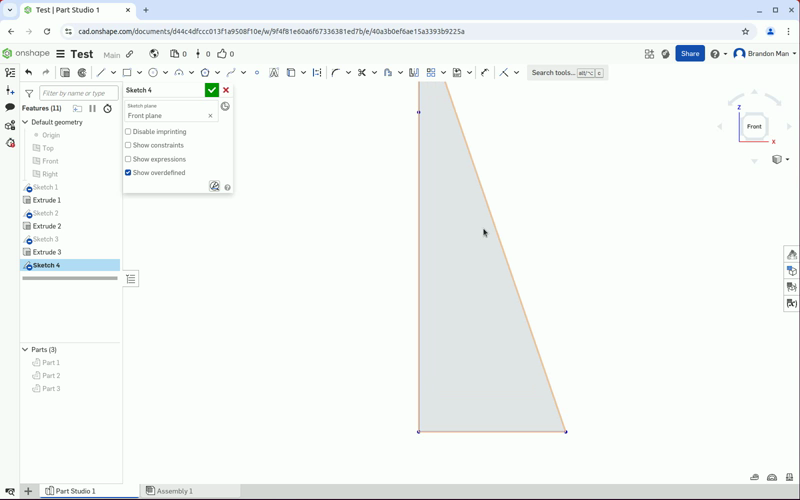
scroll(6)
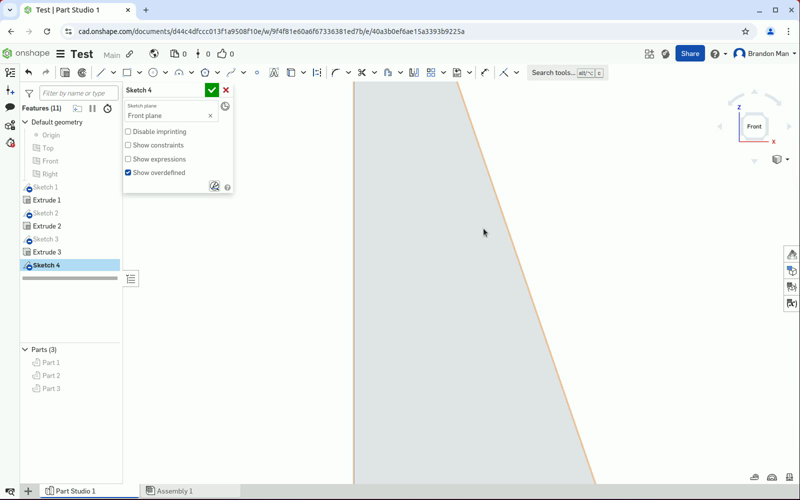
click(483, 228)
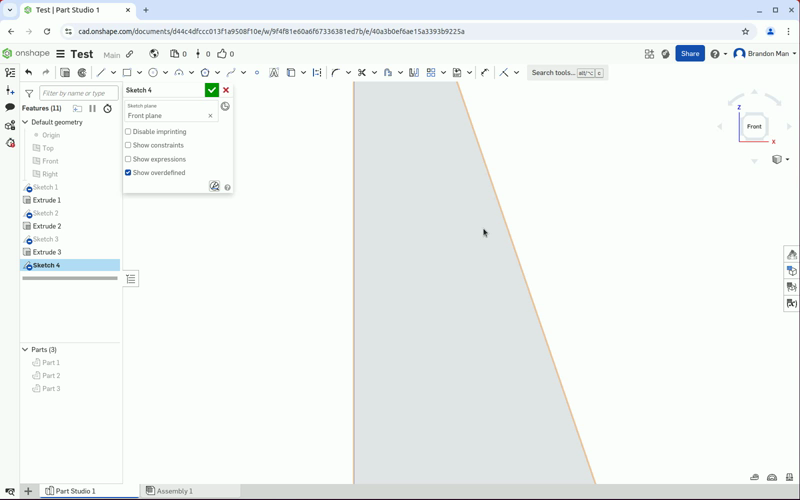
scroll(-6)
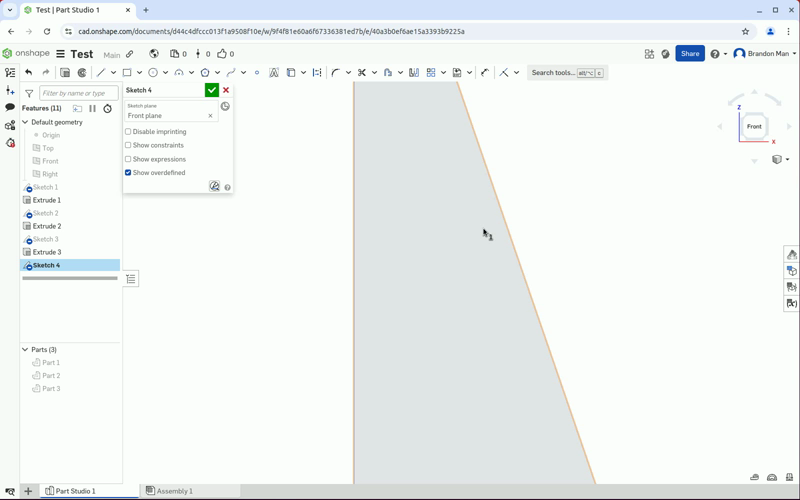
scroll(-6)
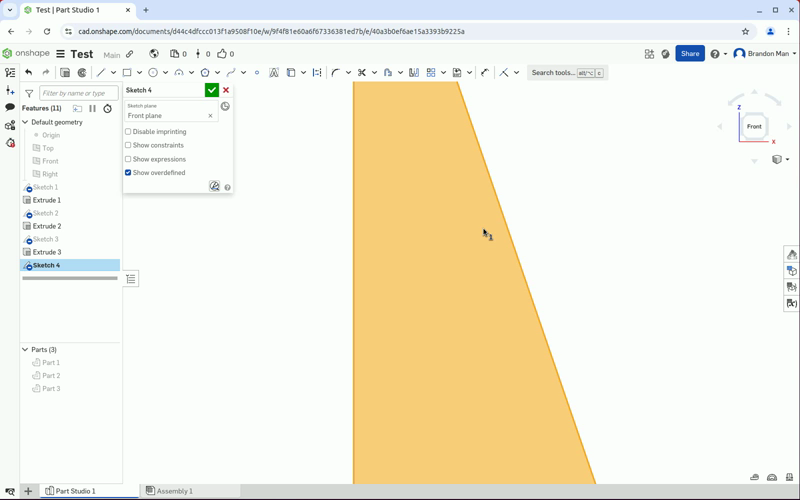
scroll(-6)
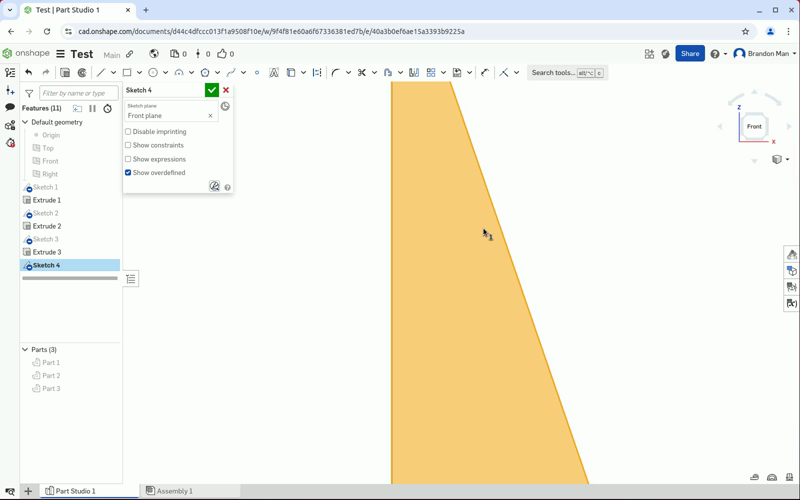
scroll(-6)
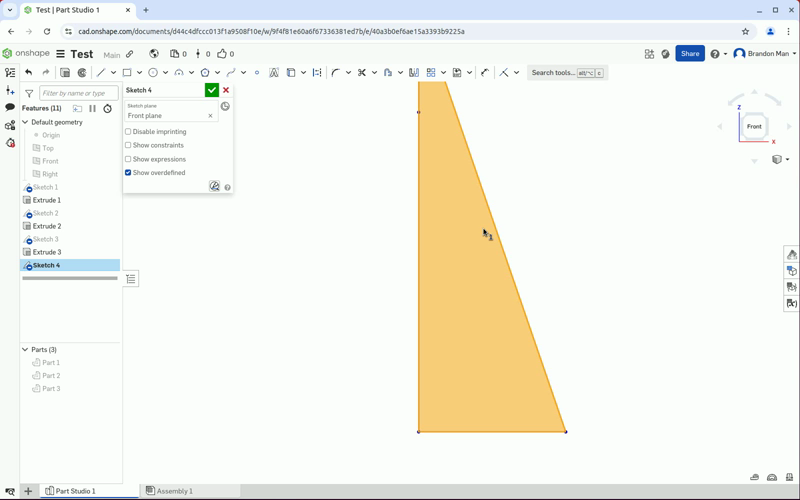
scroll(-6)
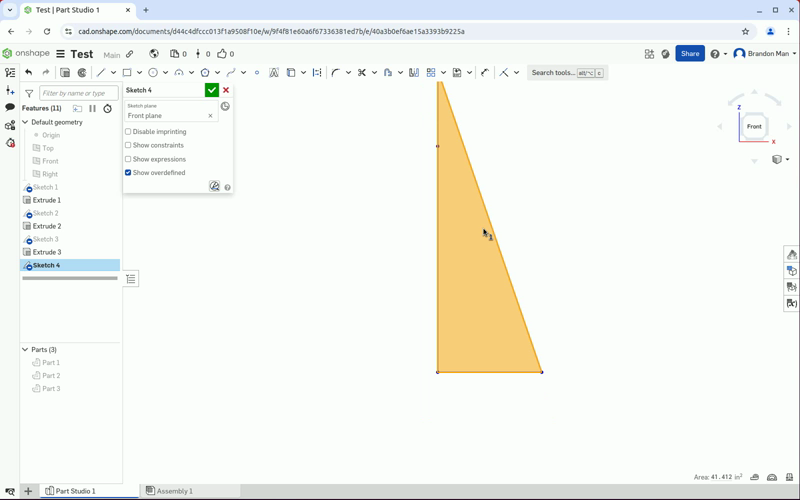
scroll(-6)
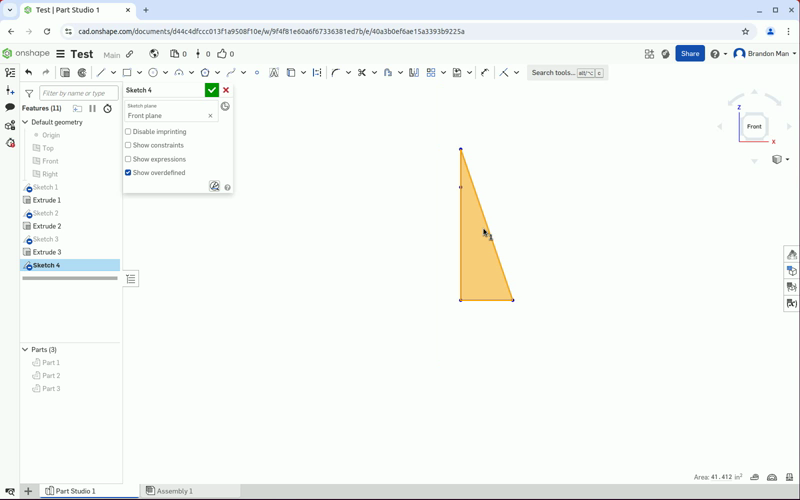
scroll(-6)
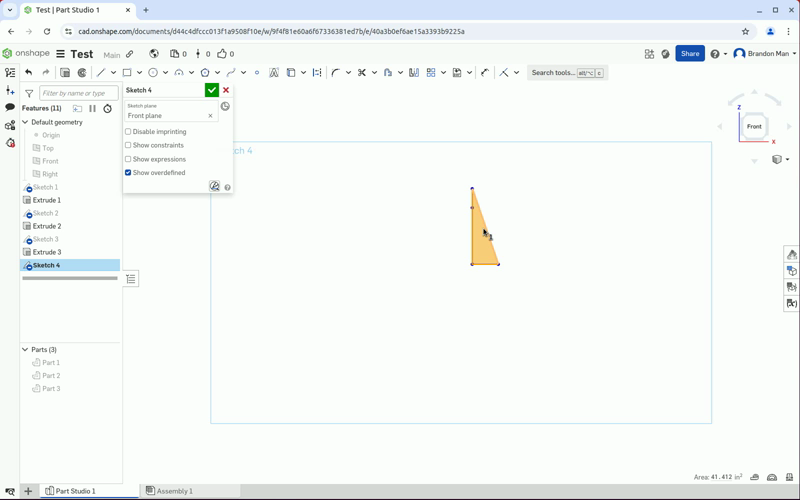
mouse_move(73, 352)
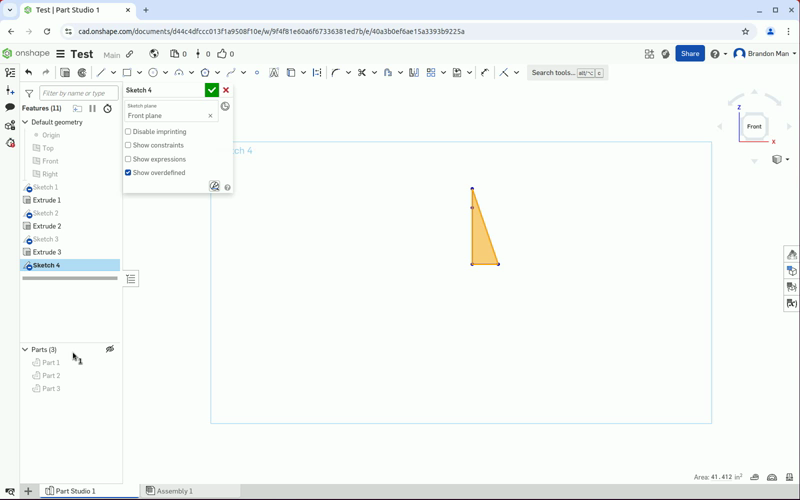
key(shift+y)
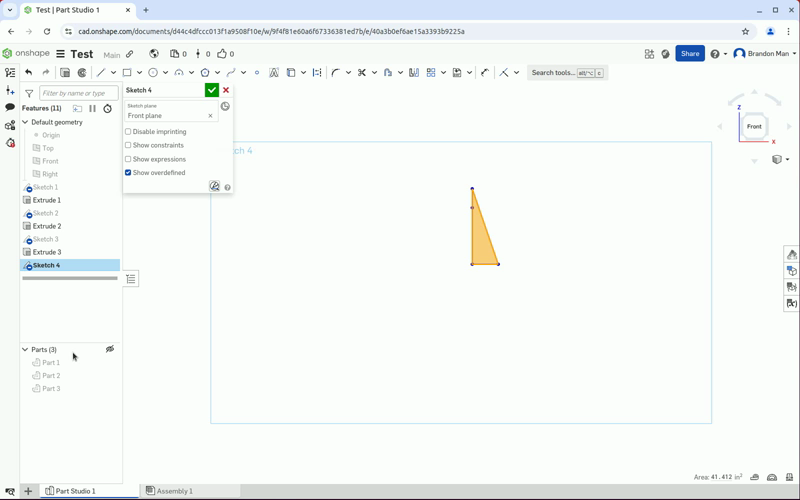
key(shift+e)
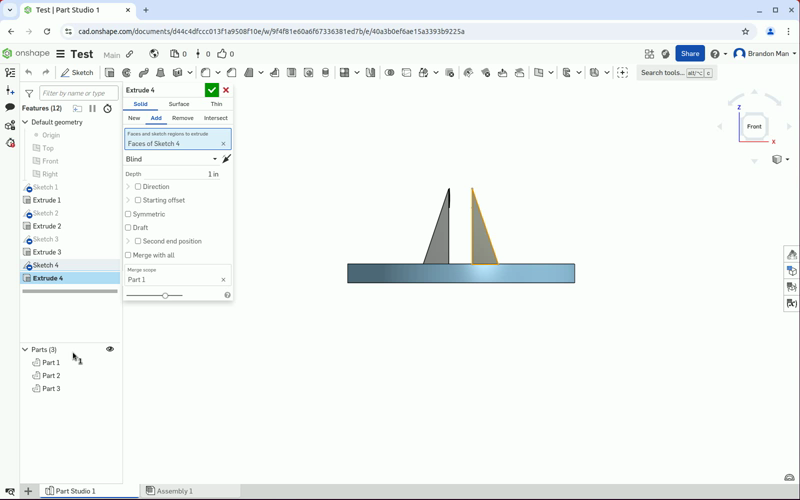
mouse_move(143, 106)
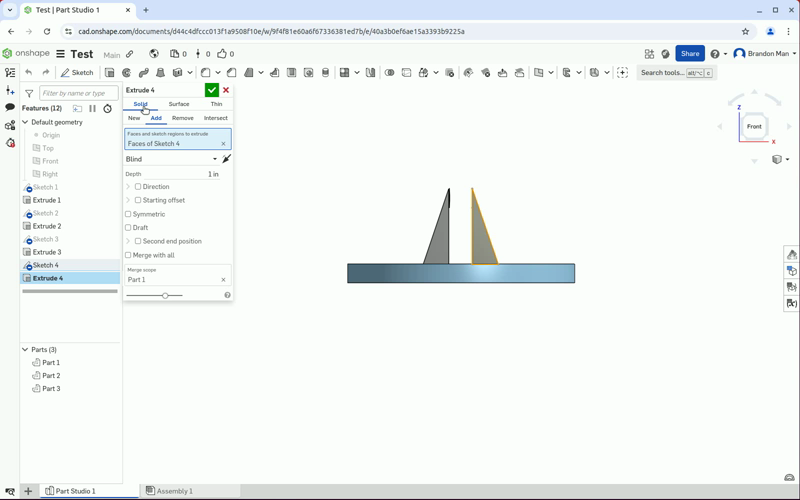
click(143, 106)
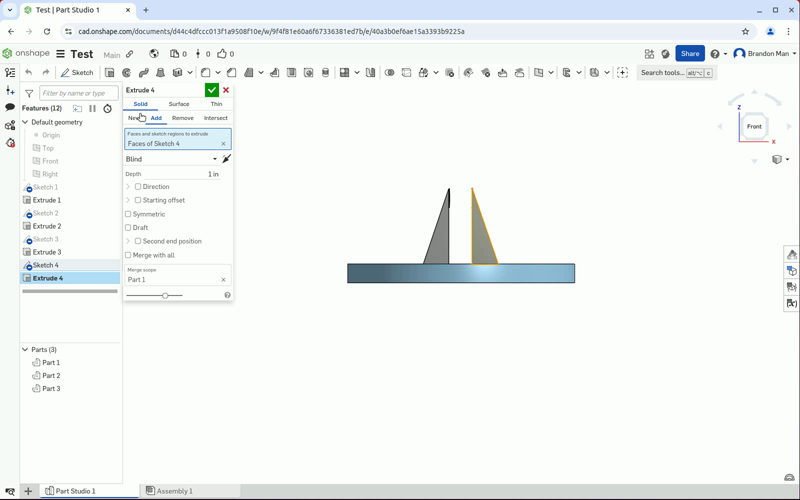
mouse_move(137, 120)
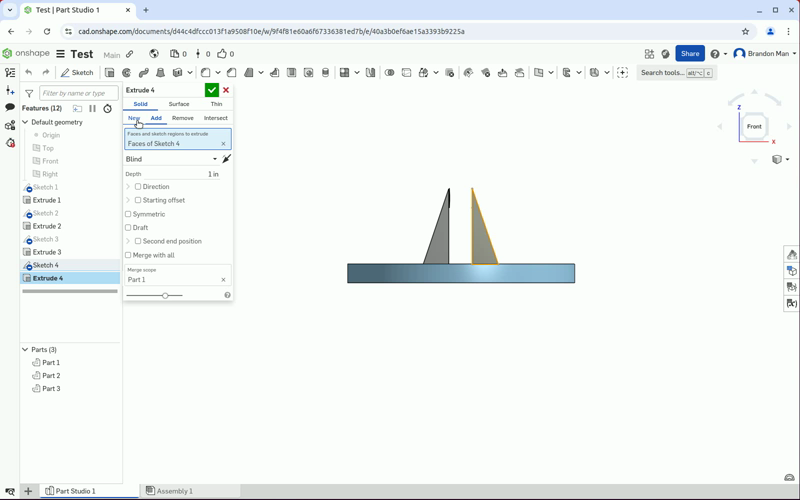
click(137, 120)
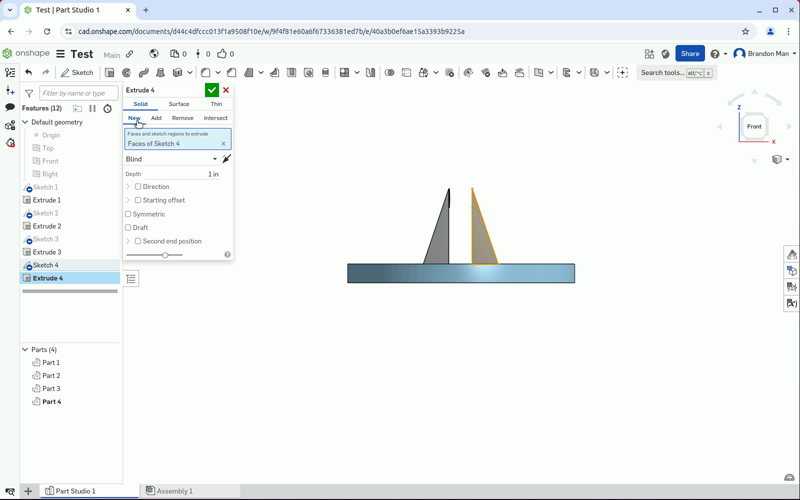
key(tab, 4)
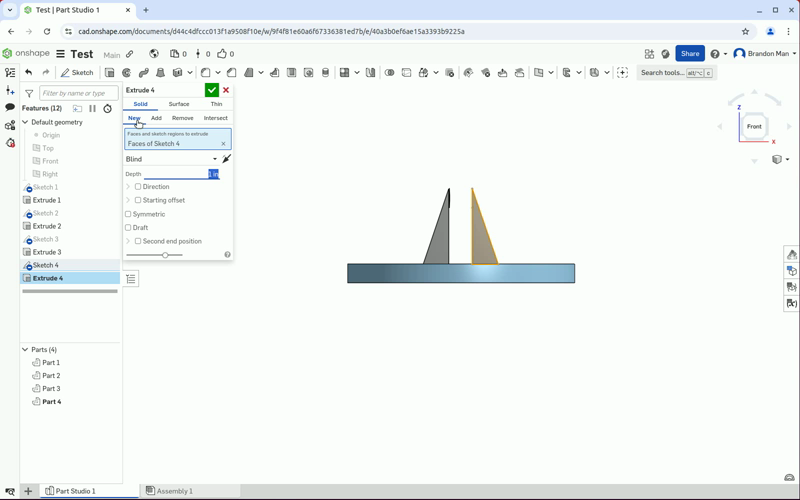
text(30.81)
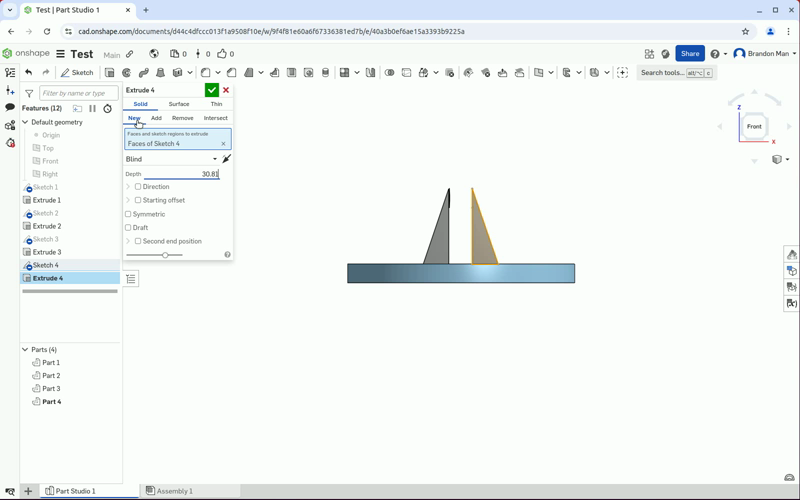
key(tab, 3)
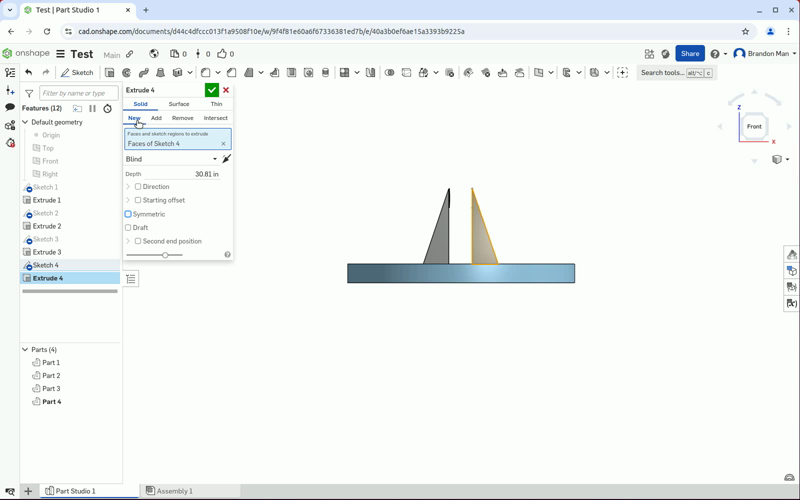
key(space)
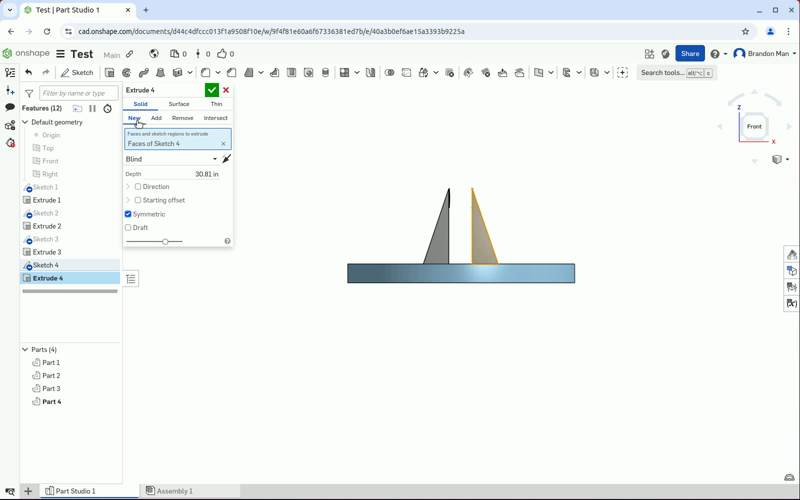
key(enter)
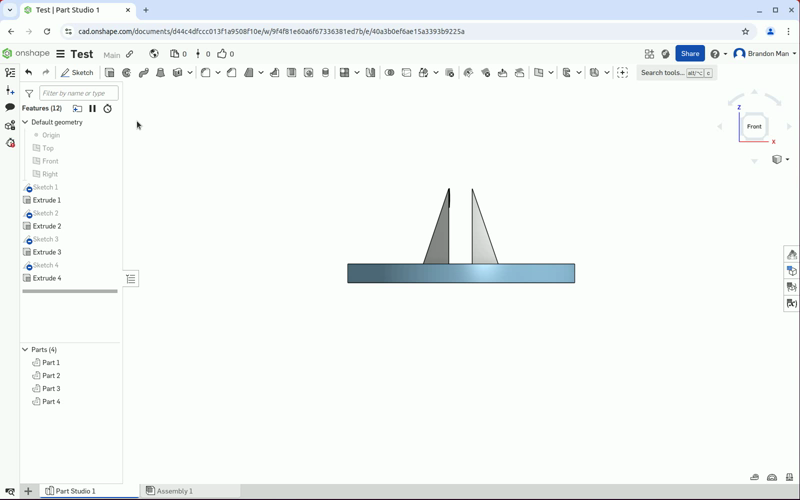
key(shift+h)
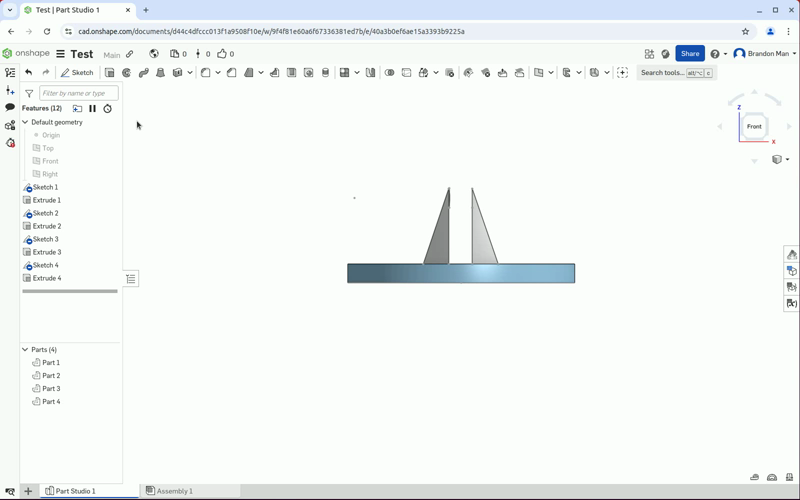
key(shift+h)
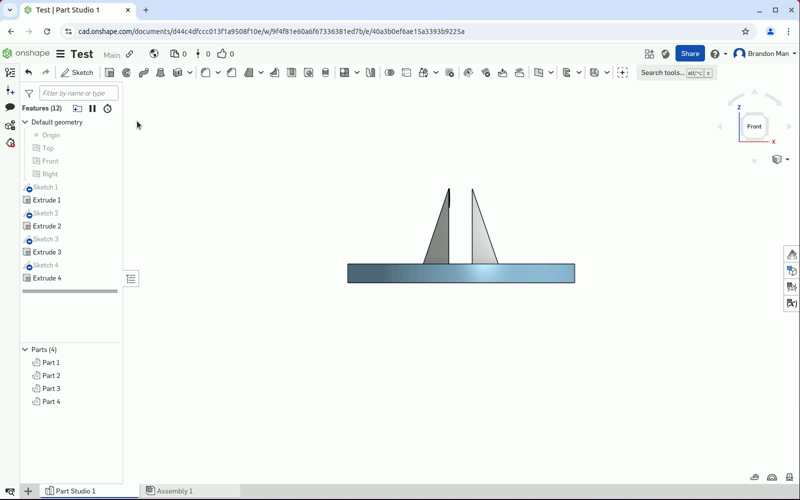
mouse_move(73, 189)
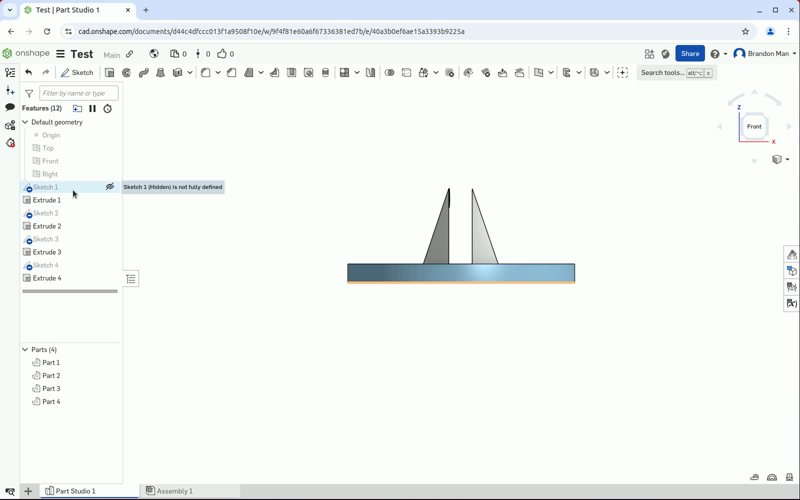
click(73, 189)
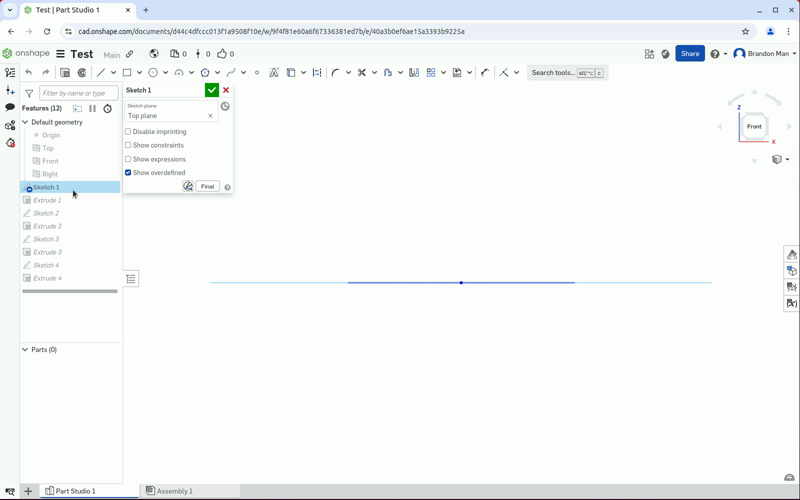
mouse_move(229, 92)
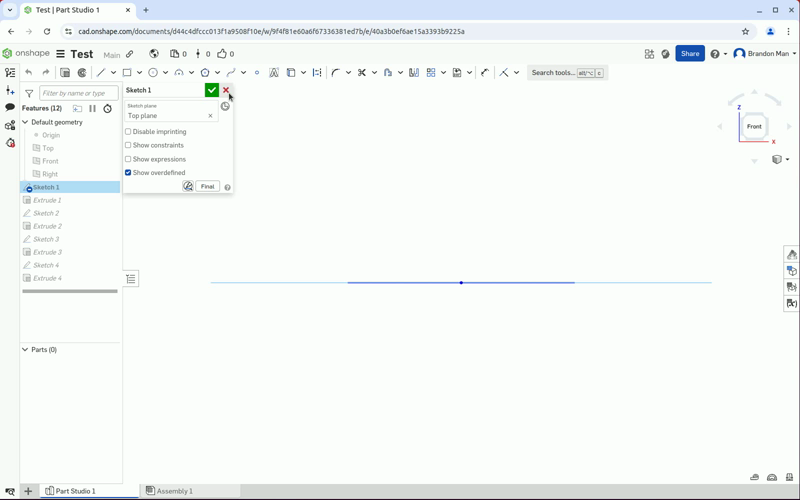
click(229, 92)
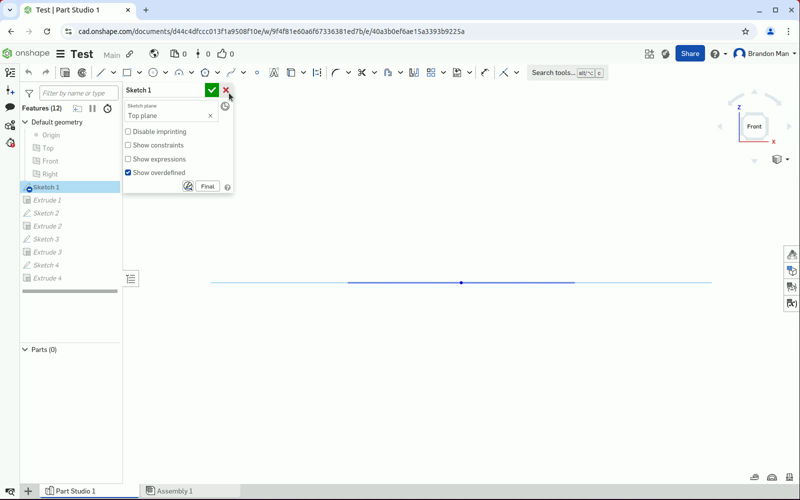
key(shift+s)
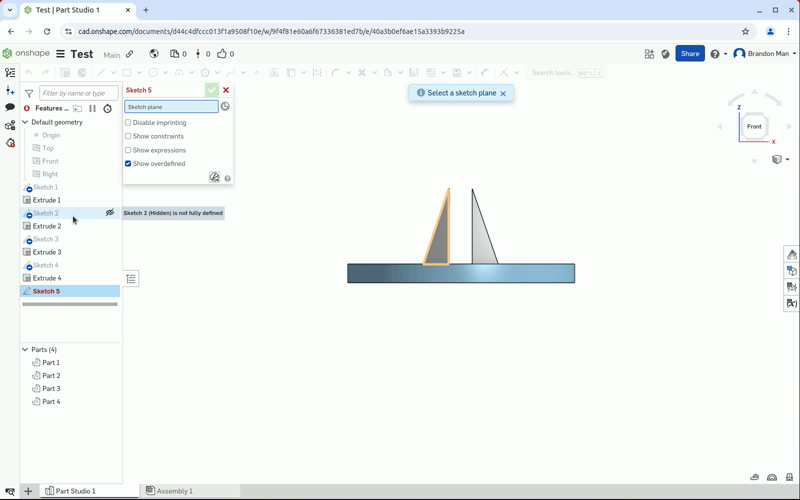
scroll(3)
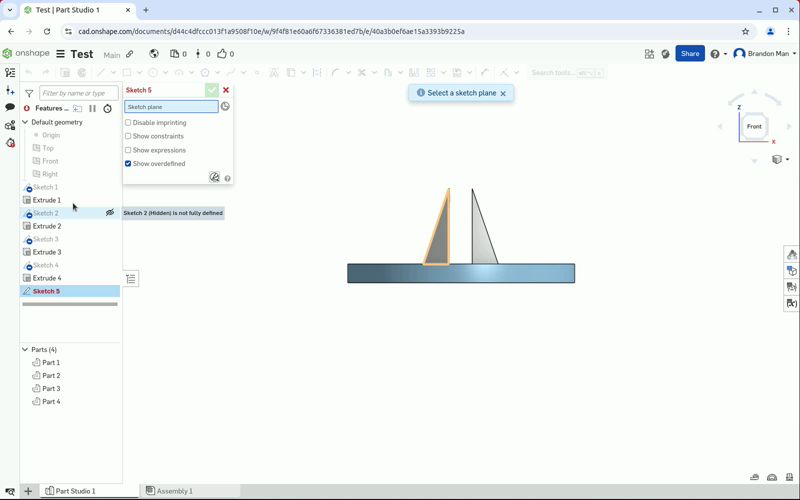
mouse_move(73, 163)
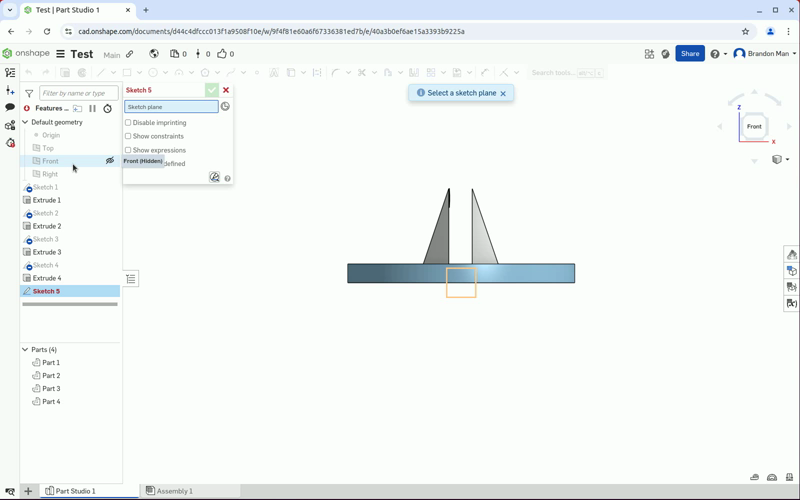
click(73, 163)
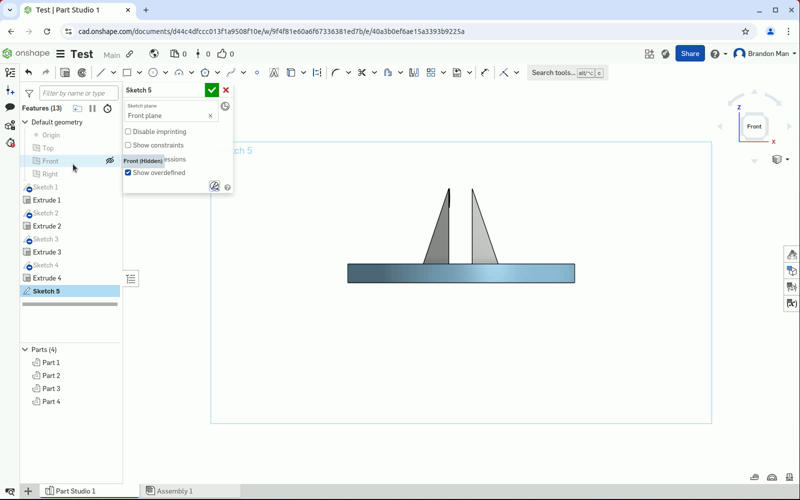
mouse_move(73, 352)
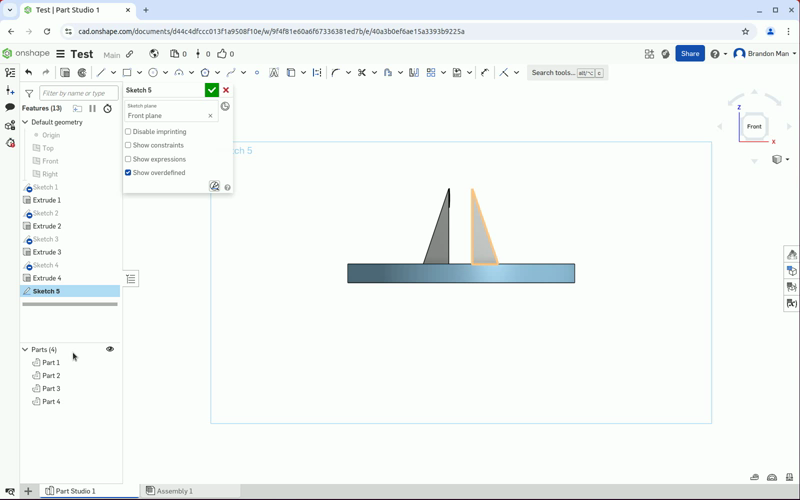
key(y)
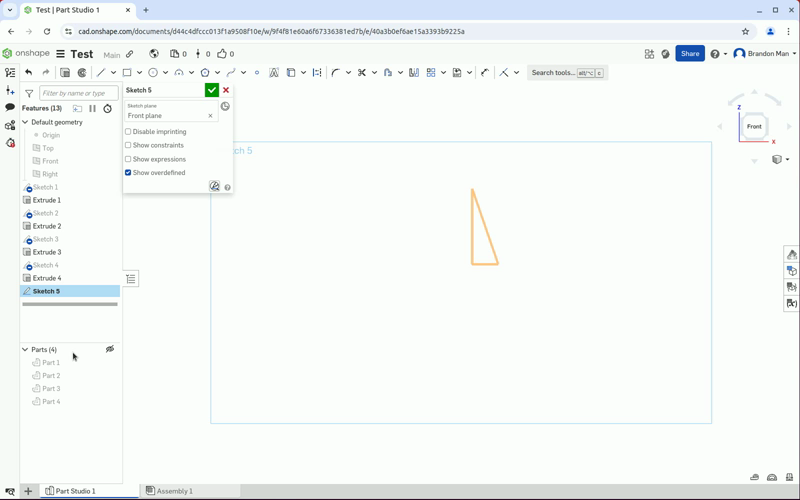
key(l)
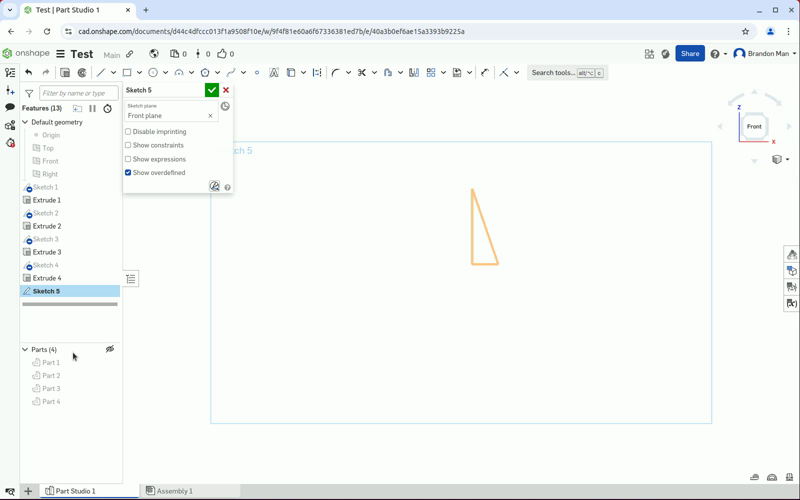
key_down(shift)
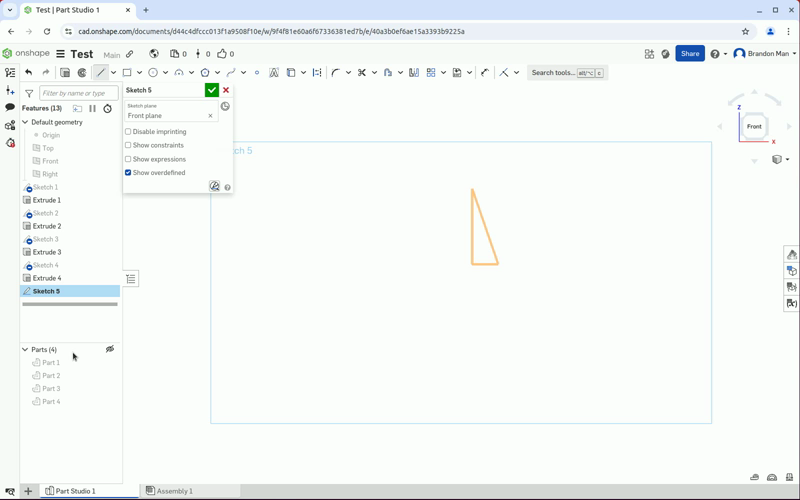
mouse_move(472, 207)
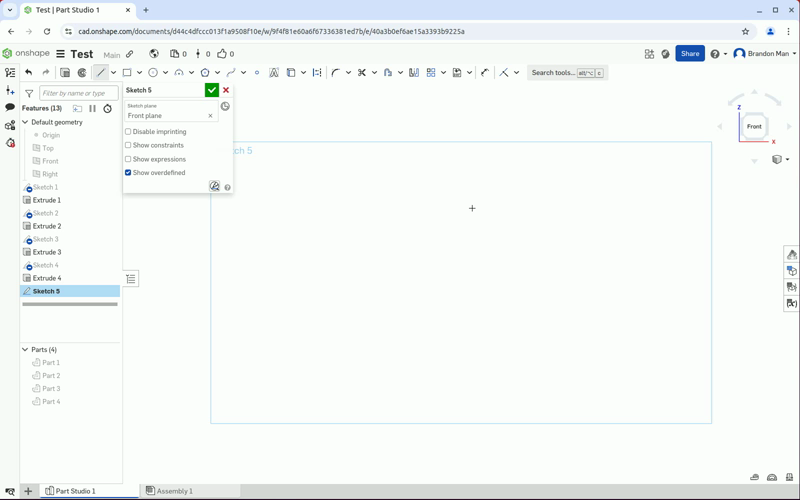
click(472, 207)
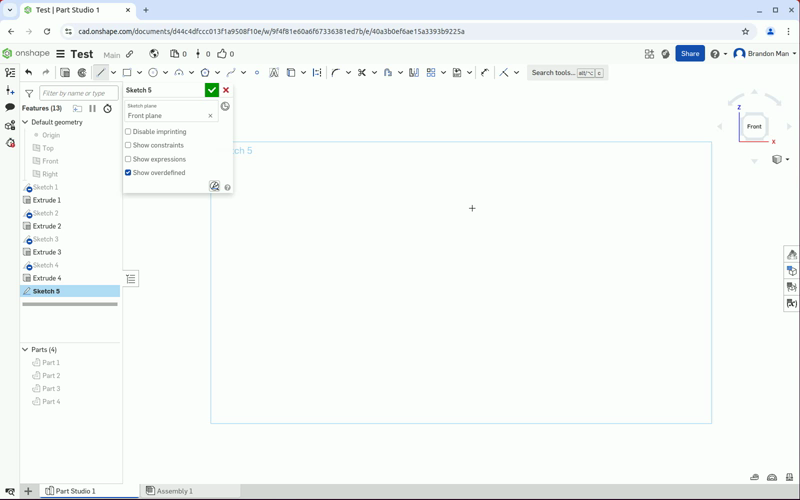
key_up(shift)
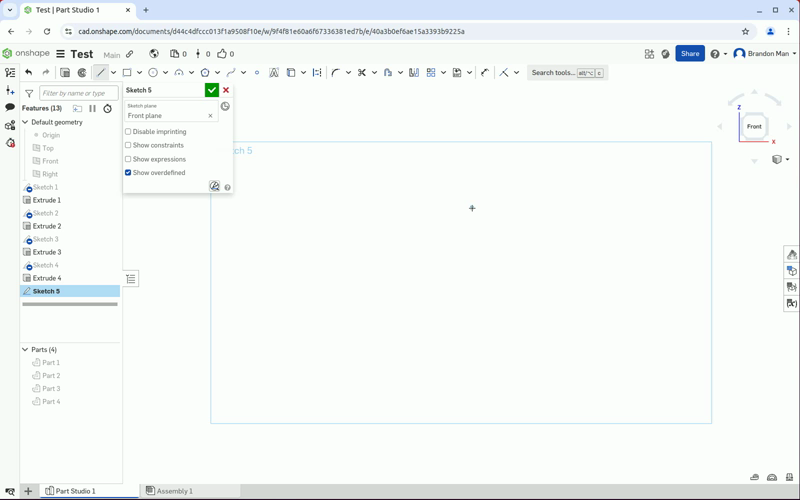
key_down(shift)
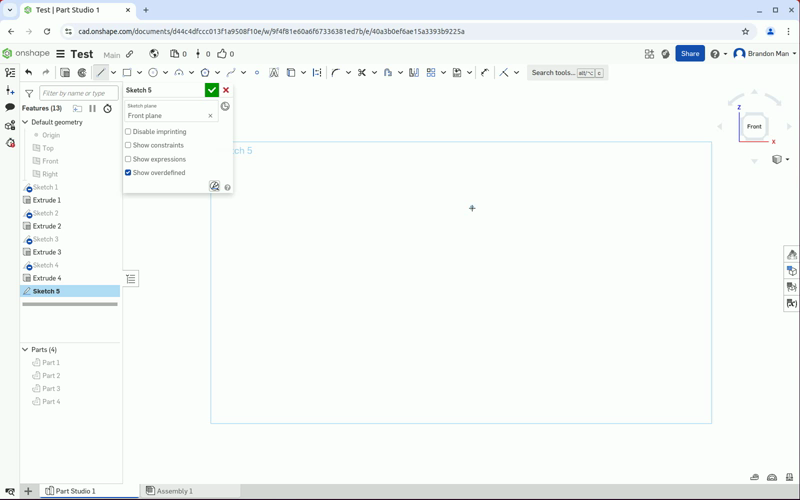
mouse_move(502, 207)
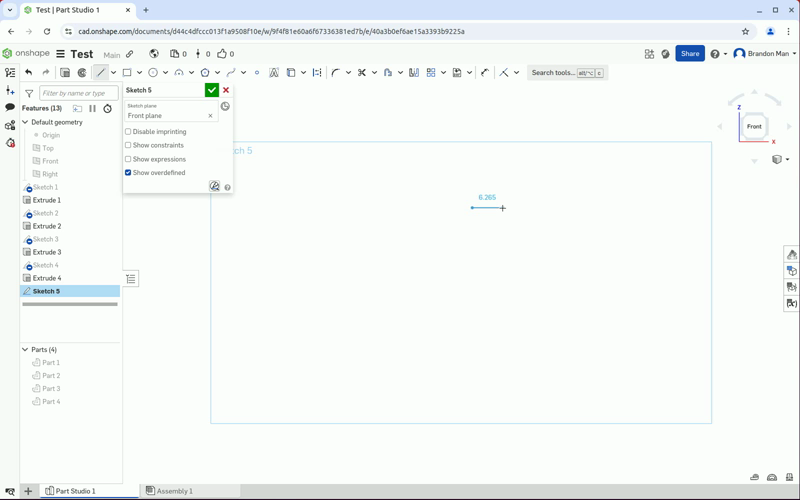
mouse_move(472, 188)
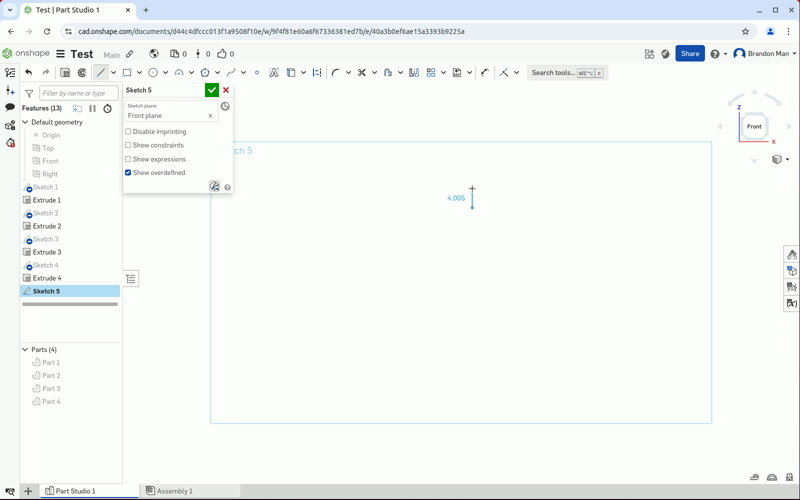
click(472, 188)
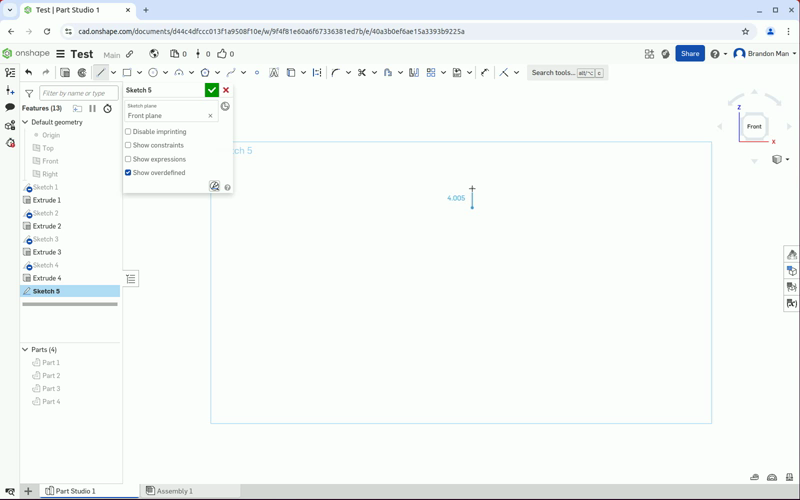
key_up(shift)
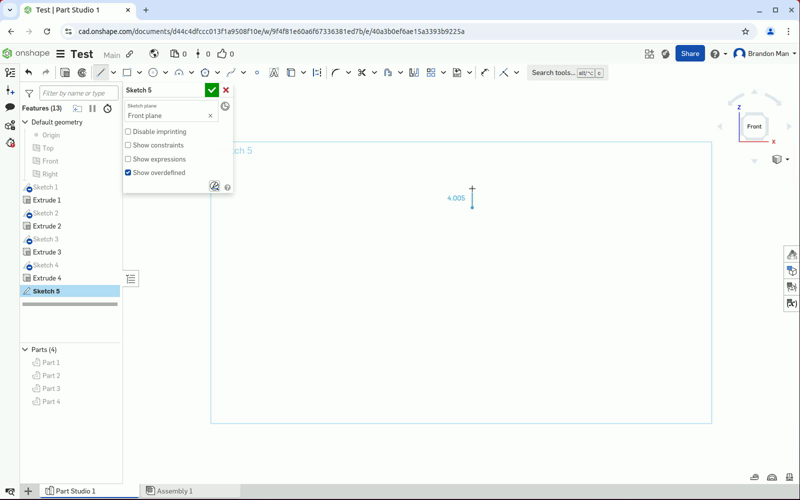
key(esc)
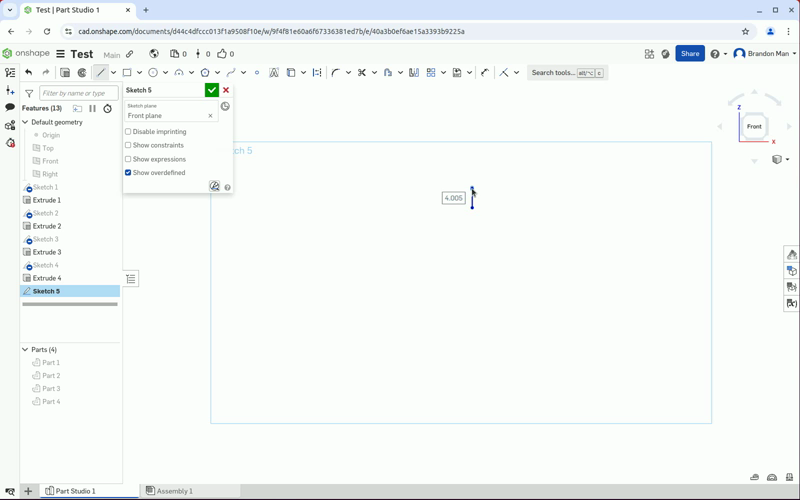
key(a)
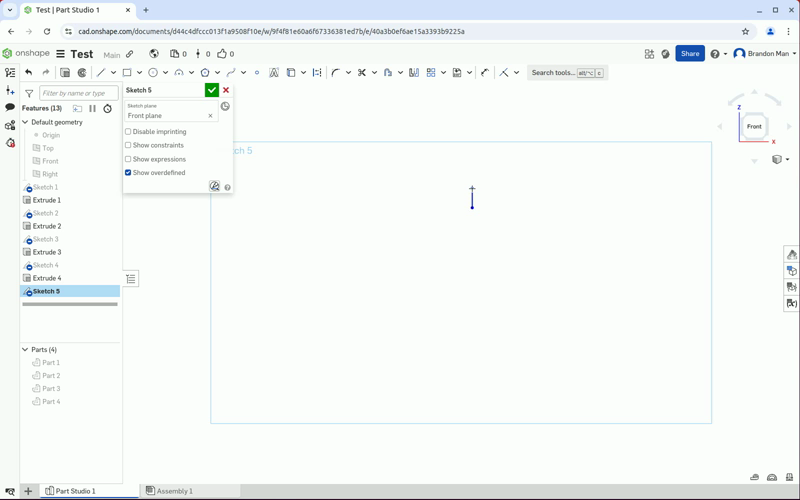
mouse_move(472, 188)
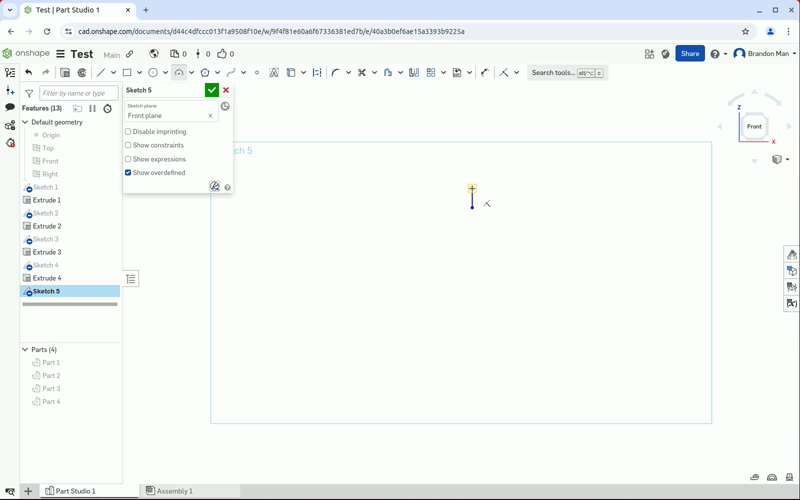
click(472, 188)
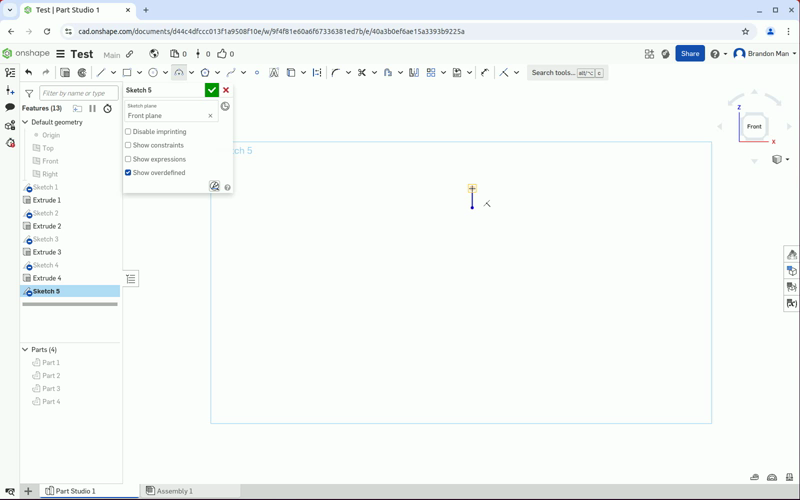
mouse_move(472, 207)
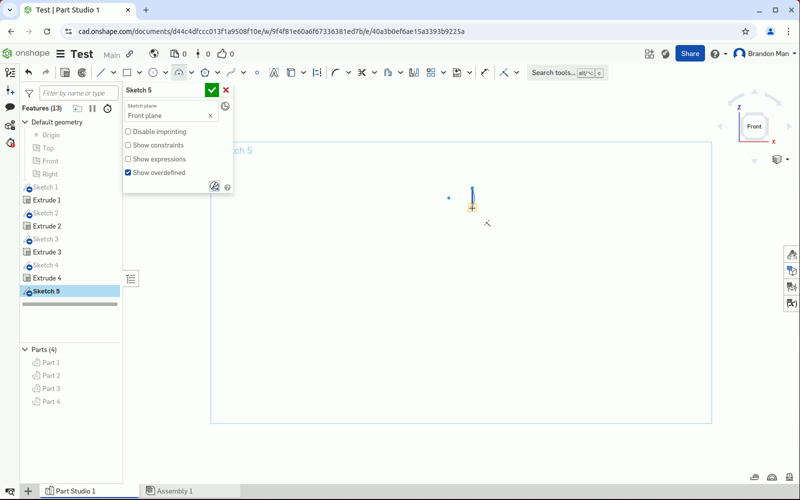
click(472, 207)
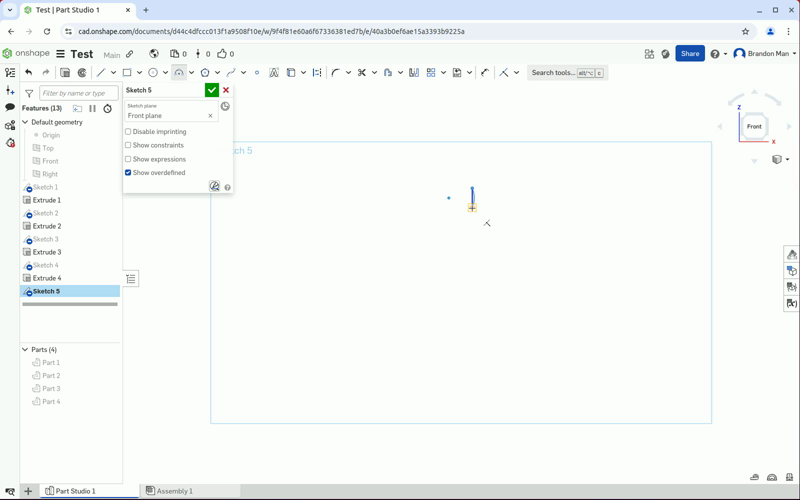
key_down(shift)
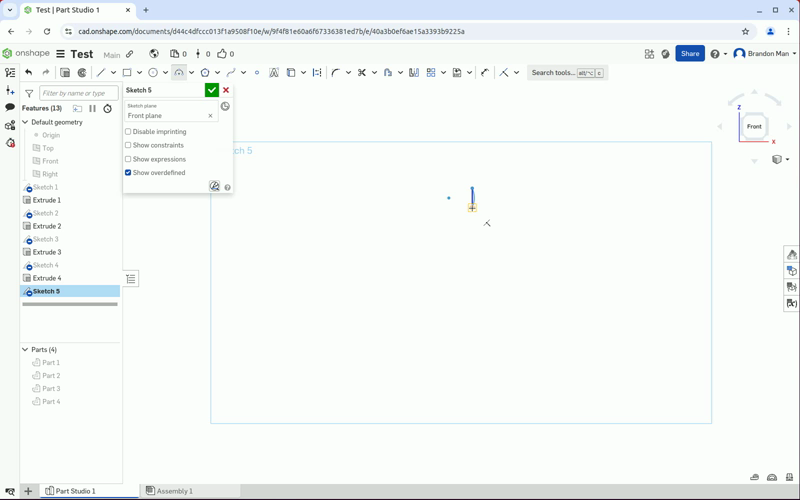
mouse_move(471, 198)
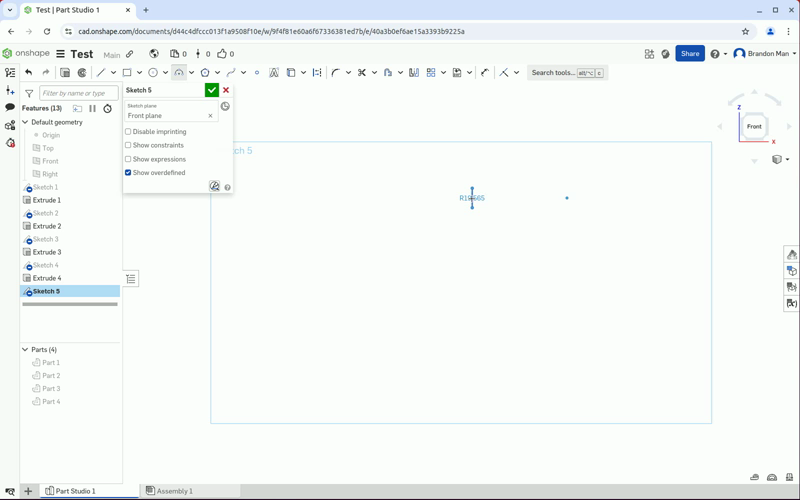
click(471, 198)
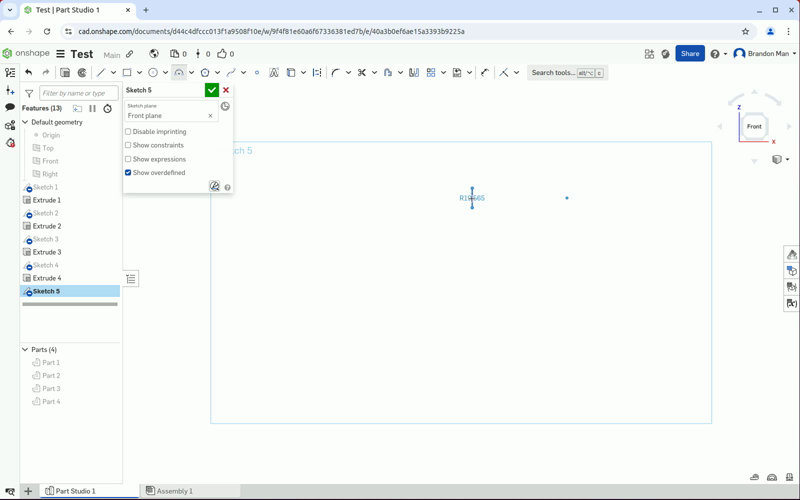
key_up(shift)
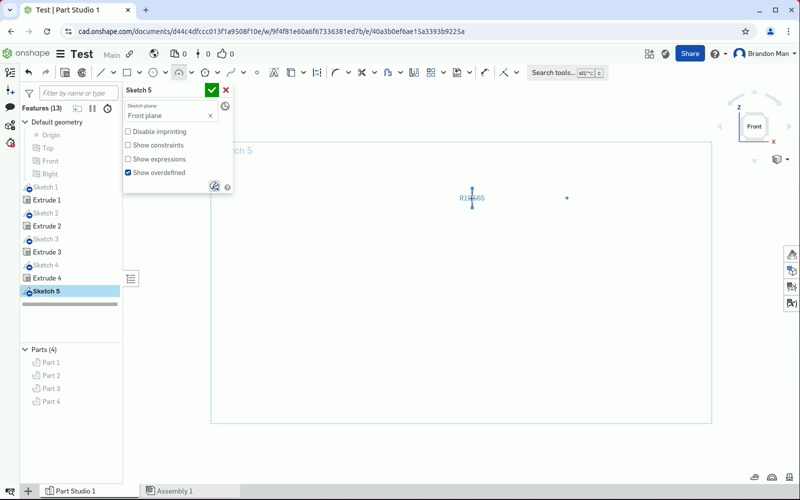
key(esc)
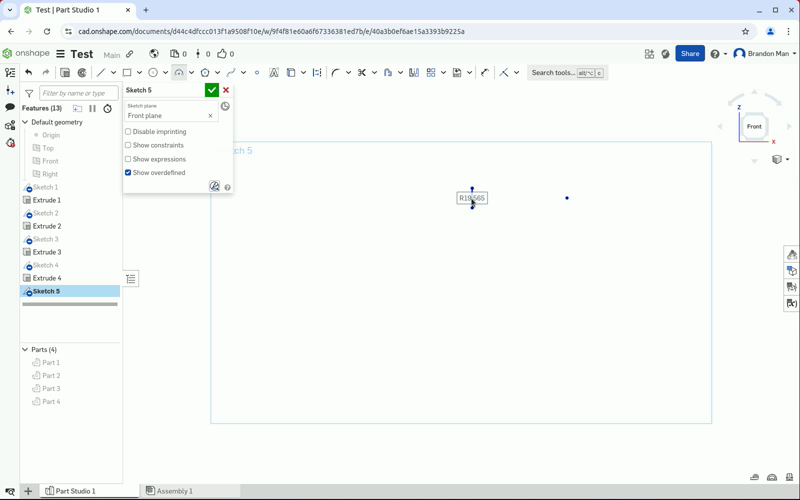
mouse_move(472, 195)
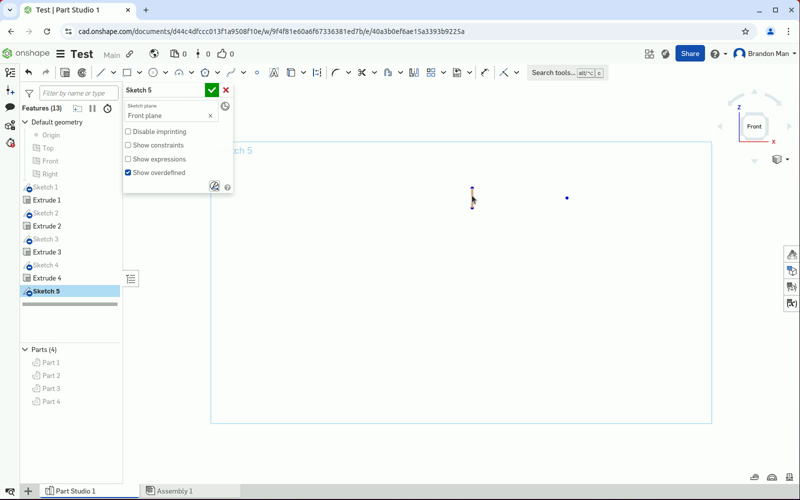
scroll(6)
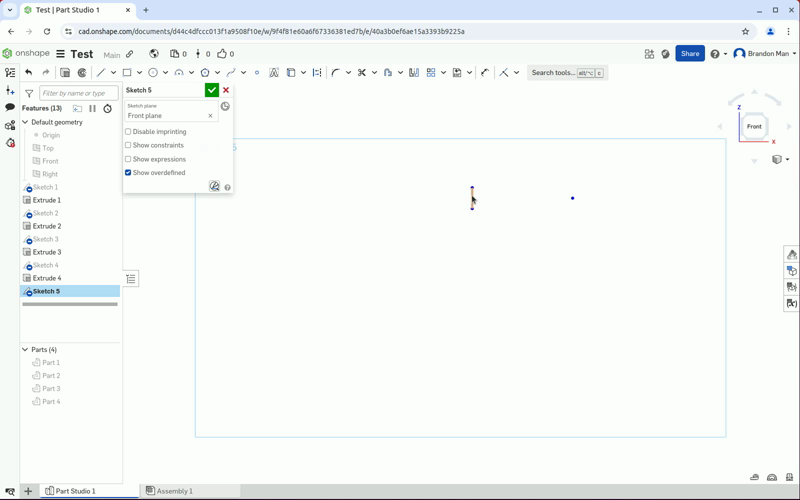
scroll(6)
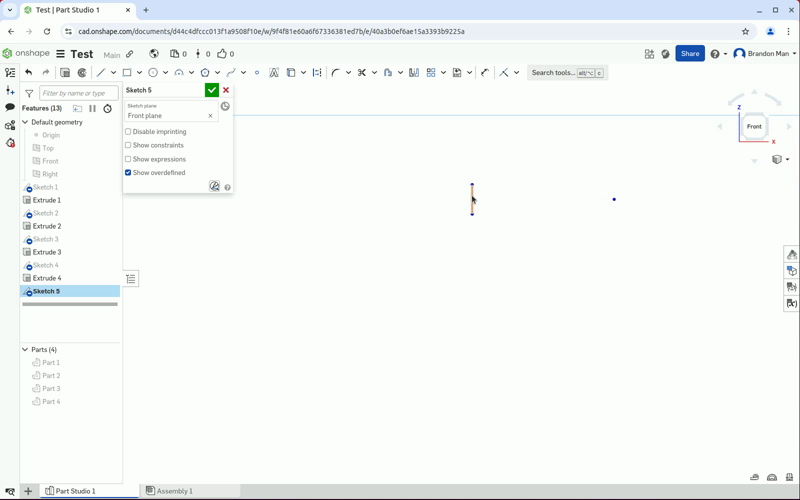
scroll(6)
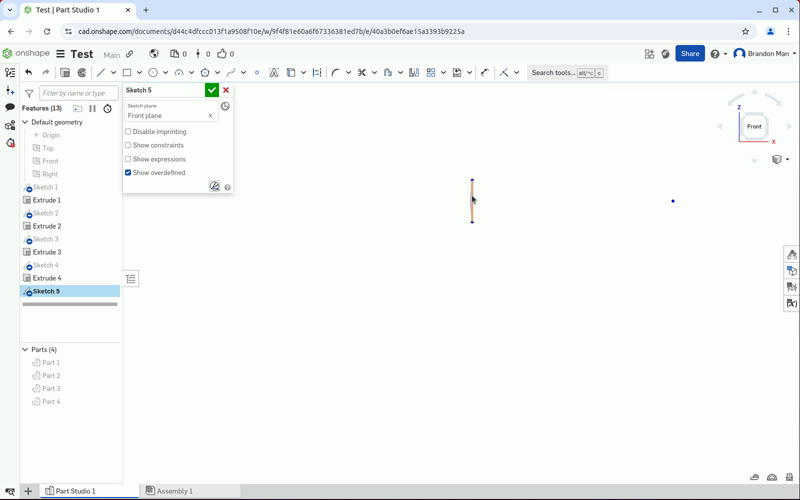
scroll(6)
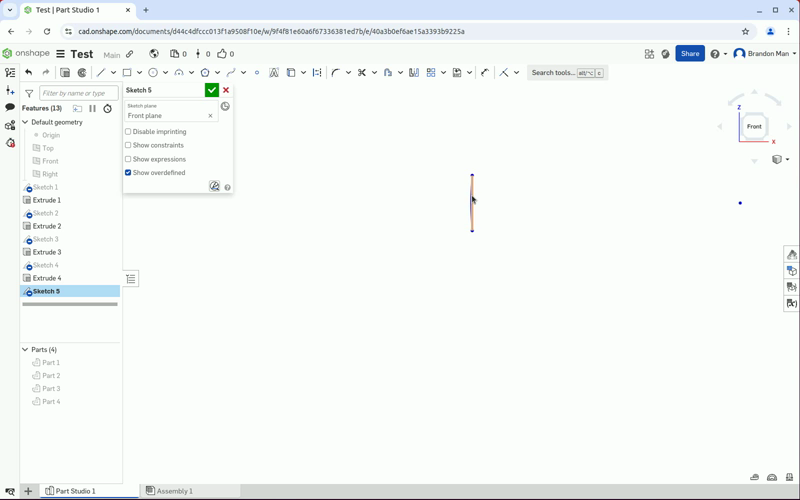
scroll(6)
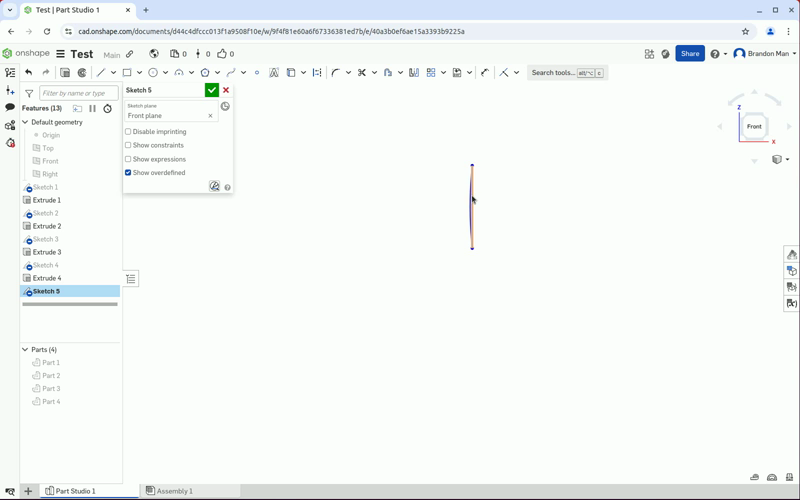
scroll(6)
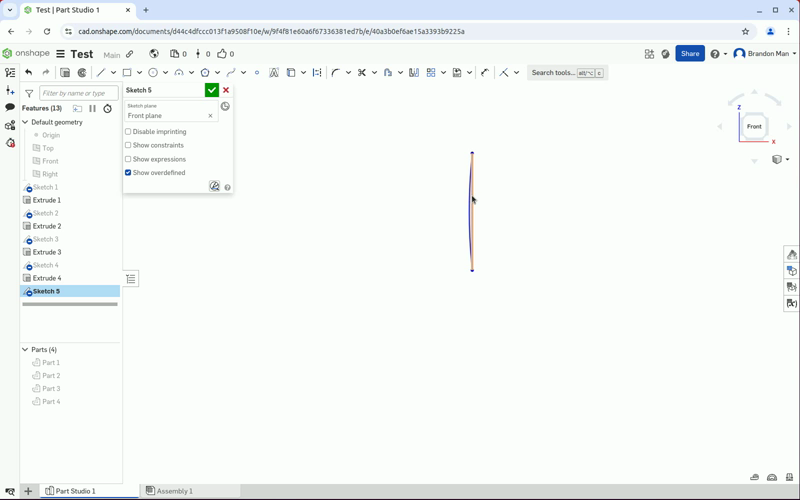
scroll(6)
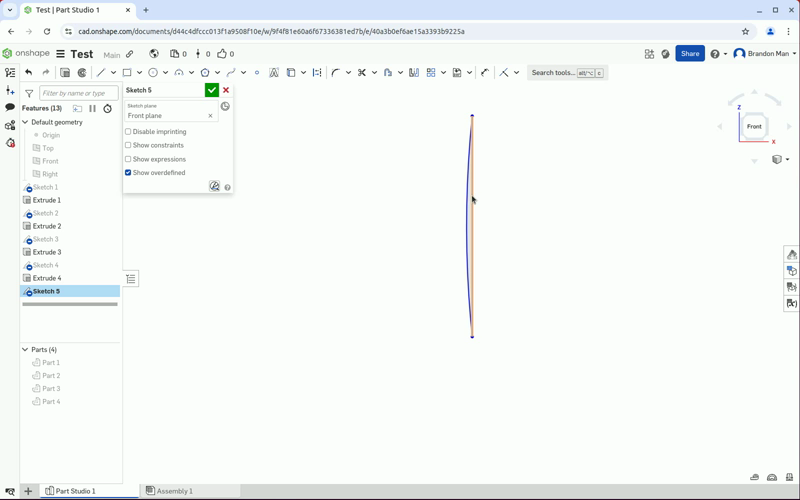
click(472, 195)
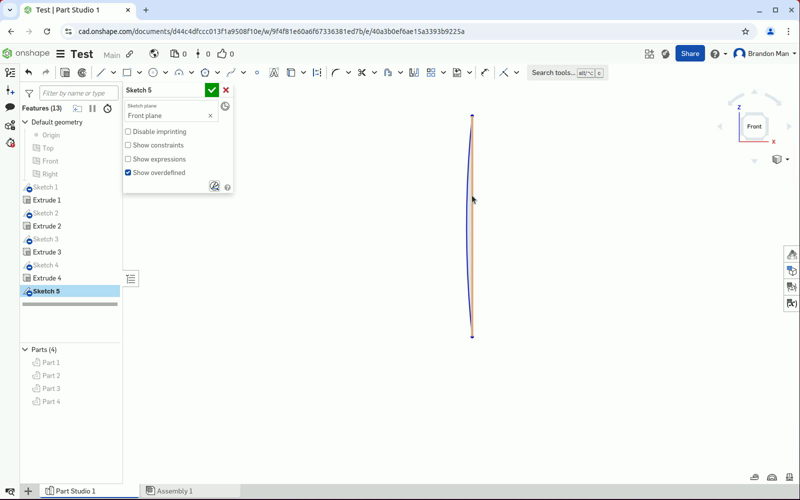
scroll(-6)
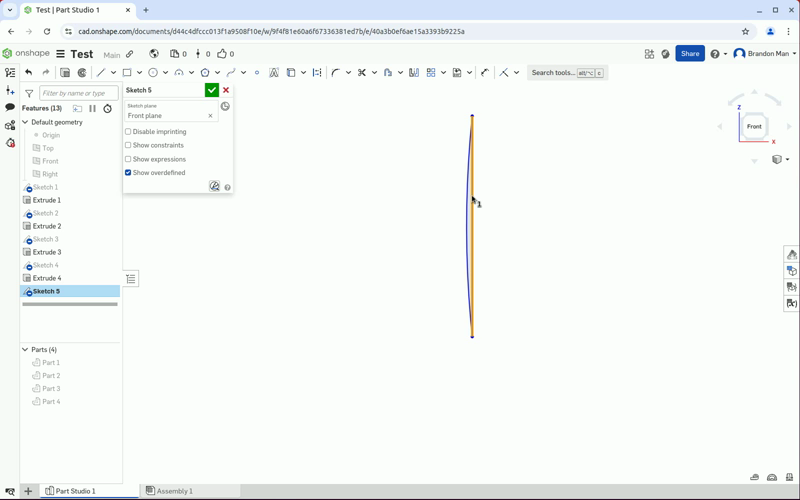
scroll(-6)
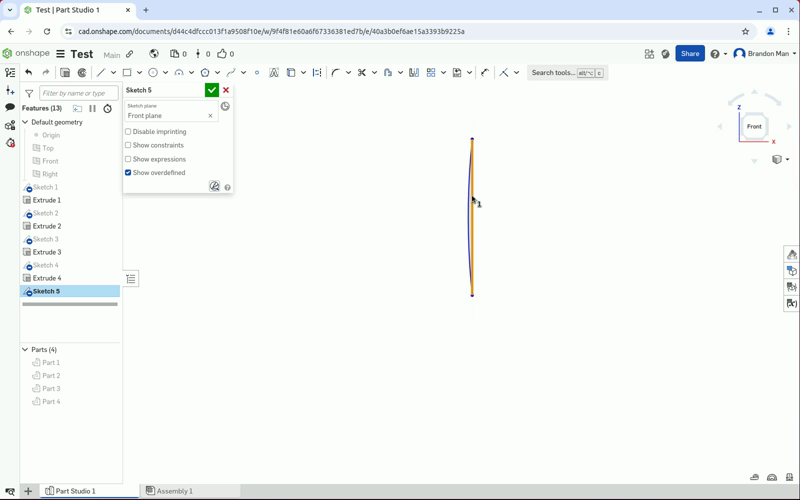
scroll(-6)
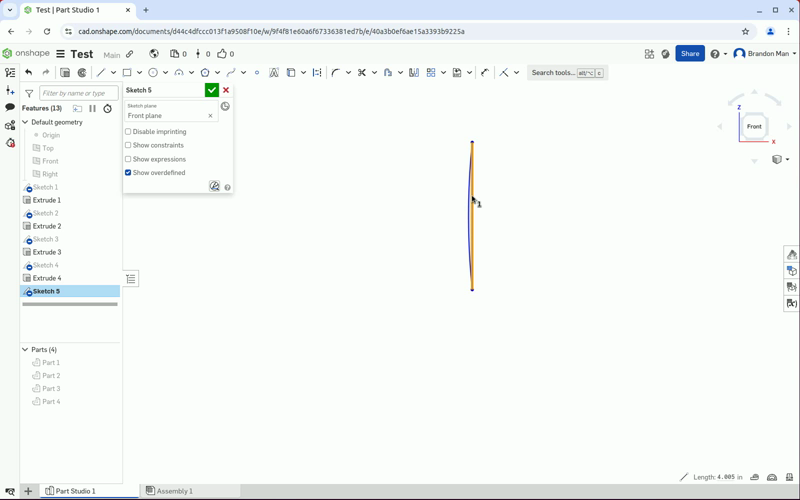
scroll(-6)
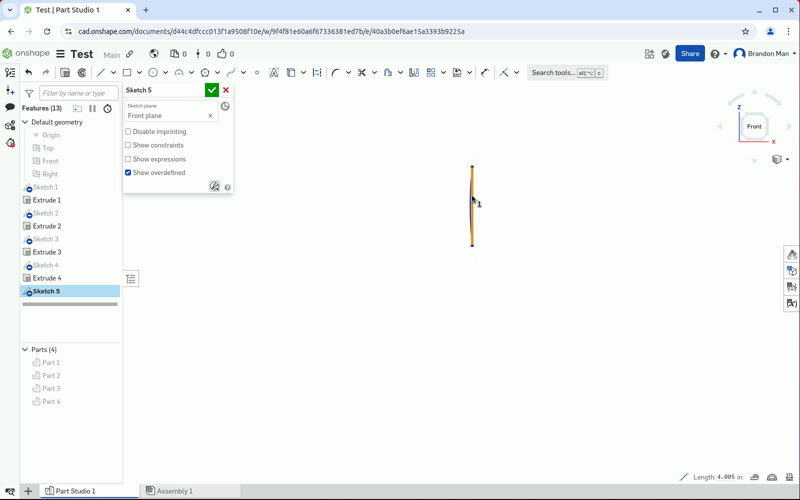
scroll(-6)
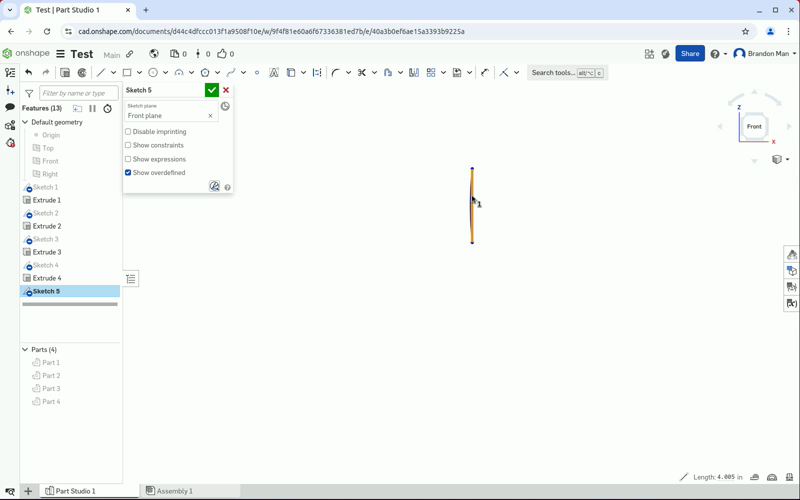
scroll(-6)
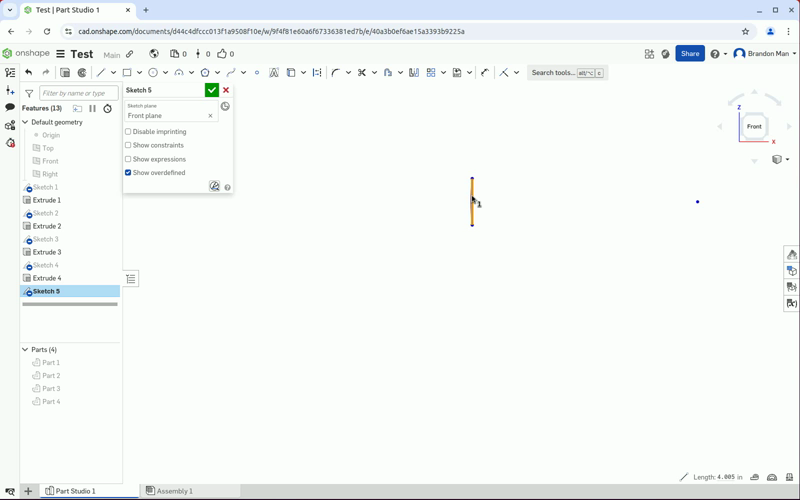
scroll(-6)
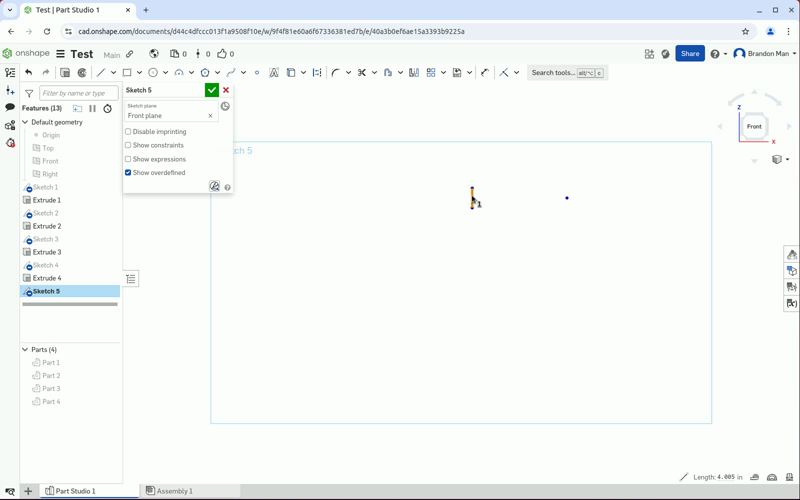
mouse_move(73, 352)
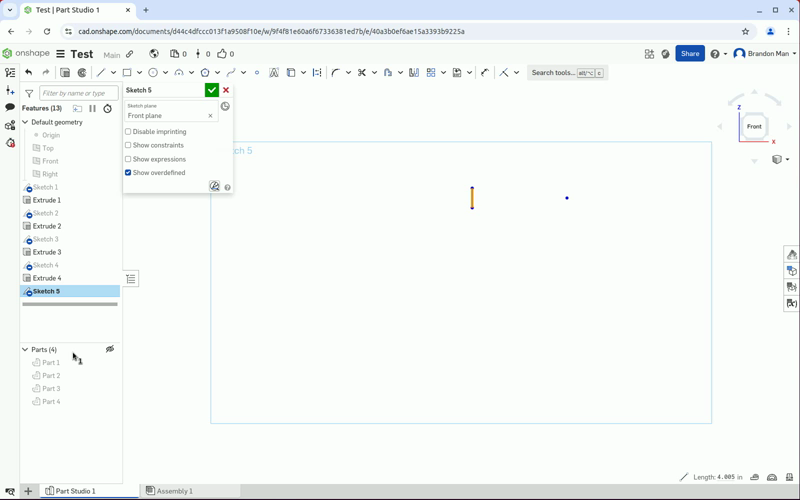
key(shift+y)
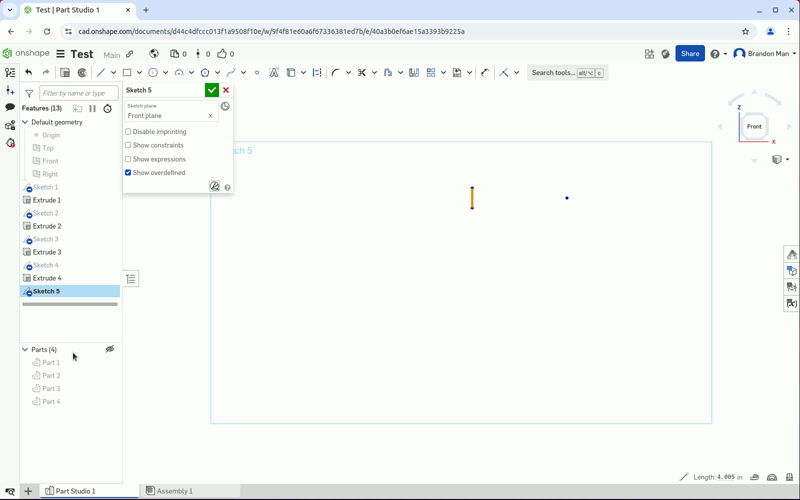
key(shift+e)
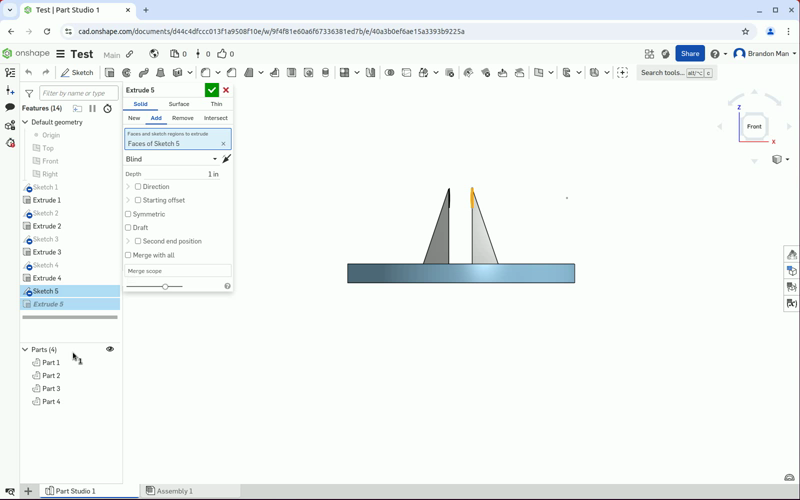
mouse_move(143, 106)
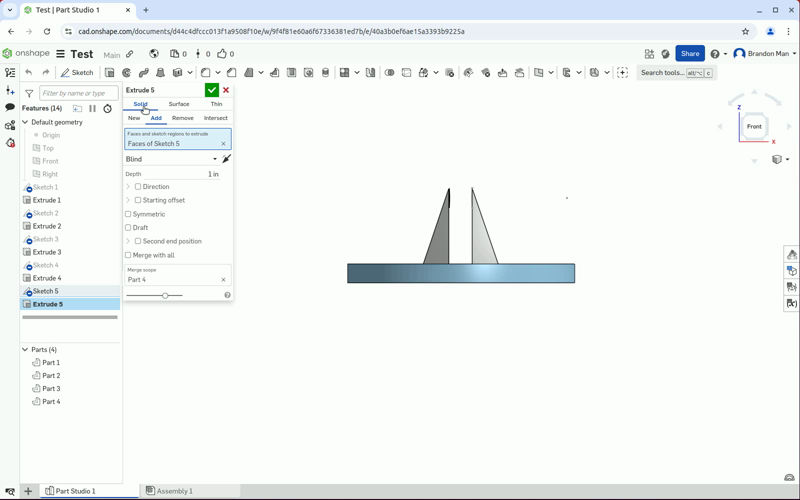
click(143, 106)
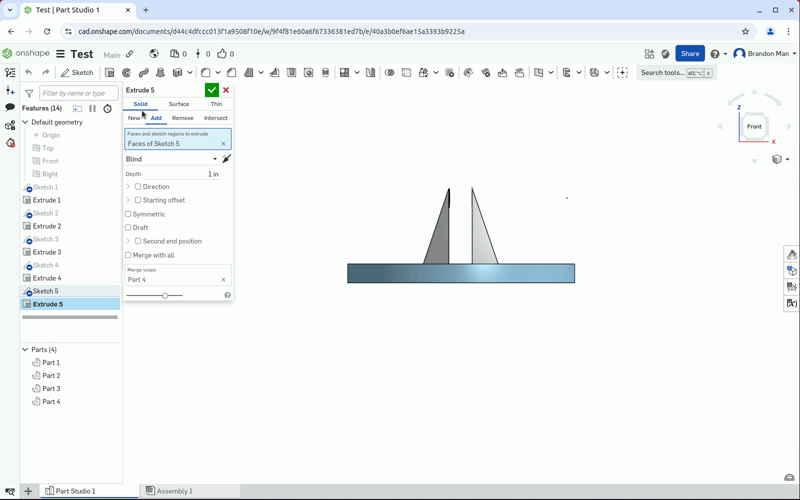
mouse_move(137, 120)
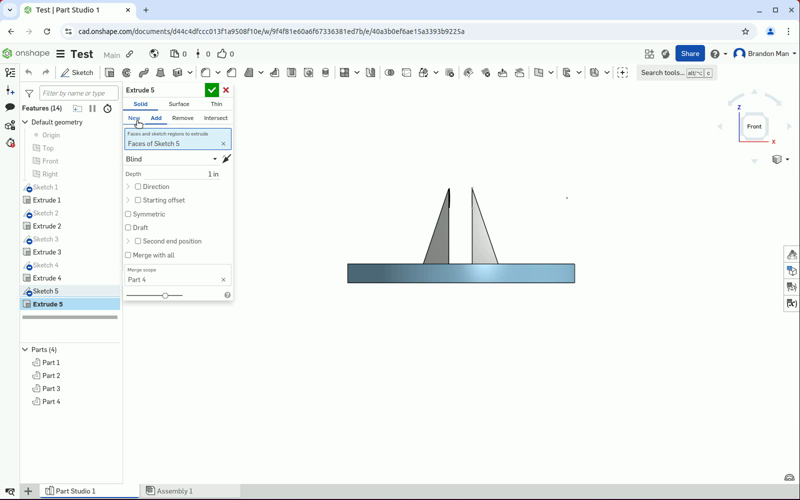
click(137, 120)
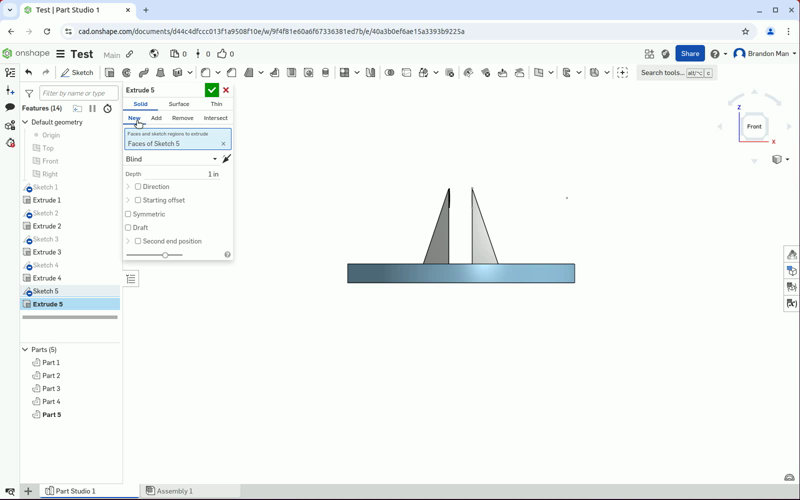
key(tab, 4)
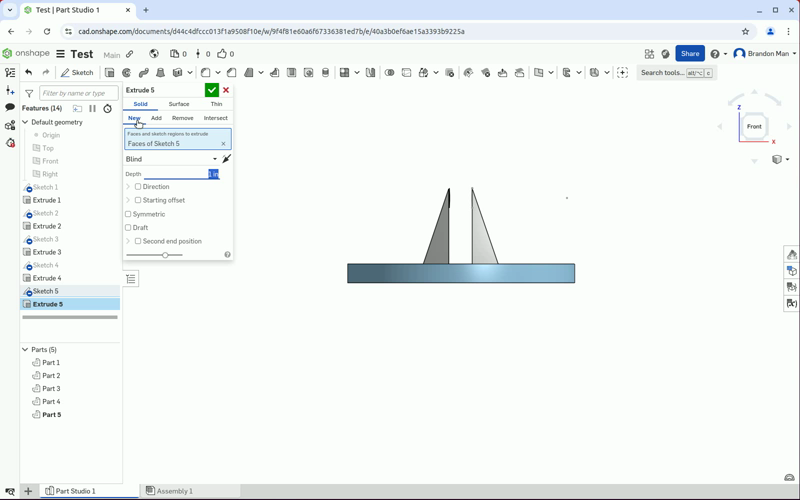
text(30.81)
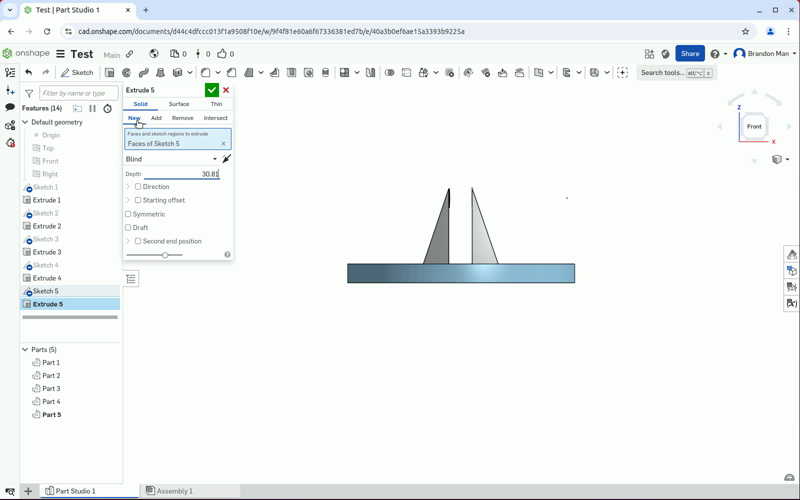
key(tab, 3)
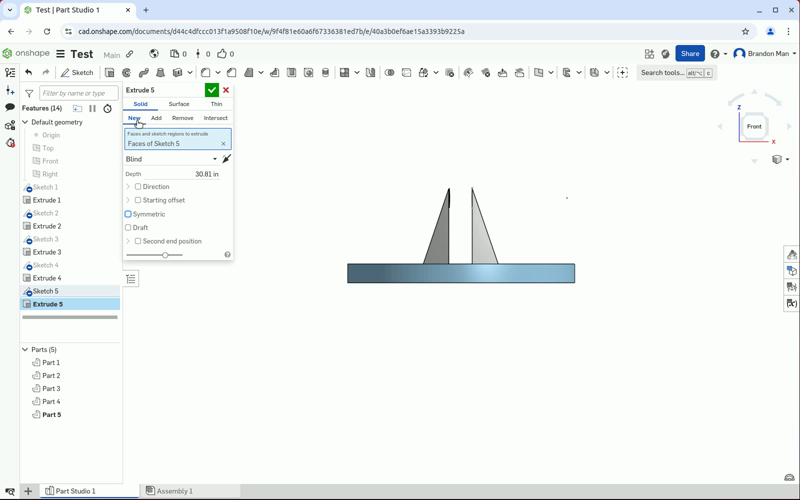
key(space)
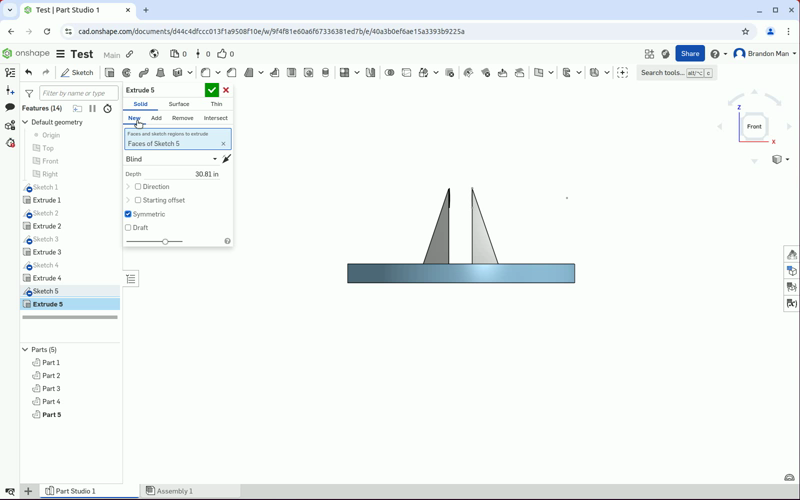
key(enter)
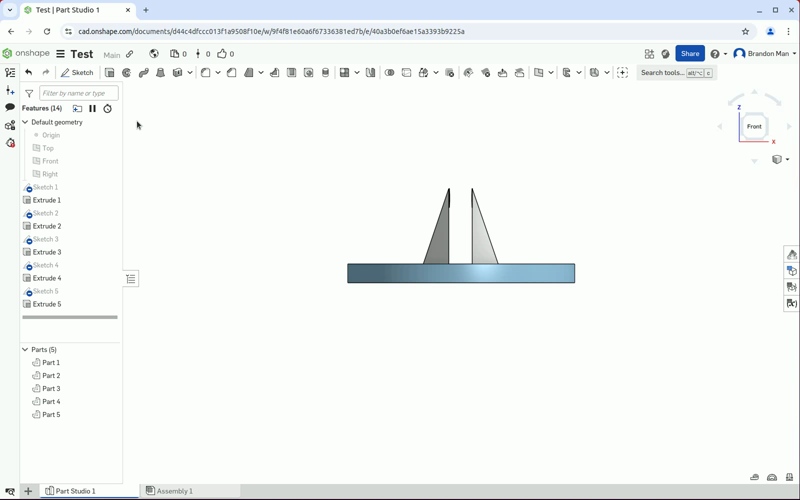
key(shift+h)
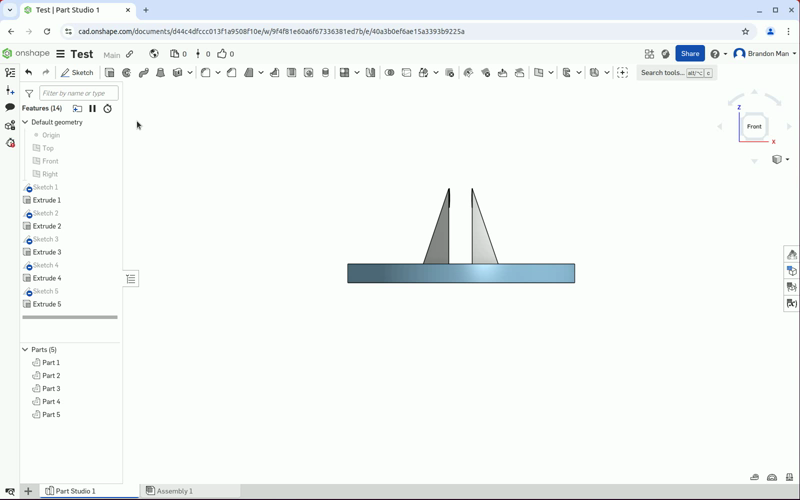
key(shift+h)
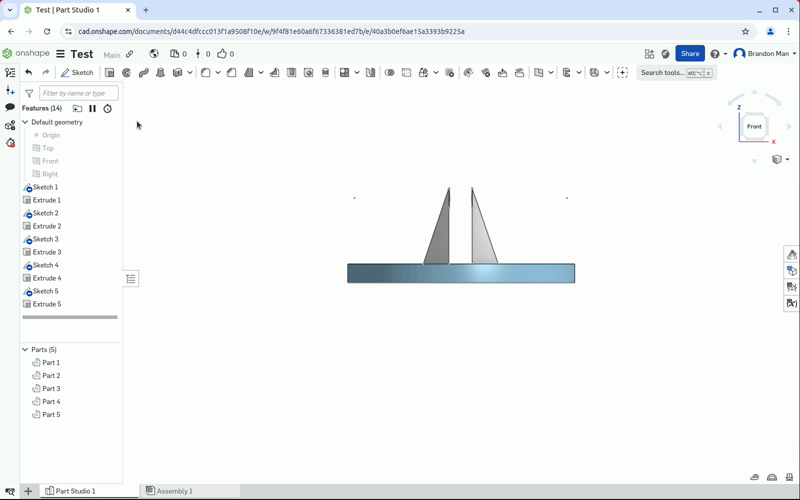
key(shift+7)
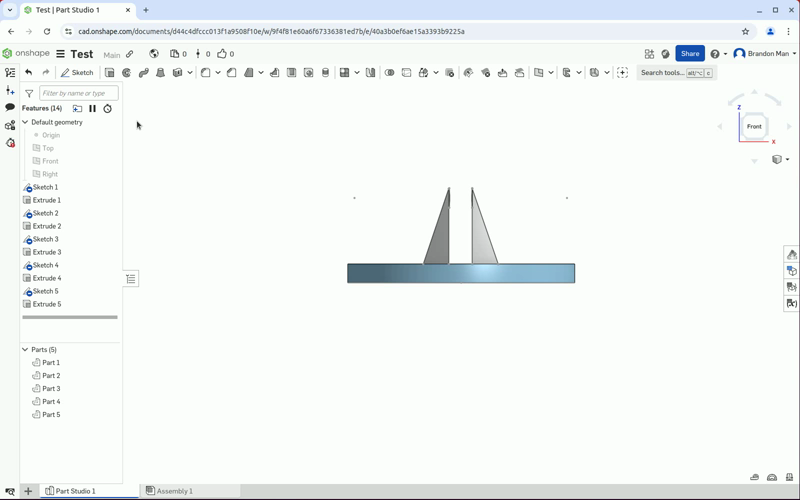
key(left, 2)
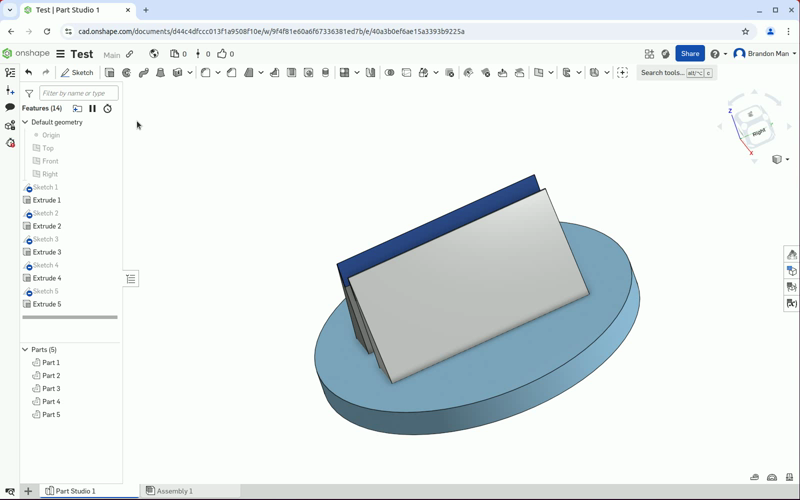
key(down, 2)
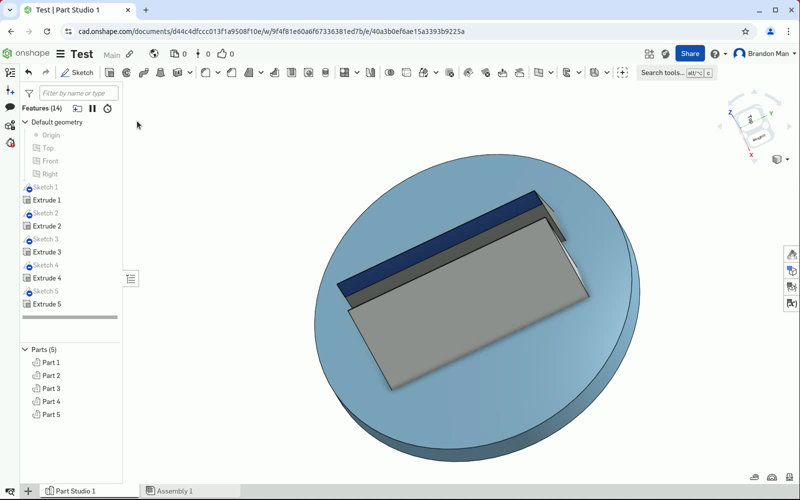
key(up, 2)
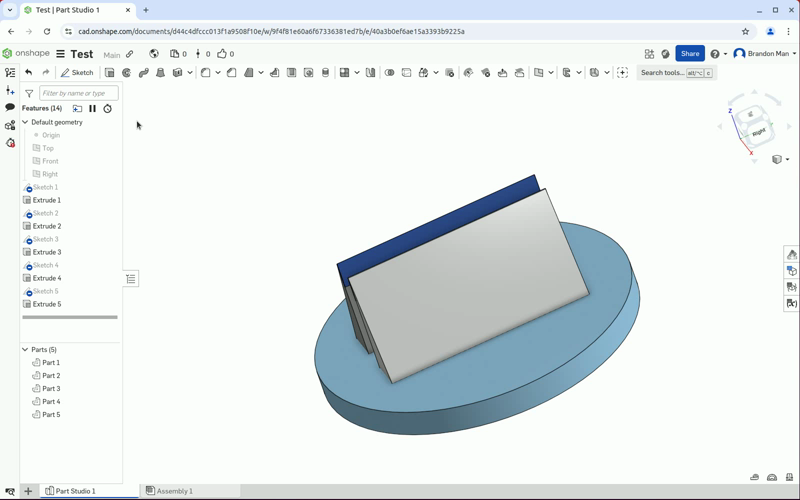
key(right, 2)
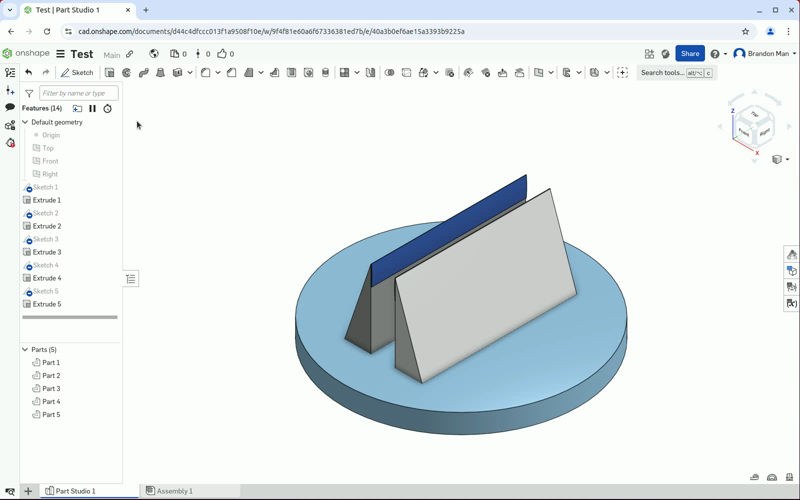
mouse_move(73, 189)
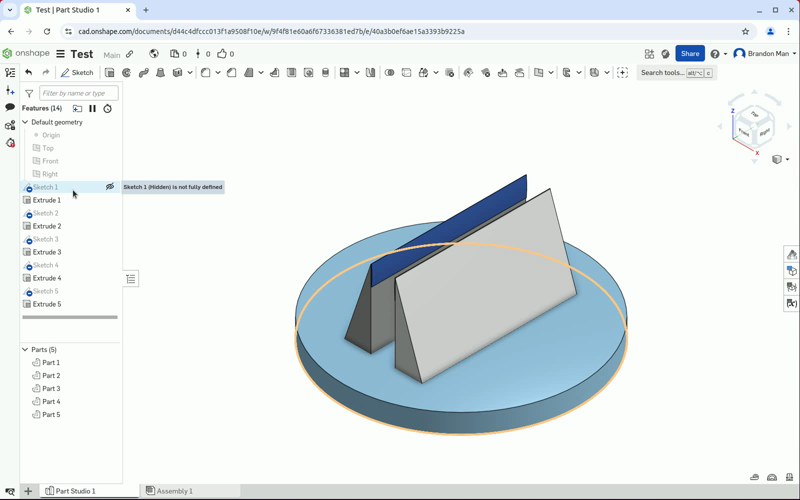
click(73, 189)